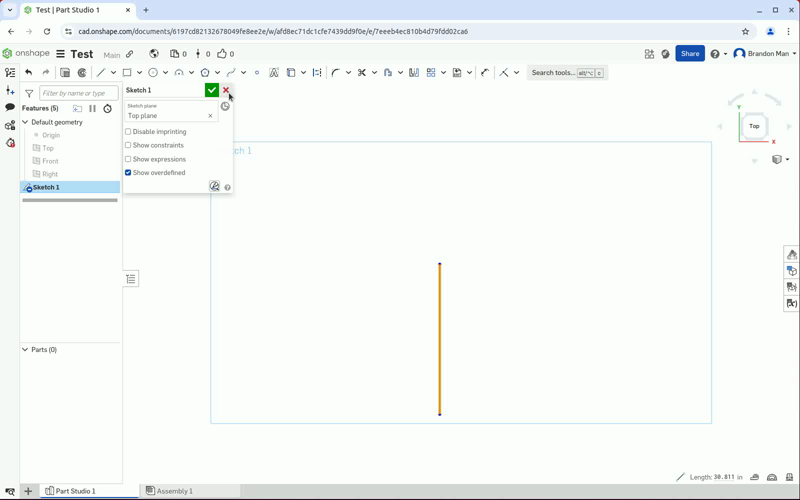
key(shift+h)
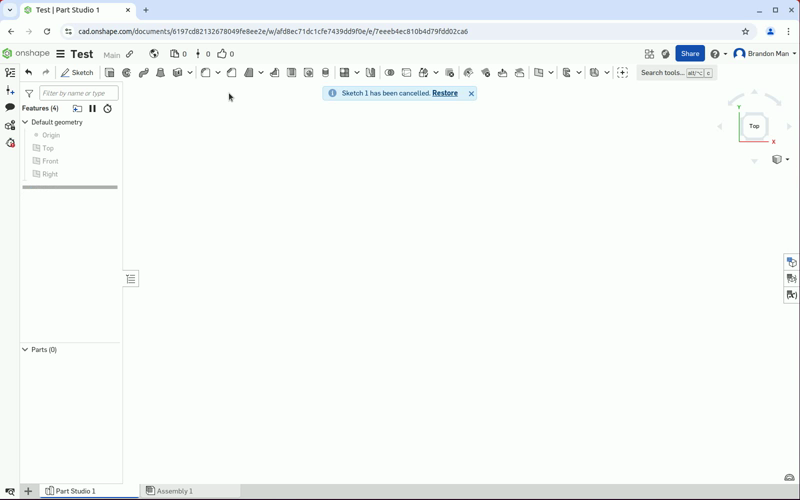
mouse_move(73, 352)
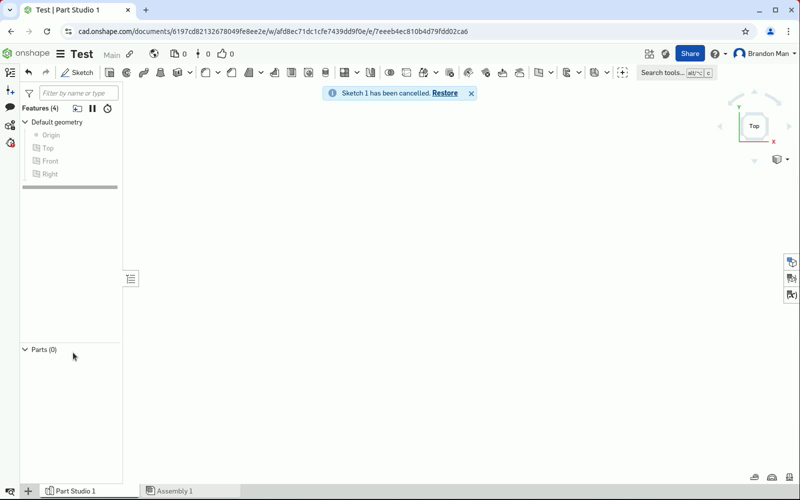
key(y)
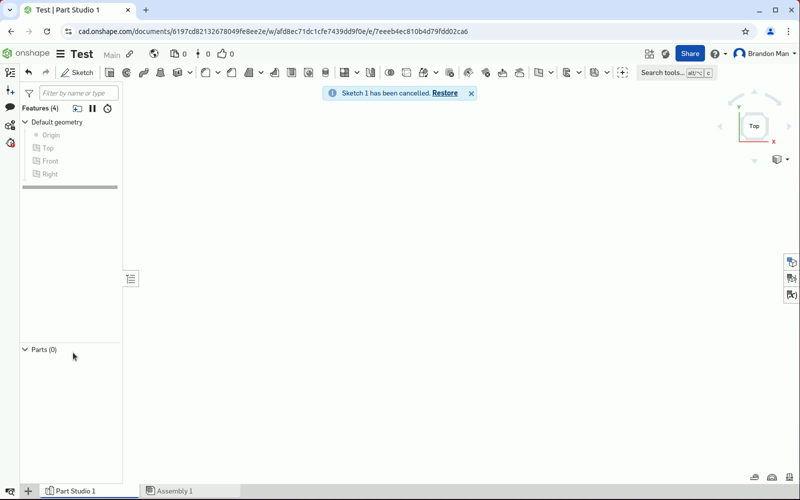
key(shift+p)
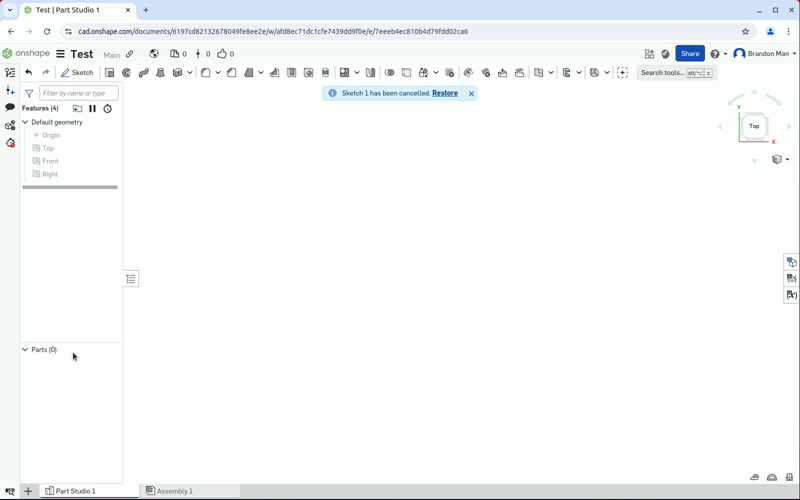
key(space)
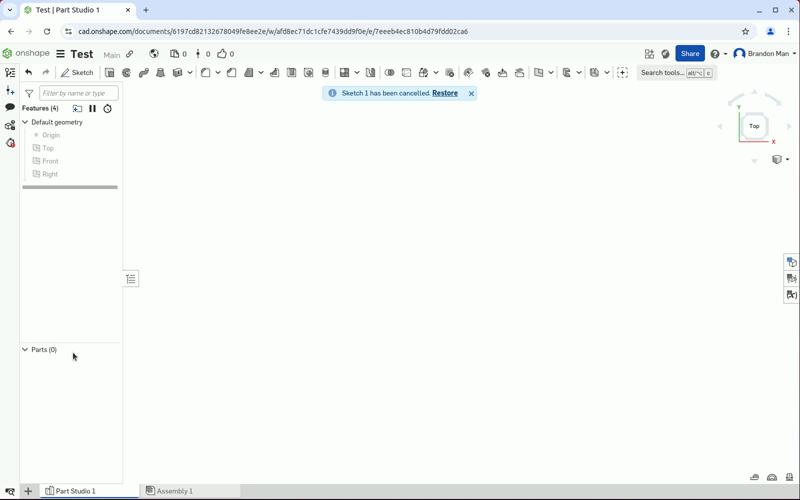
key_down(shift)
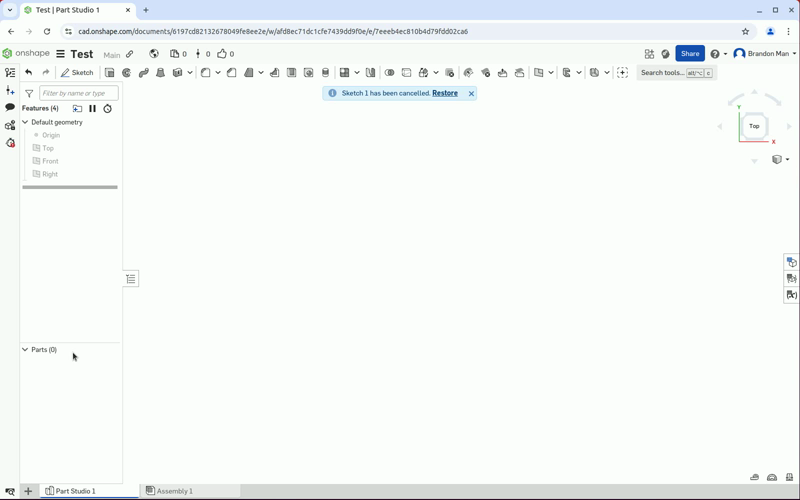
key(up)
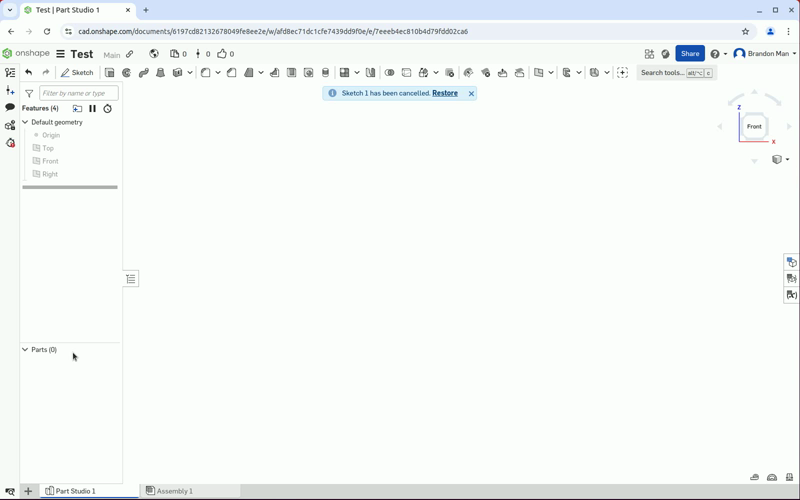
key_up(shift)
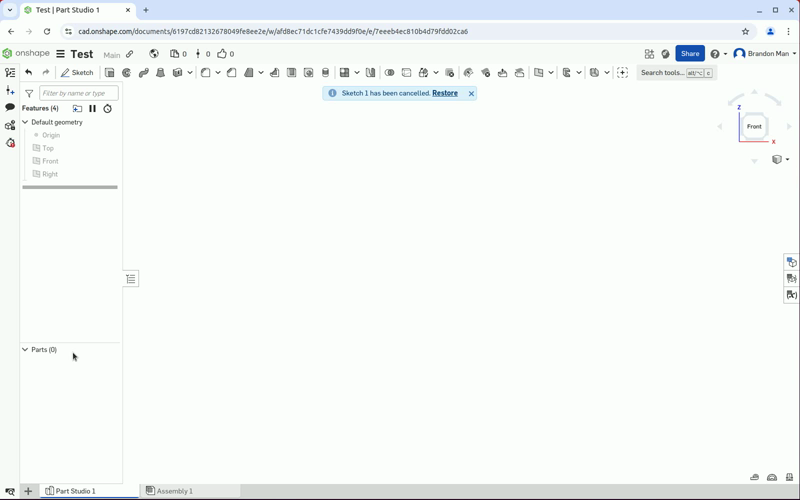
mouse_move(73, 352)
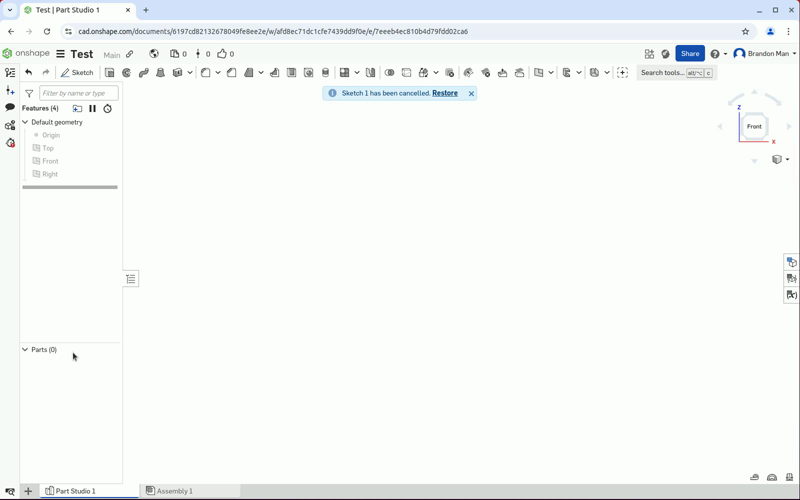
key(shift+y)
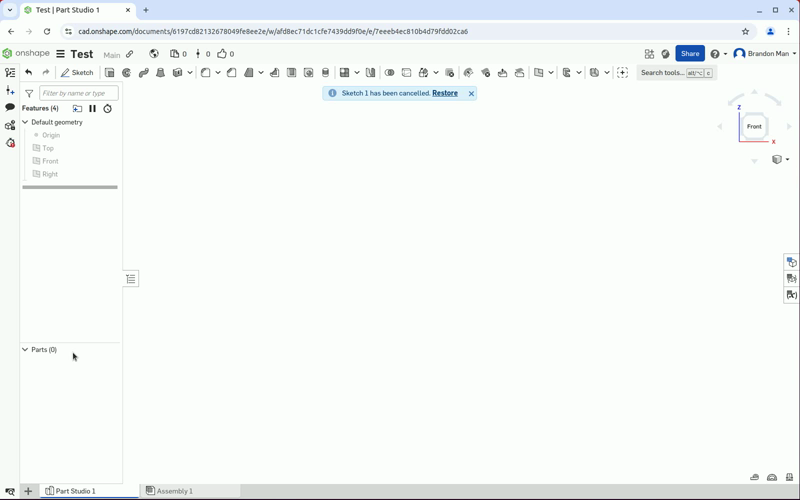
key(shift+s)
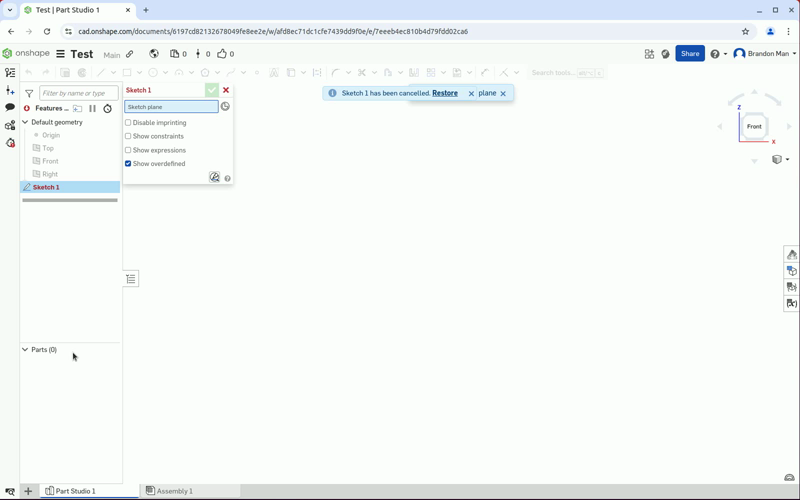
mouse_move(73, 163)
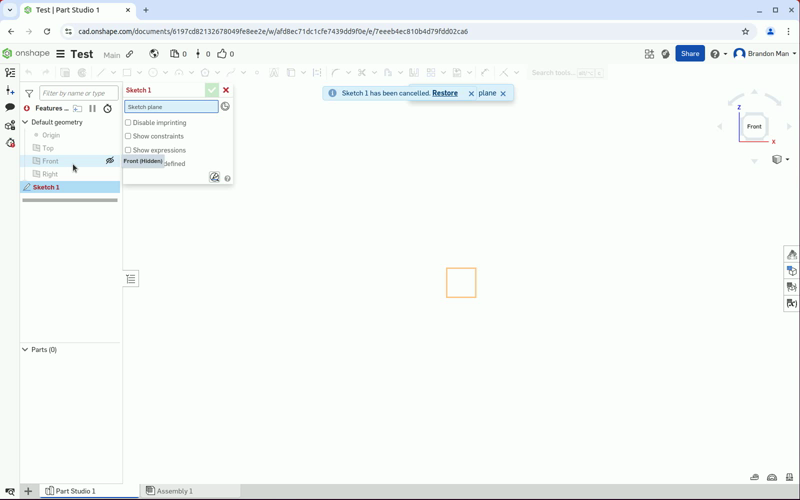
click(73, 163)
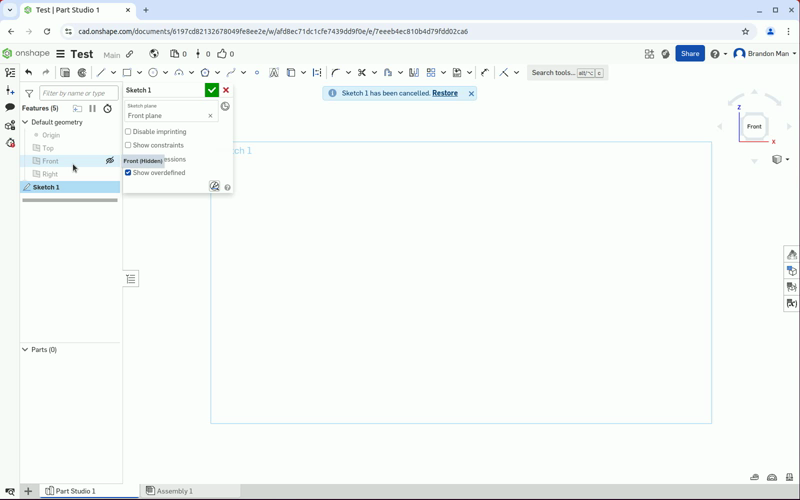
mouse_move(73, 352)
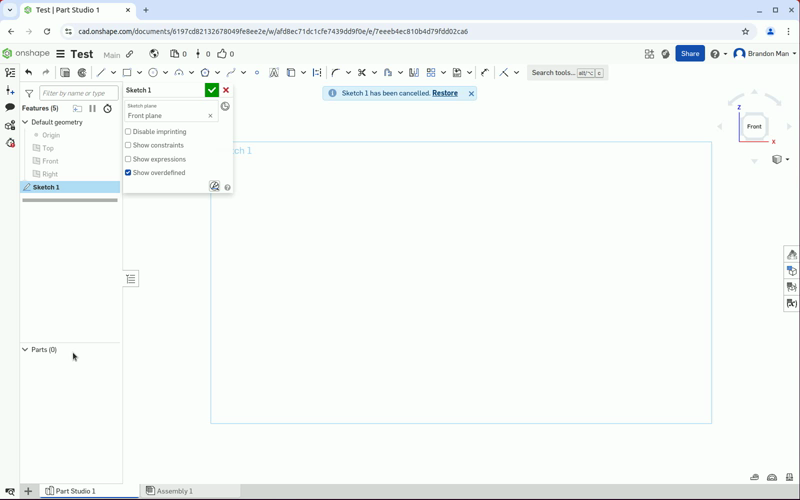
key(y)
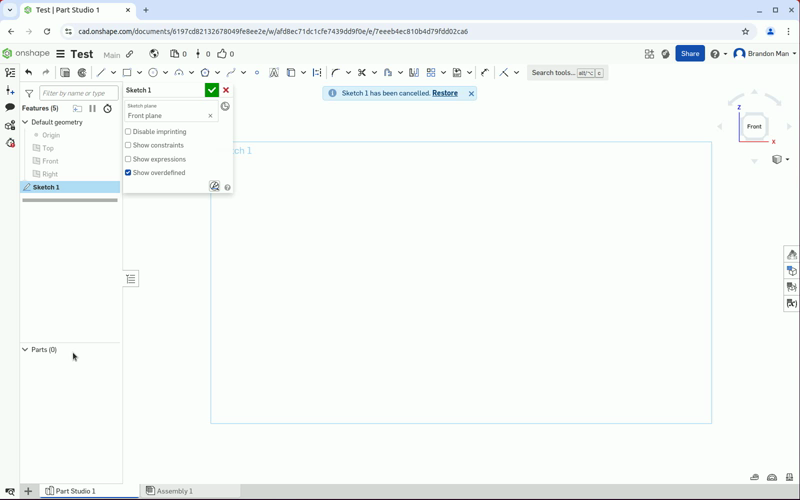
key(l)
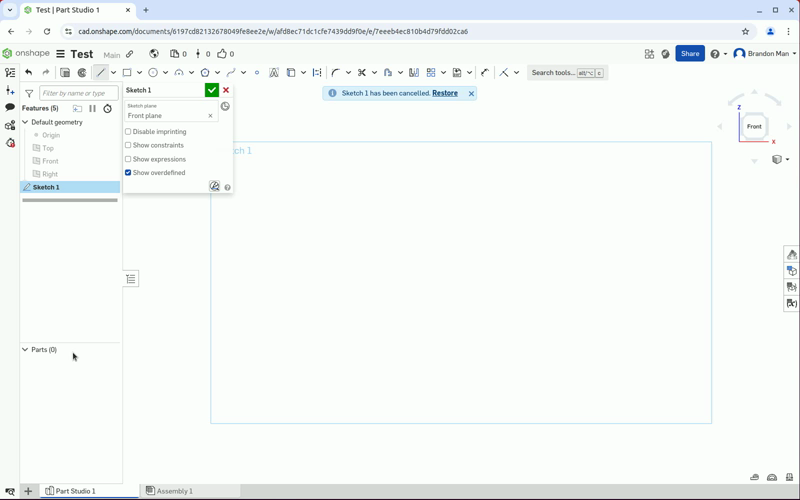
key_down(shift)
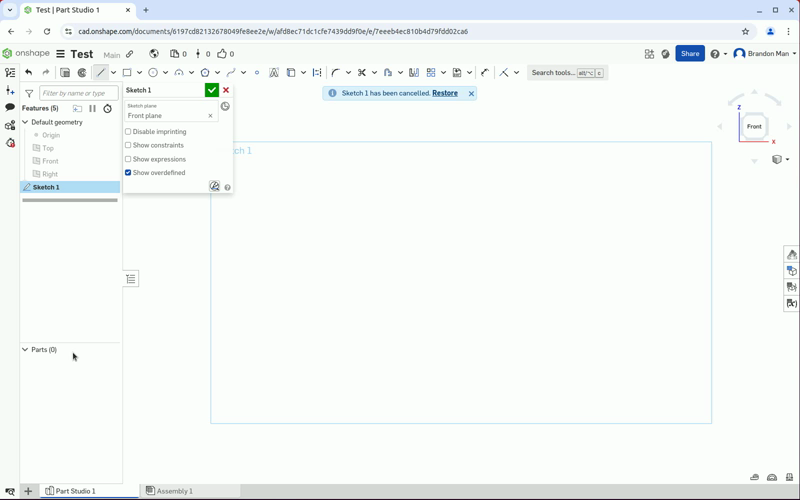
mouse_move(425, 282)
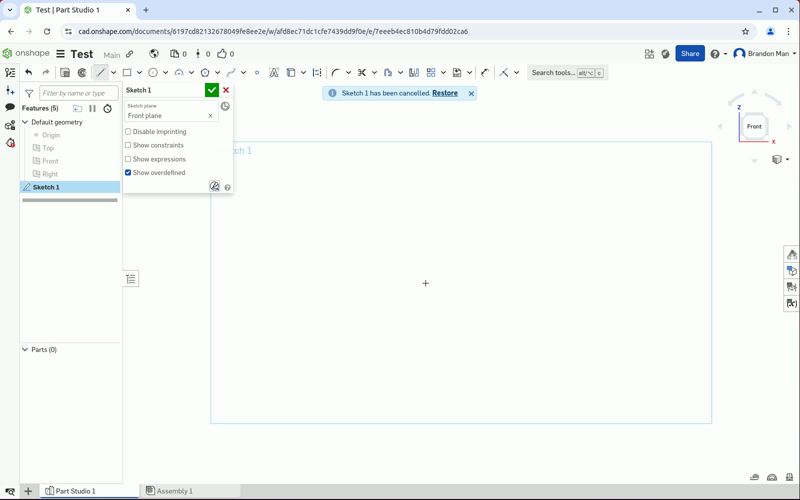
click(425, 282)
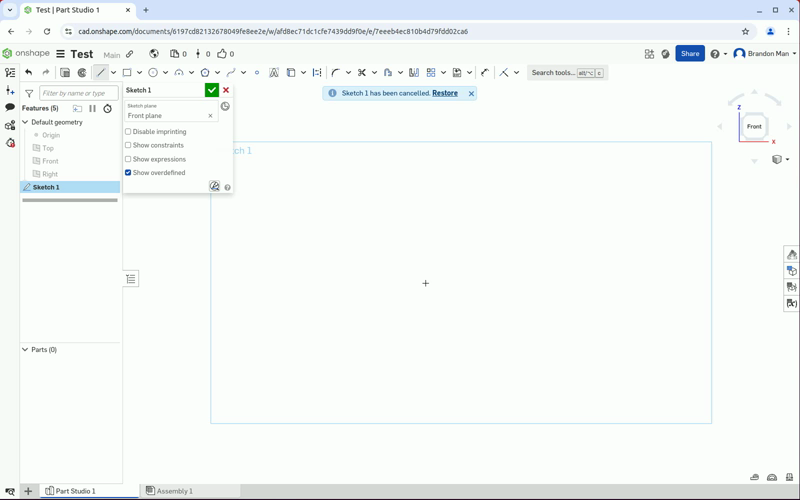
key_up(shift)
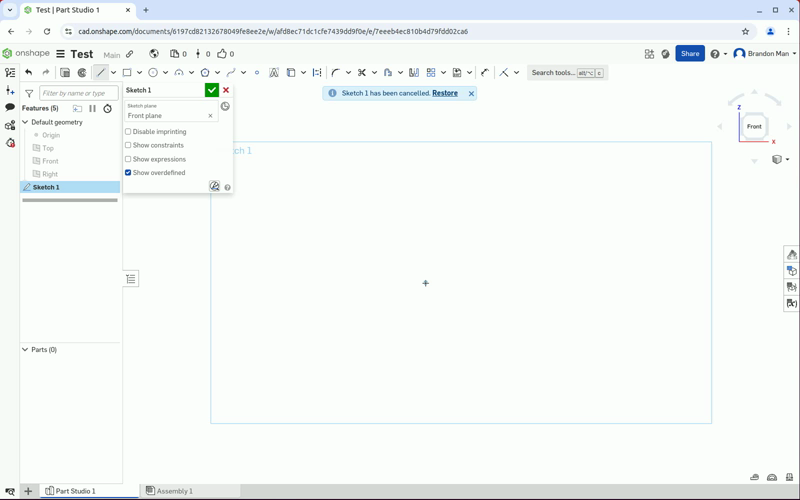
key_down(shift)
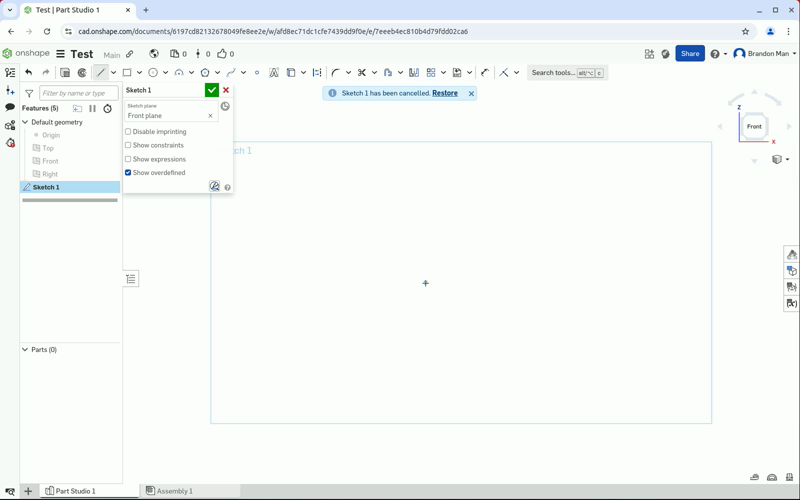
mouse_move(495, 282)
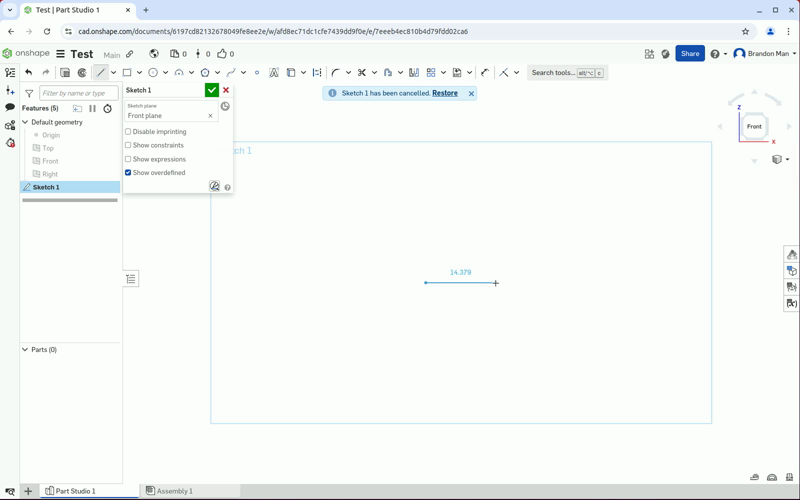
click(495, 282)
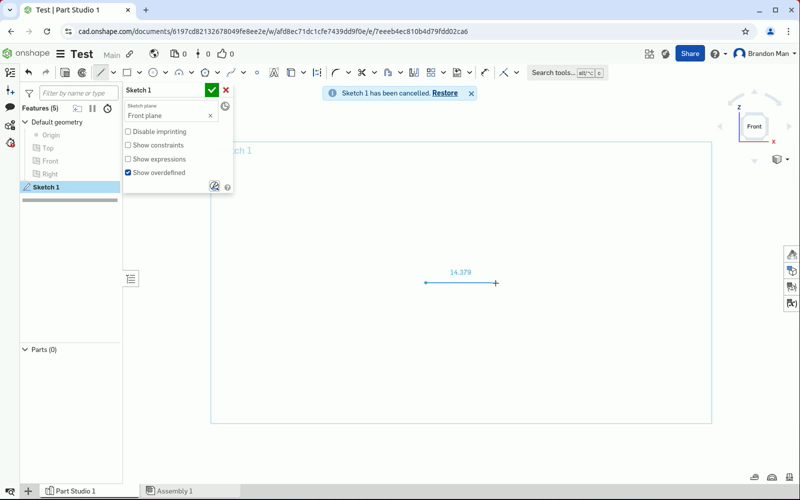
key_up(shift)
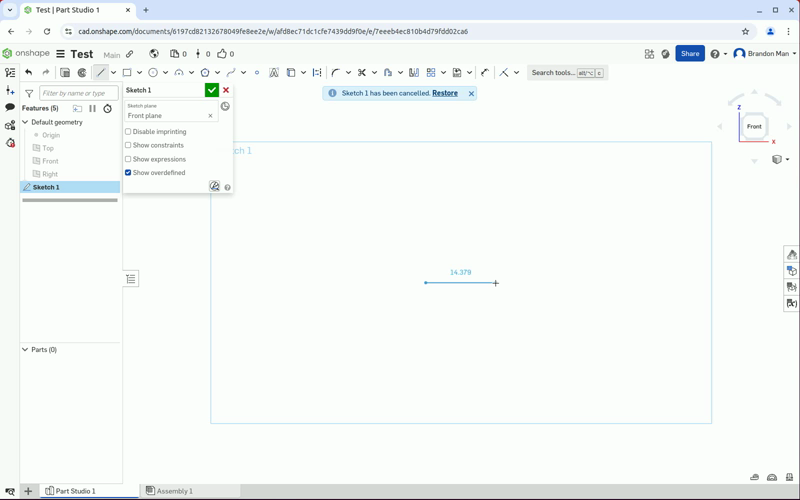
key_down(shift)
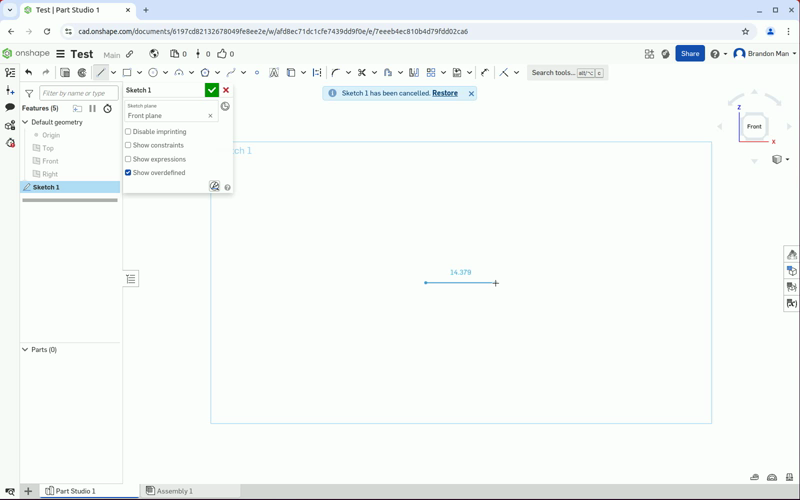
mouse_move(495, 170)
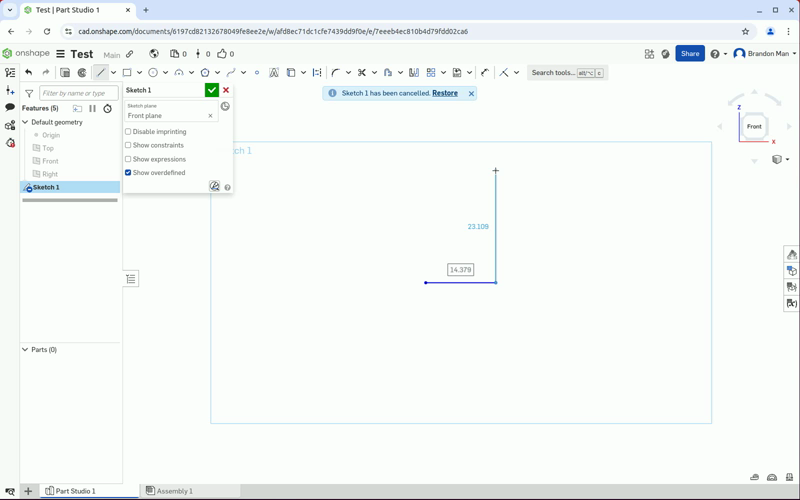
click(495, 170)
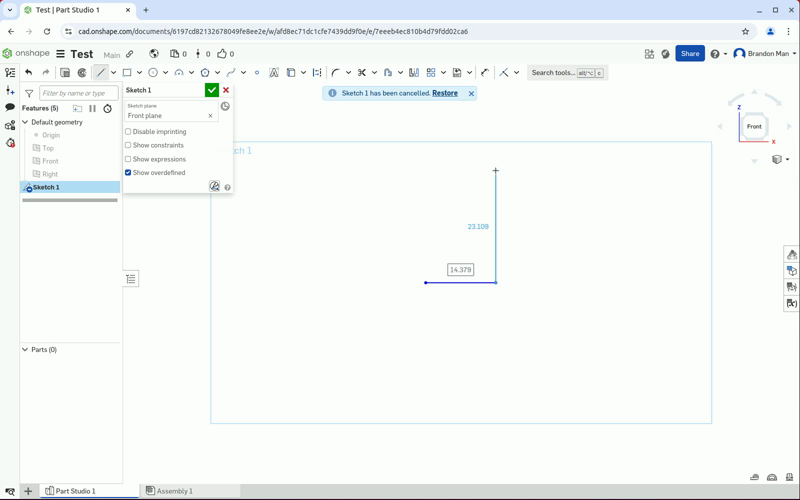
key_up(shift)
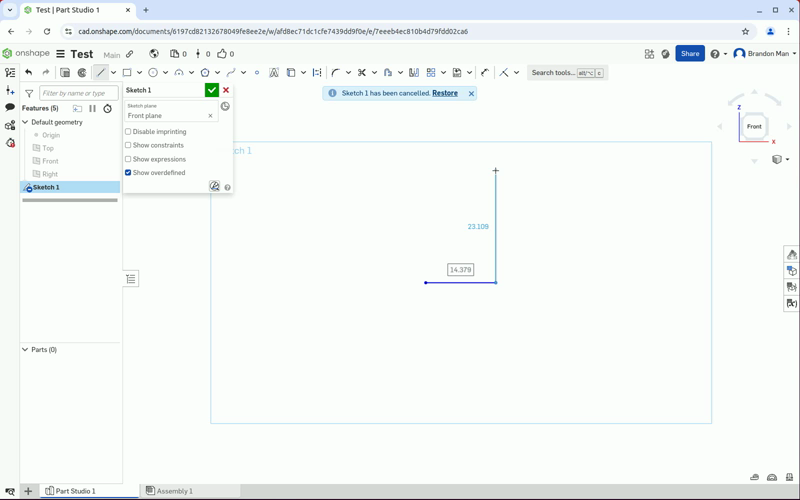
key_down(shift)
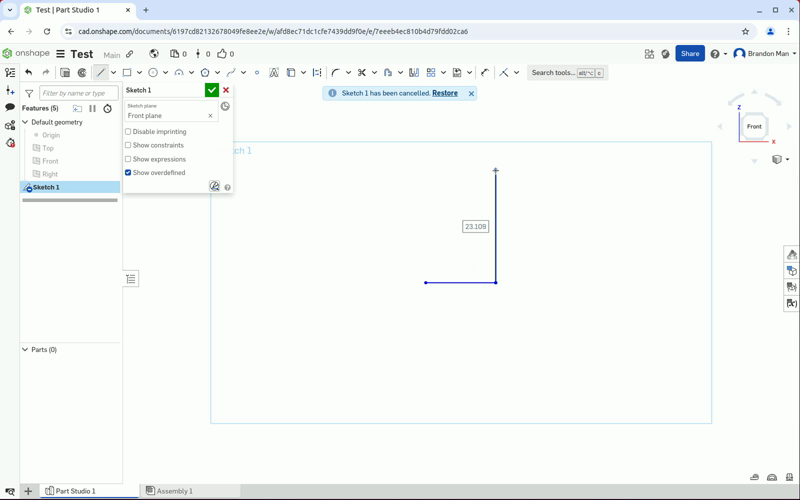
mouse_move(425, 170)
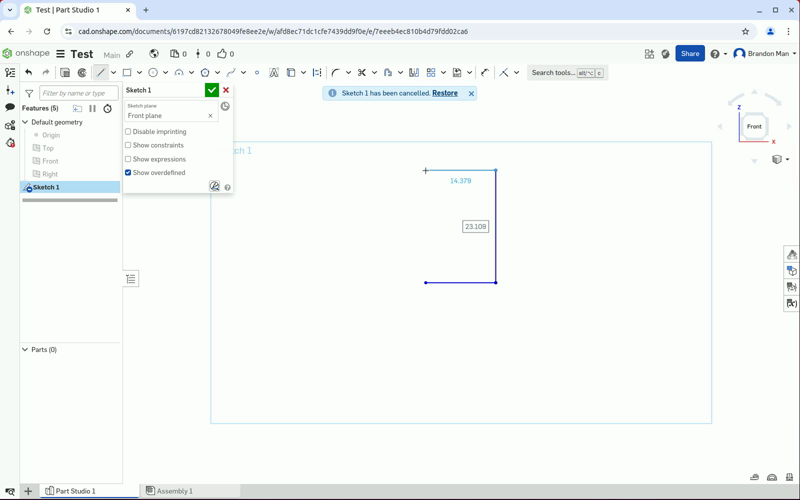
click(425, 170)
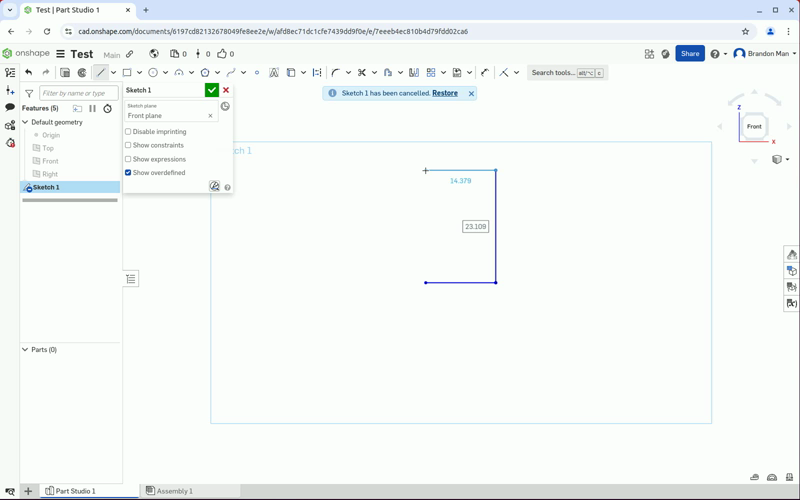
key_up(shift)
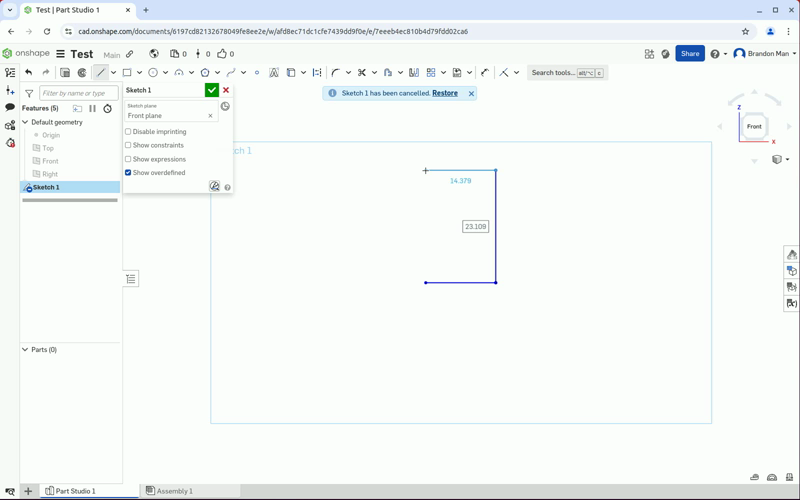
key_down(shift)
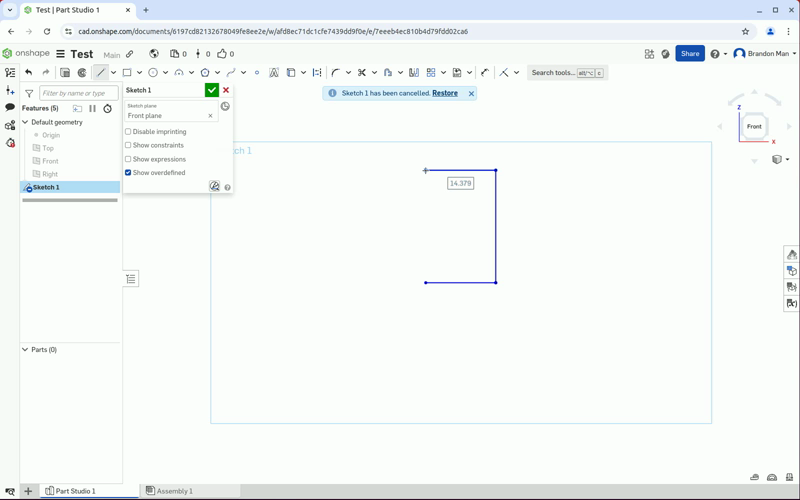
mouse_move(425, 282)
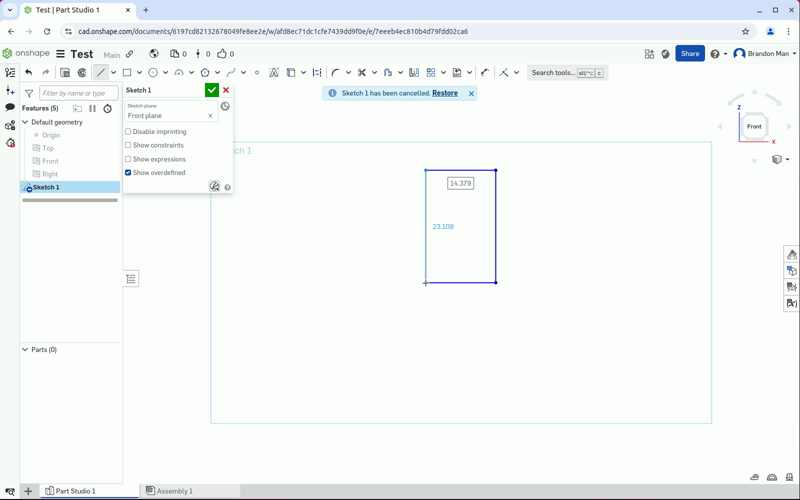
key_up(shift)
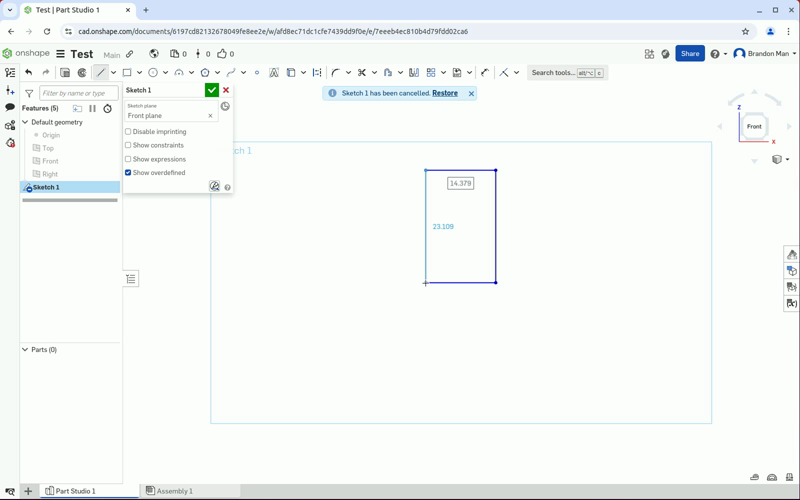
click(425, 282)
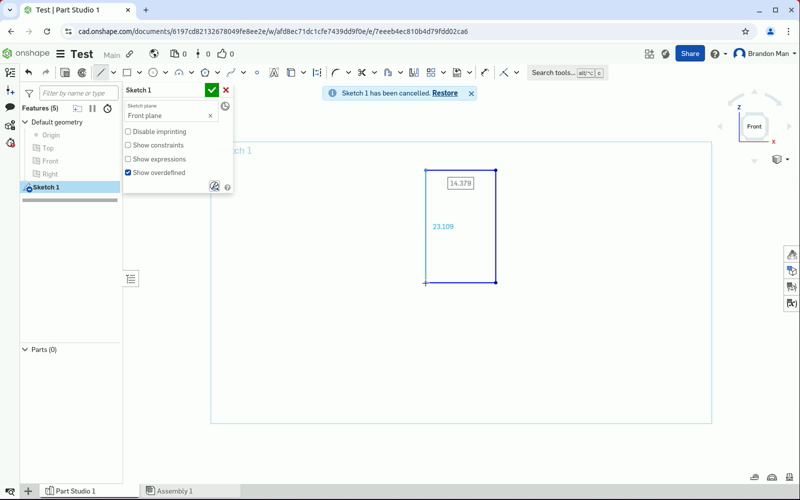
key(esc)
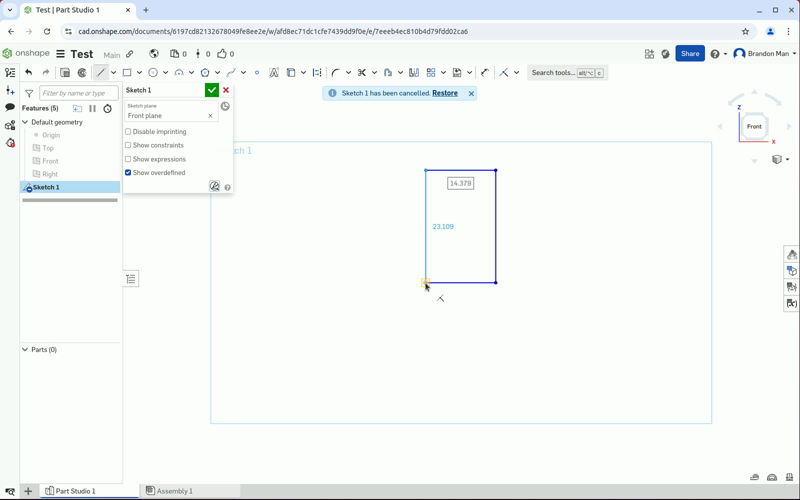
key(a)
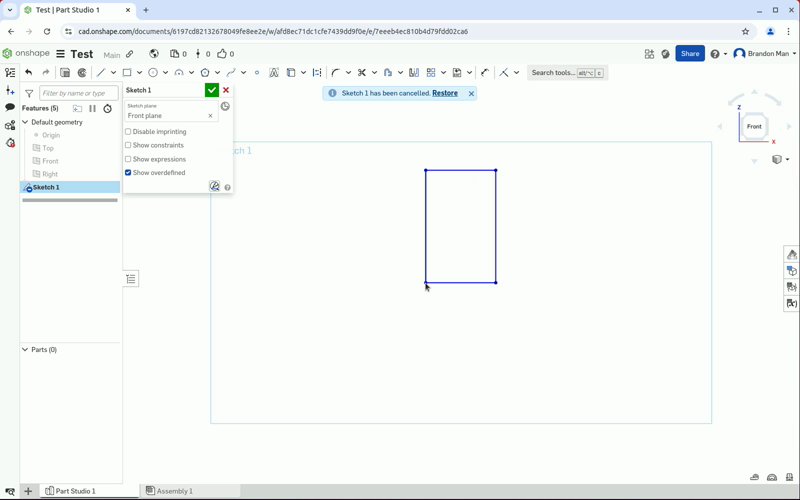
key_down(shift)
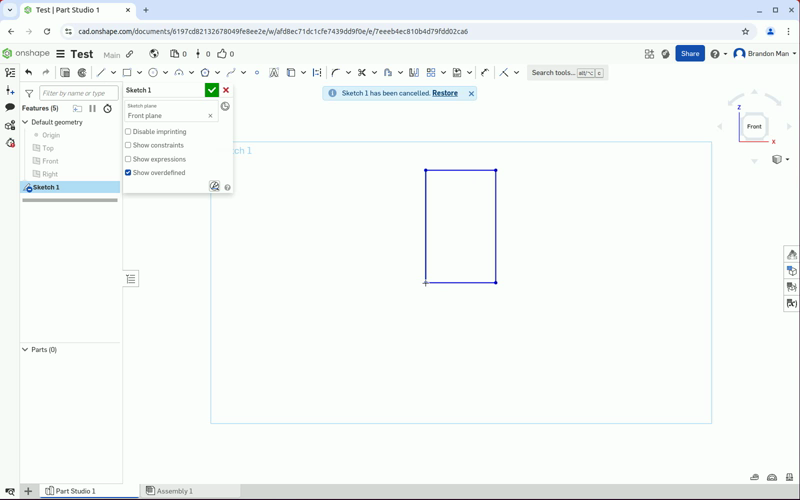
mouse_move(451, 264)
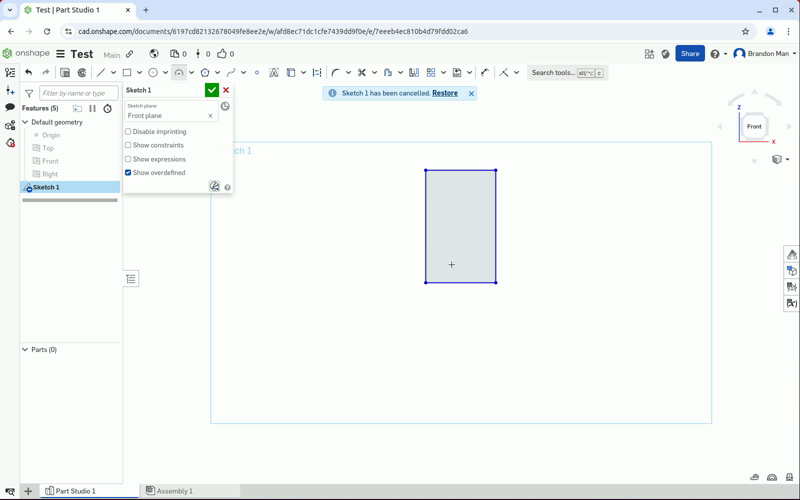
click(451, 264)
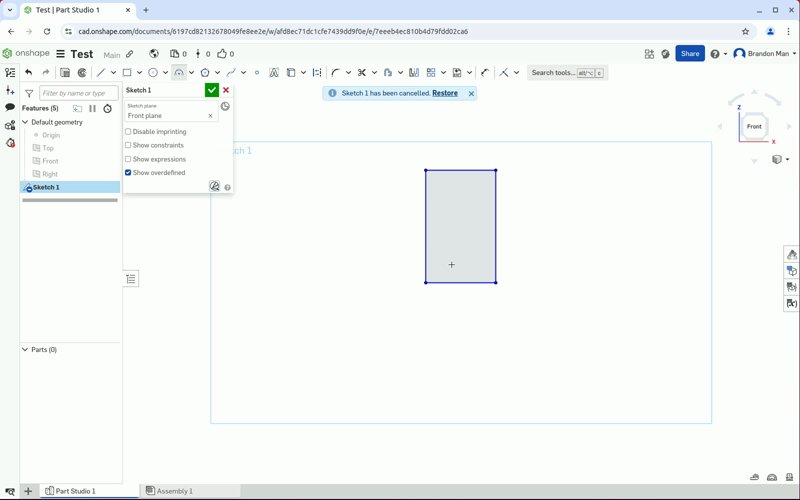
key_up(shift)
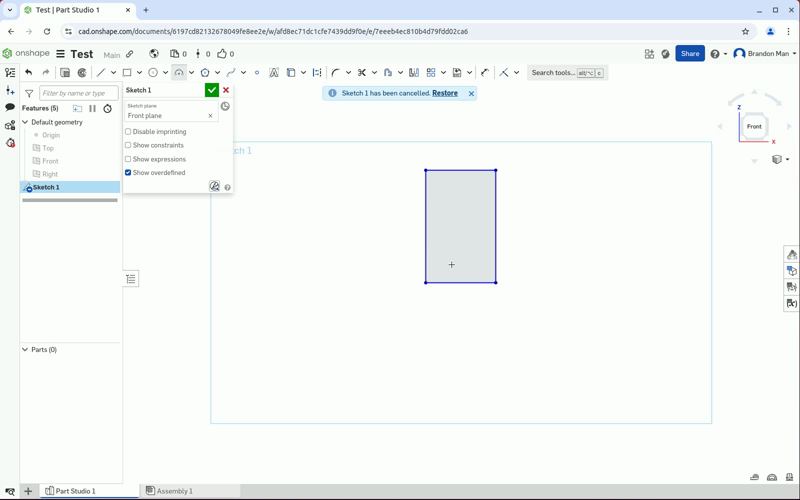
key_down(shift)
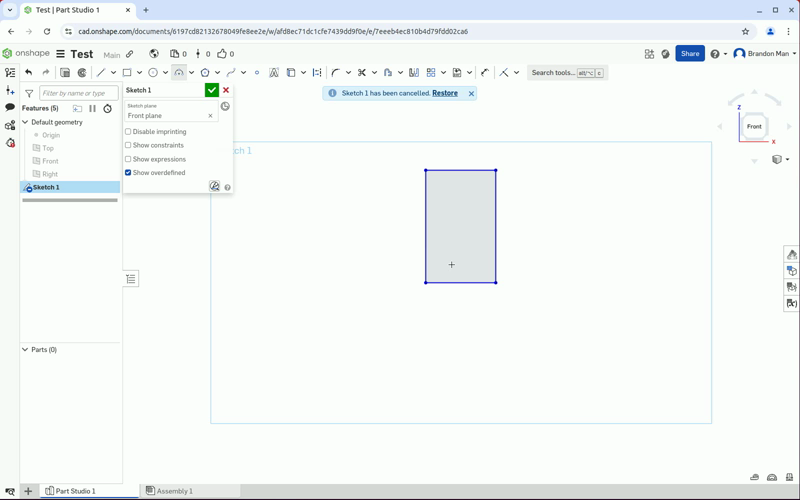
mouse_move(469, 264)
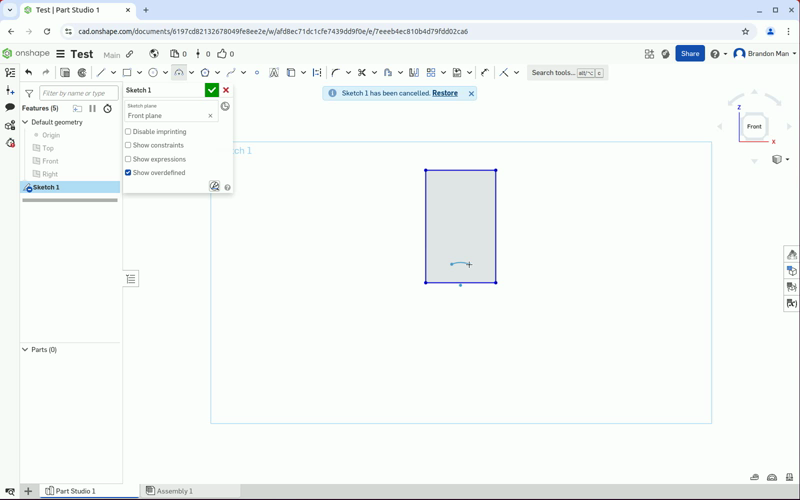
click(469, 264)
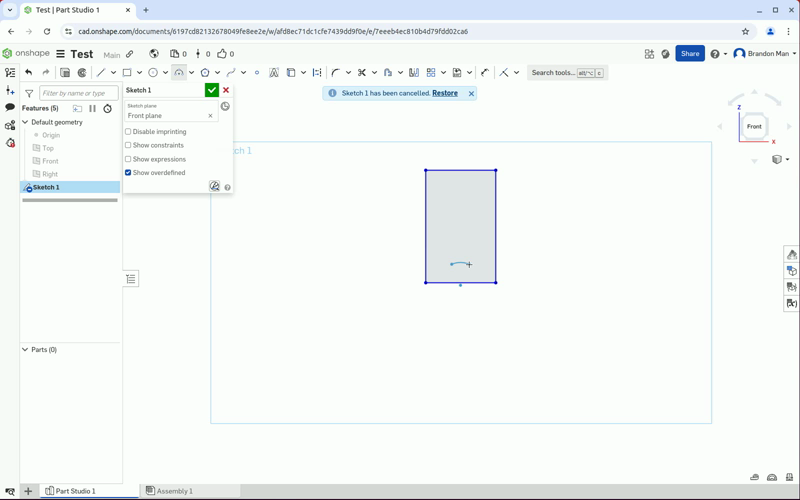
mouse_move(460, 272)
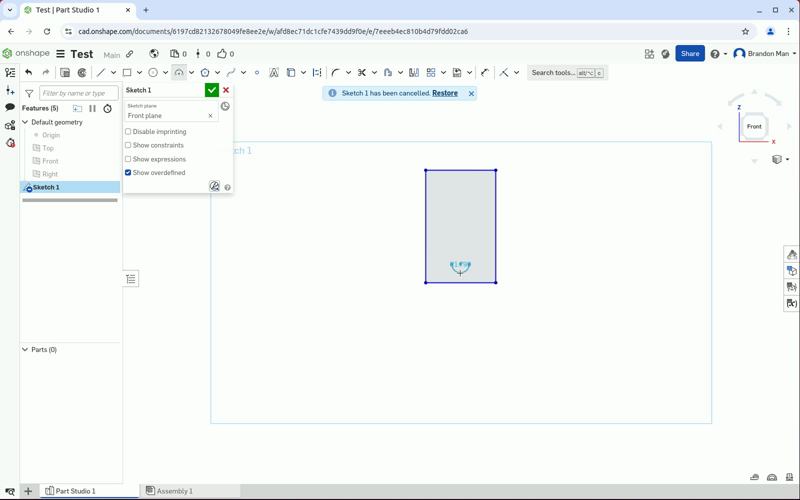
click(460, 272)
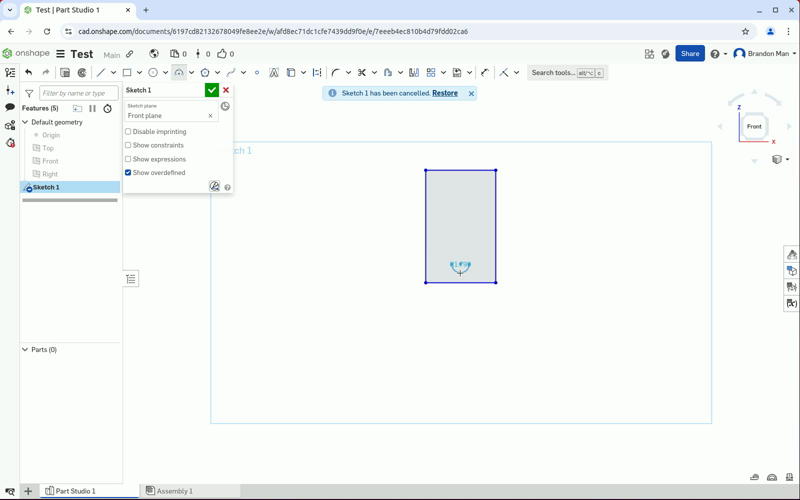
key_up(shift)
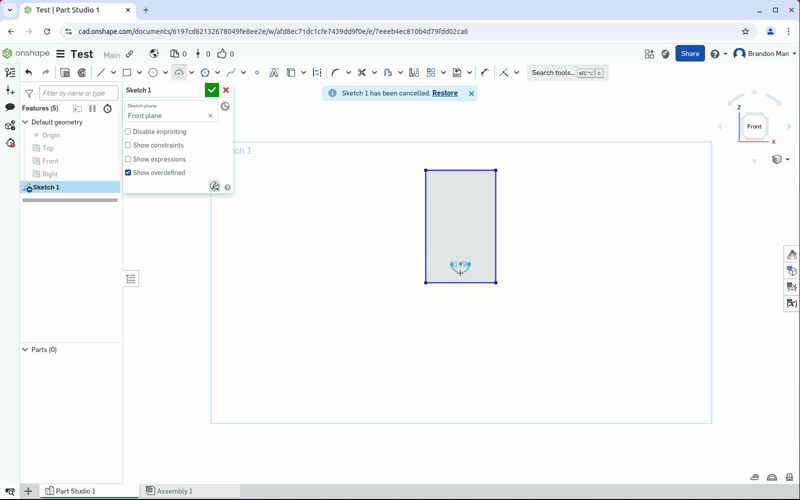
key(esc)
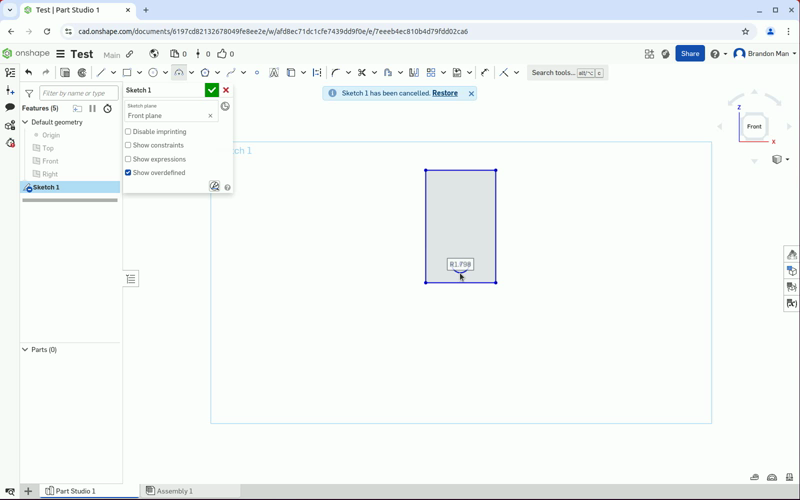
key(l)
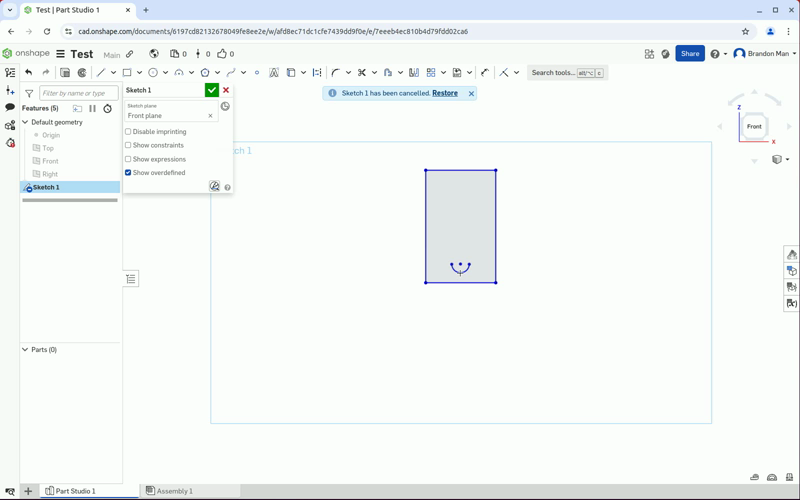
mouse_move(469, 264)
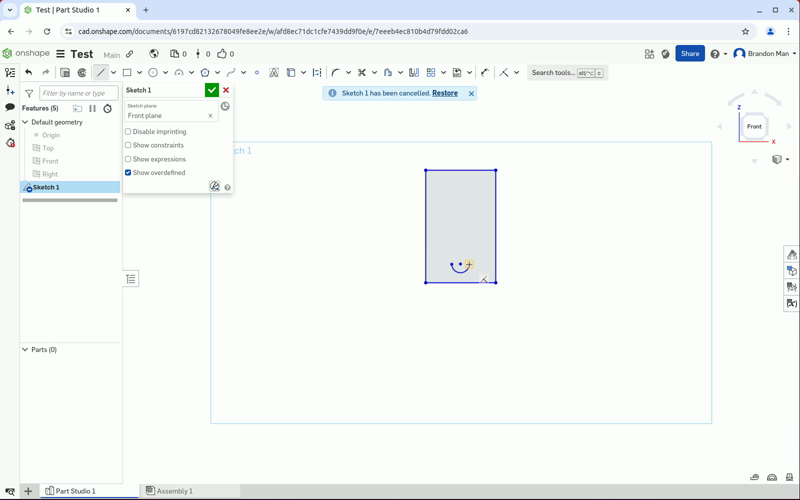
click(469, 264)
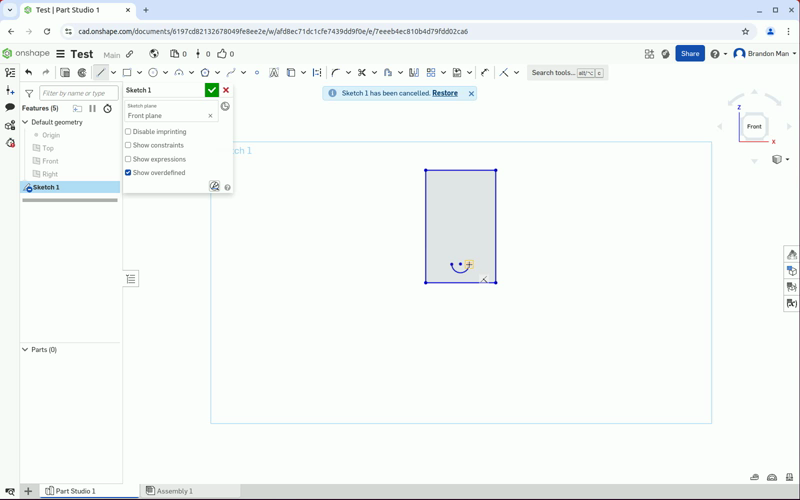
key_down(shift)
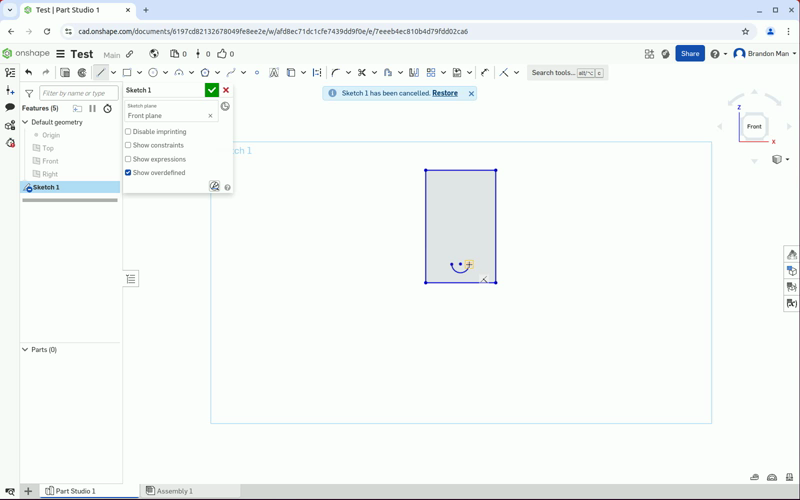
mouse_move(499, 264)
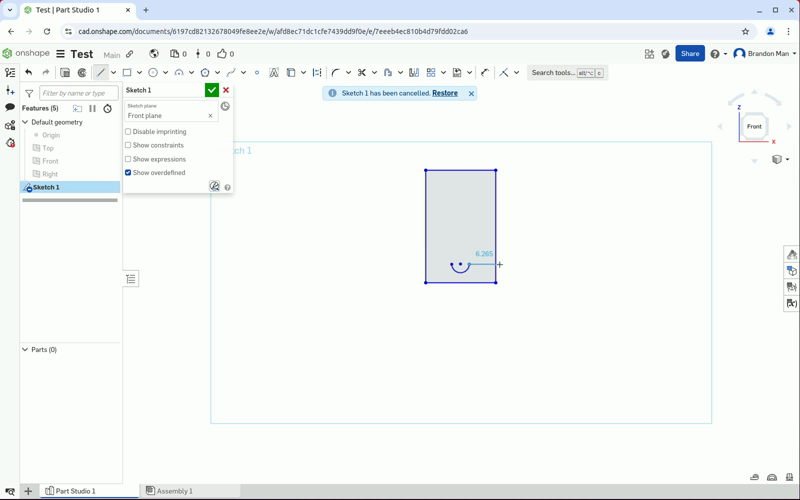
mouse_move(469, 226)
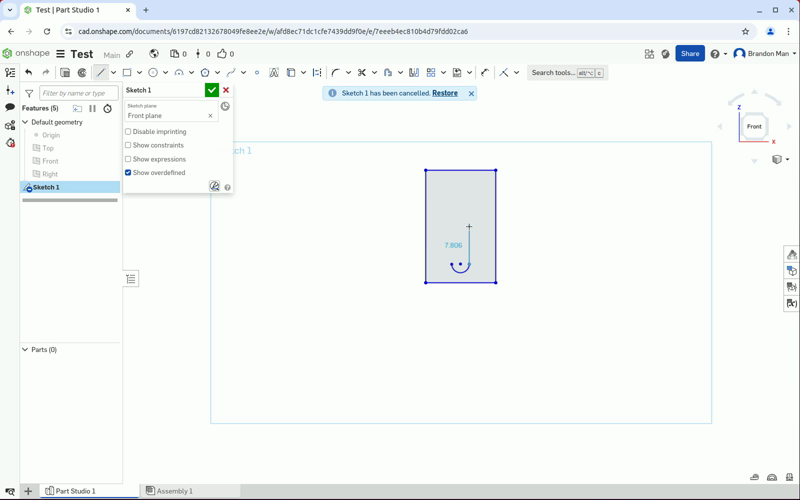
click(469, 226)
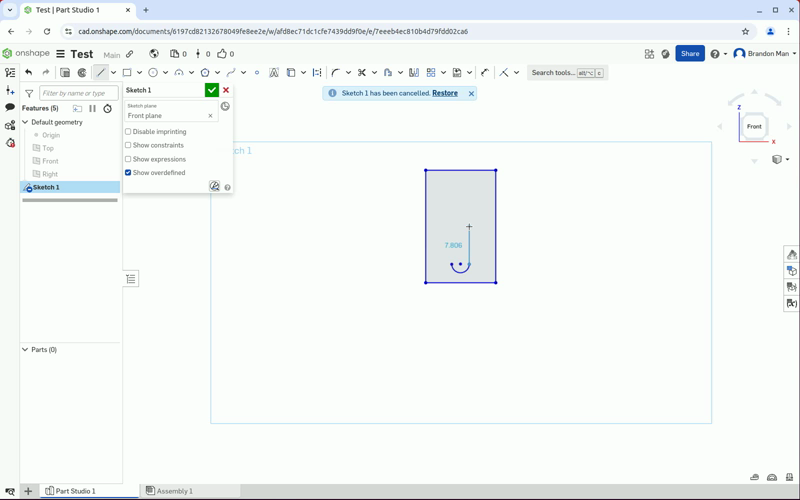
key_up(shift)
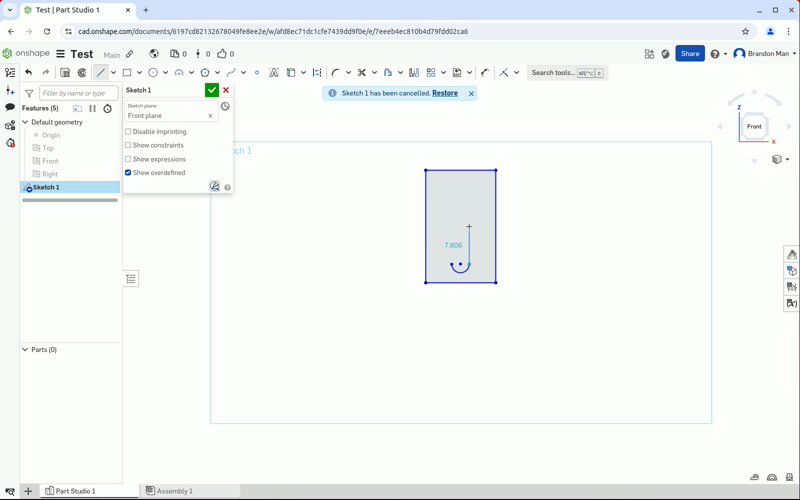
key(esc)
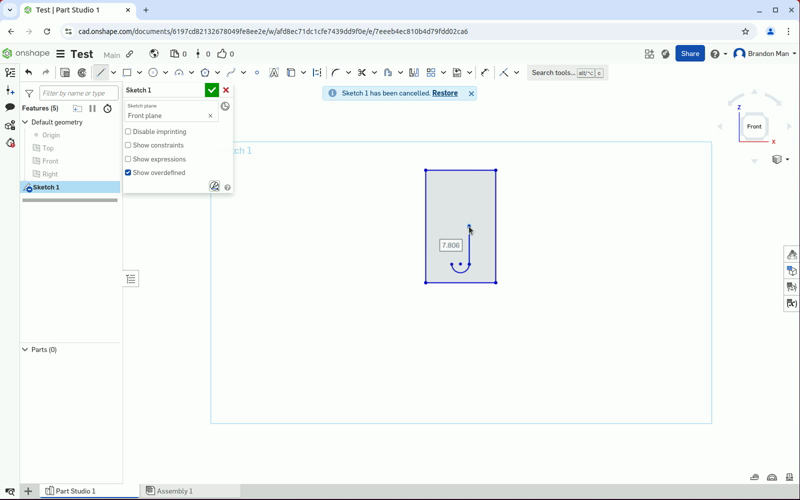
key(a)
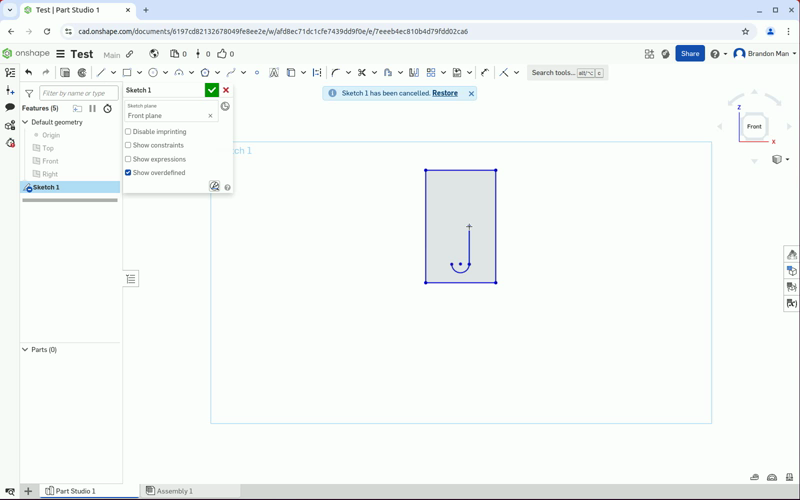
mouse_move(469, 226)
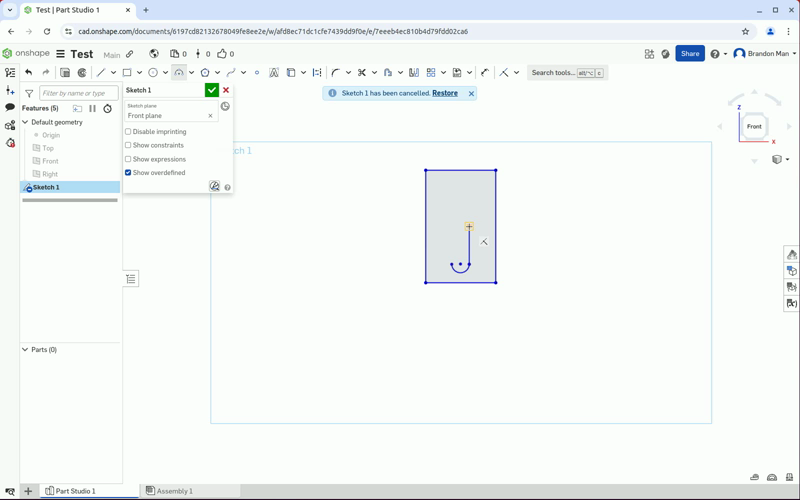
click(469, 226)
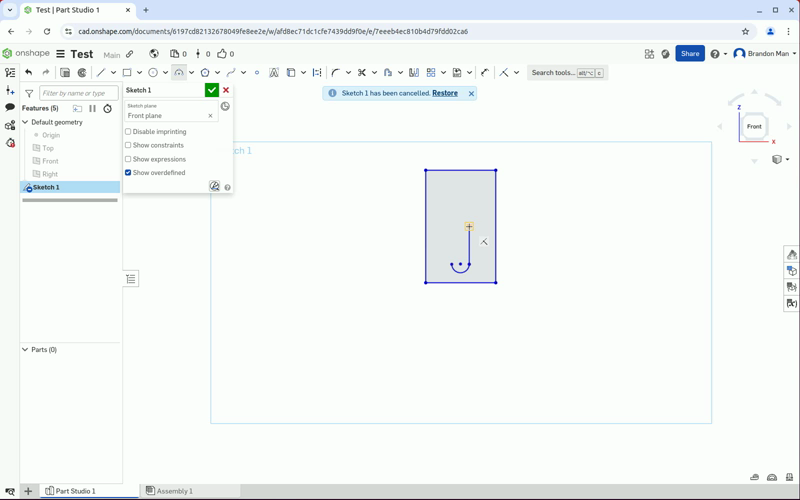
key_down(shift)
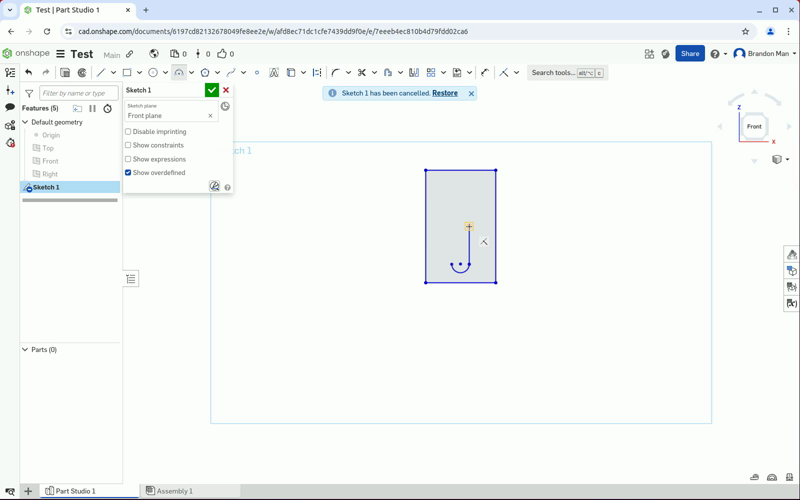
mouse_move(451, 226)
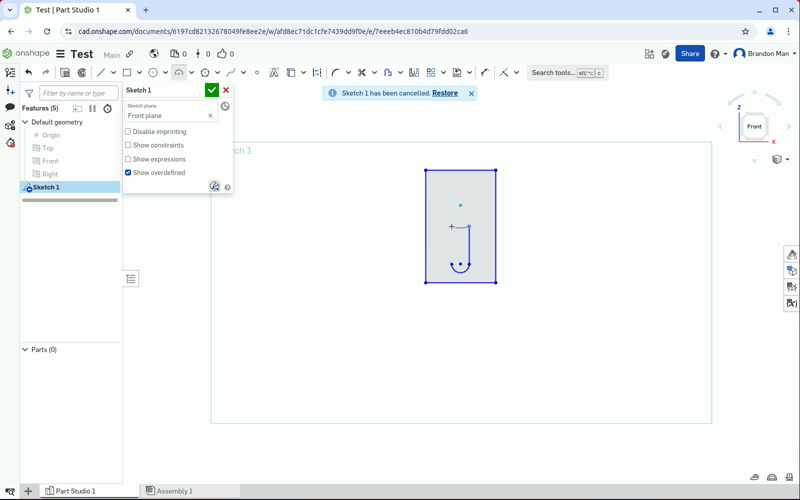
click(451, 226)
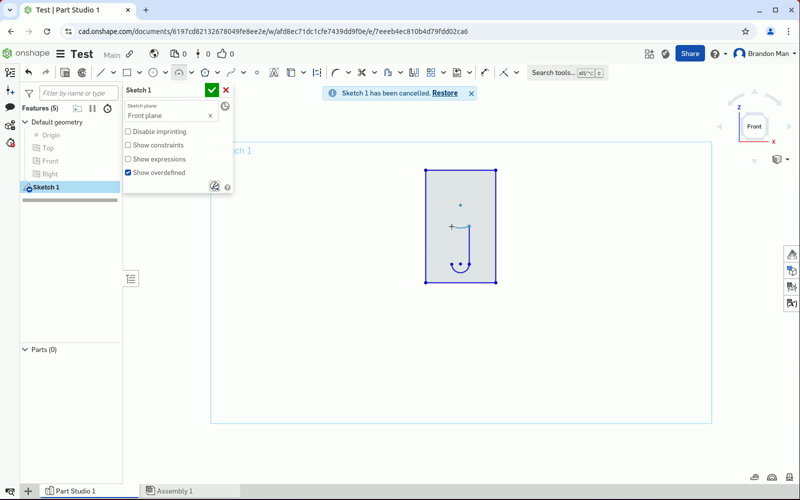
mouse_move(460, 217)
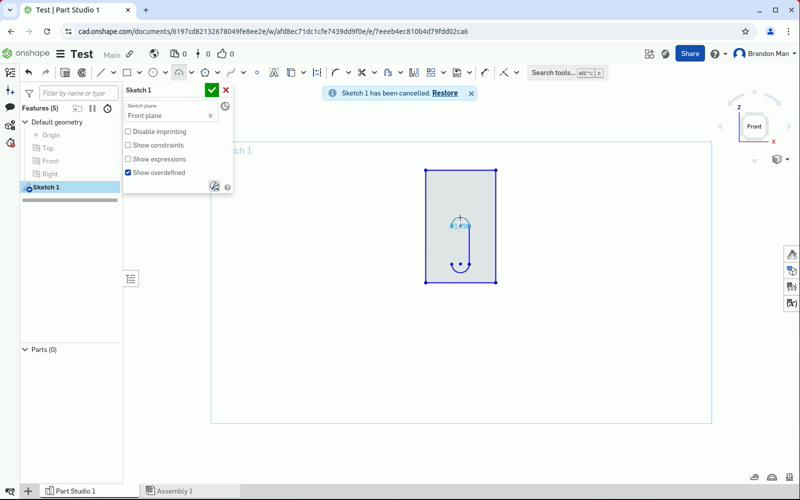
click(460, 217)
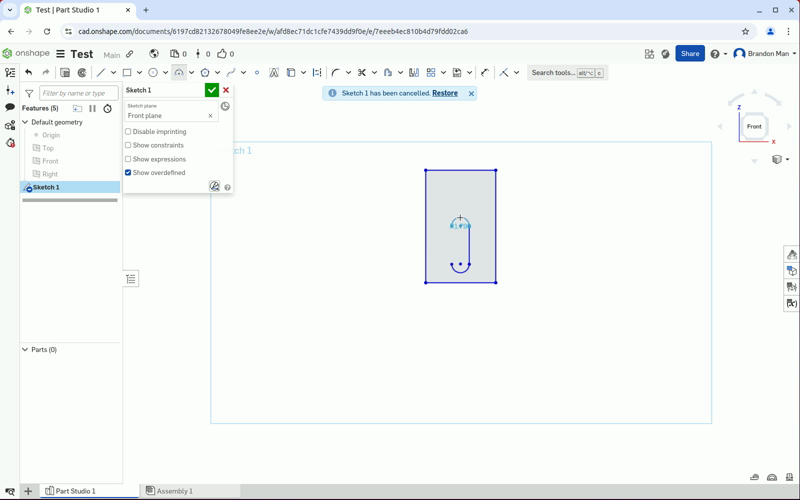
key_up(shift)
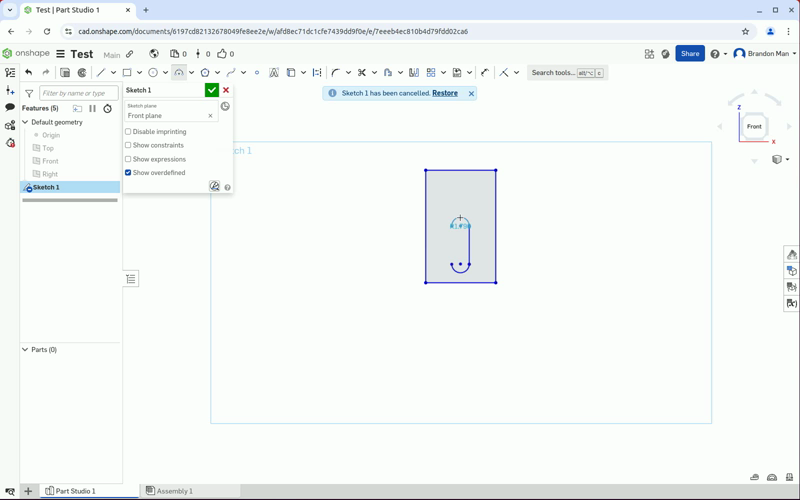
key(esc)
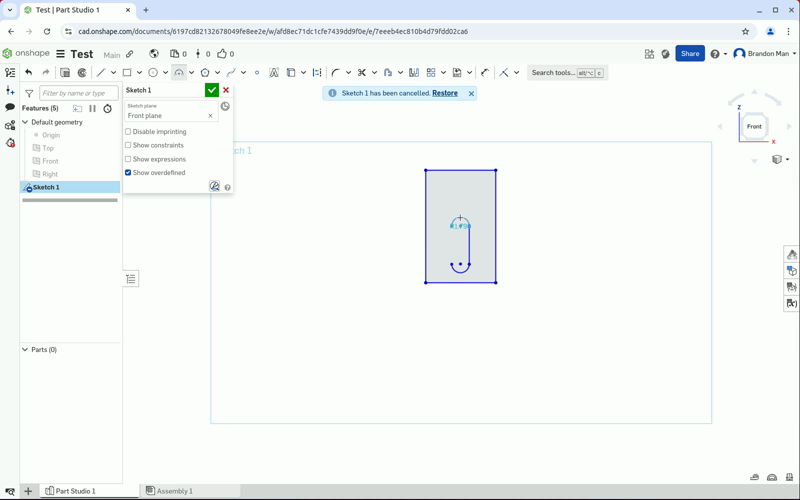
key(l)
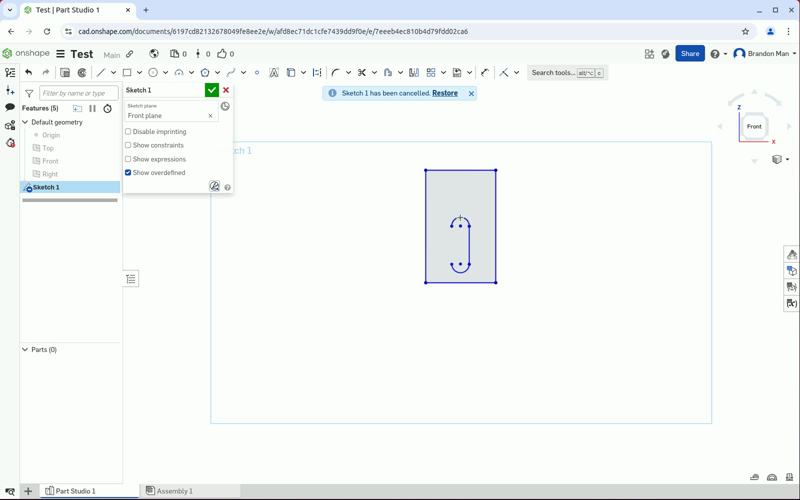
mouse_move(451, 226)
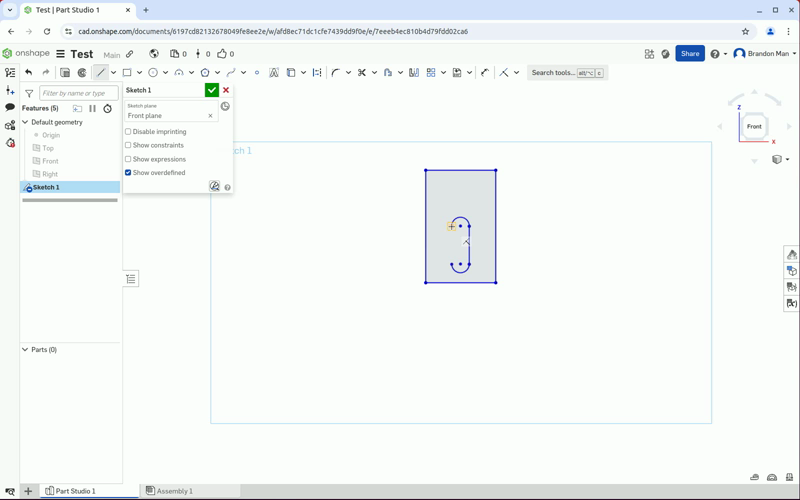
click(451, 226)
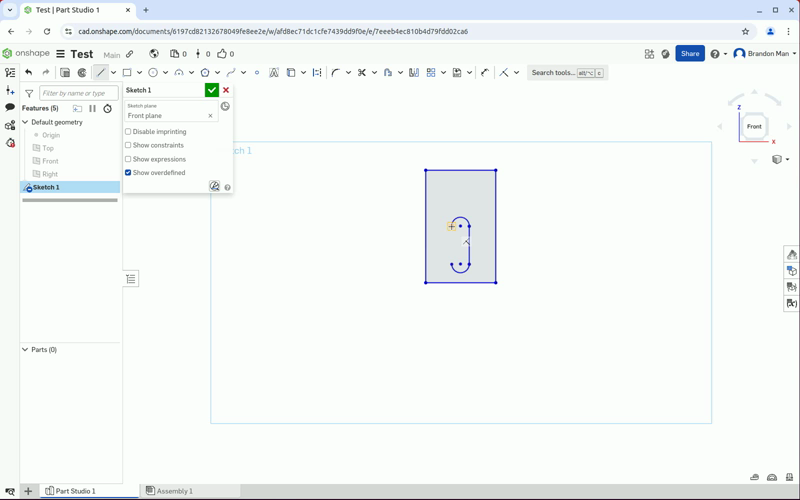
mouse_move(481, 226)
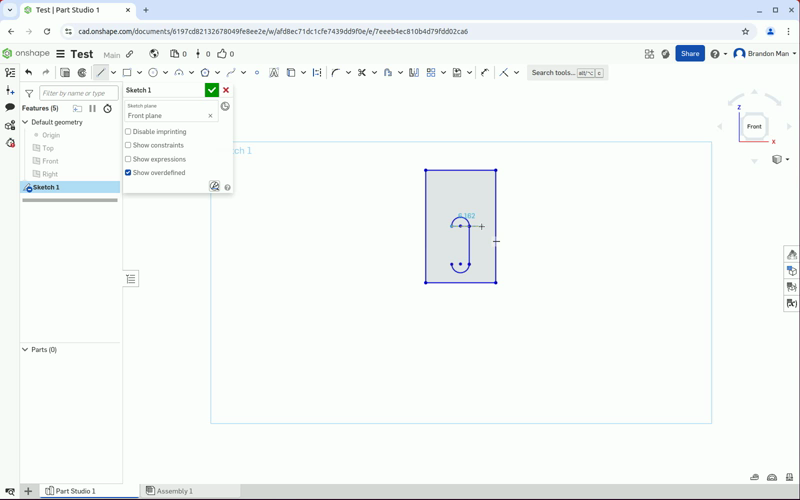
key_down(shift)
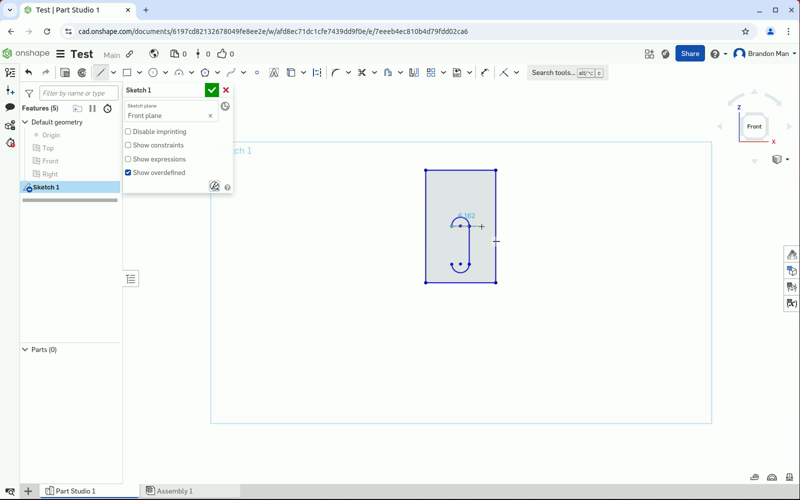
mouse_move(451, 264)
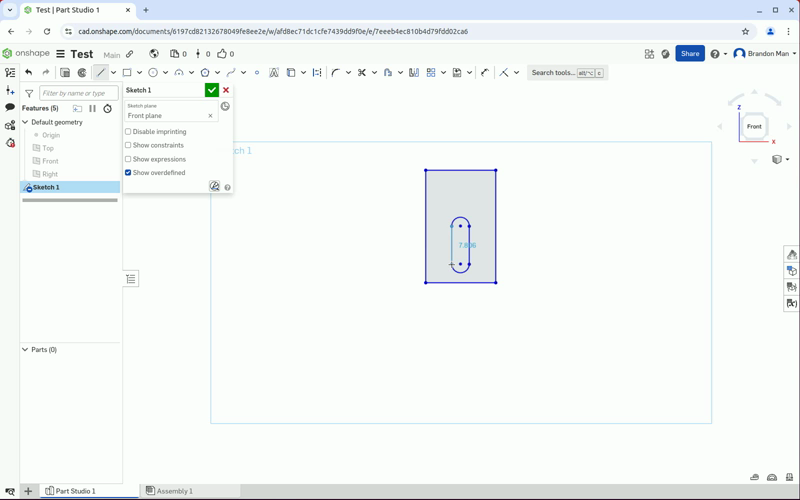
key_up(shift)
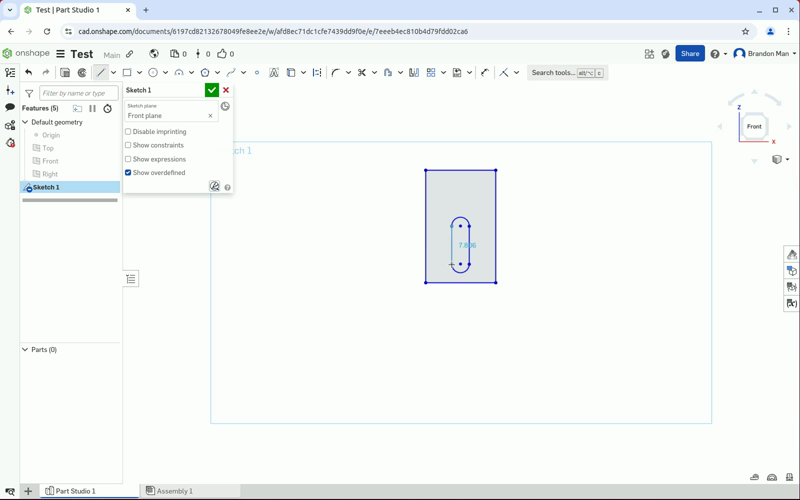
click(451, 264)
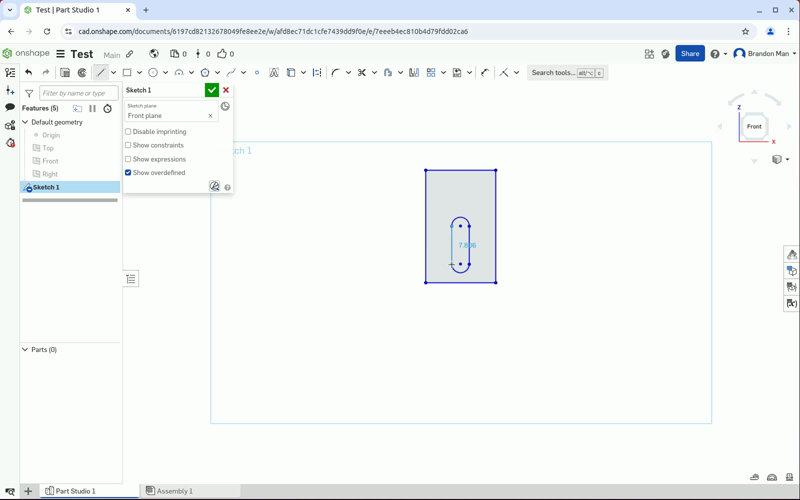
key(esc)
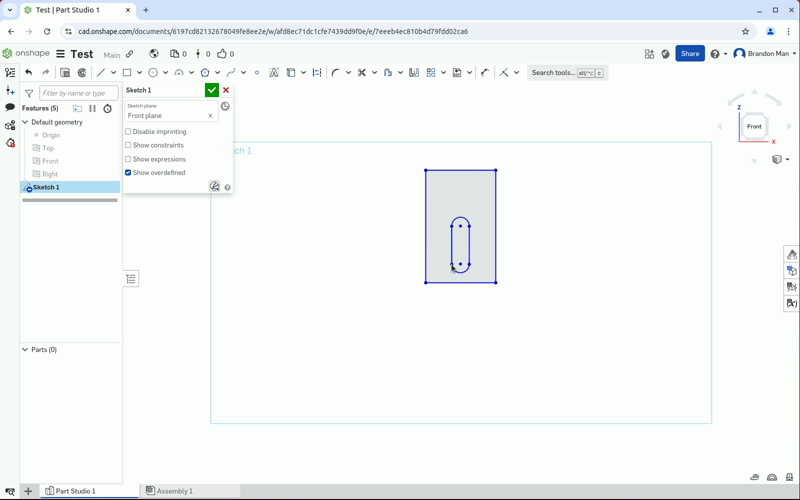
mouse_move(488, 182)
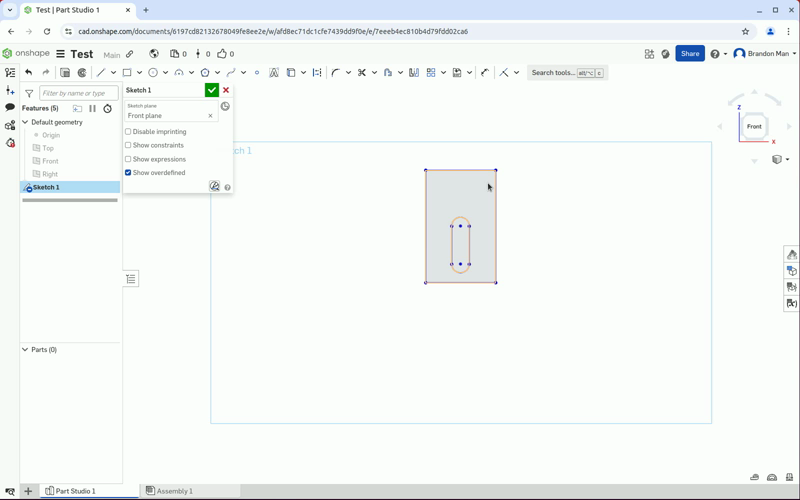
click(488, 182)
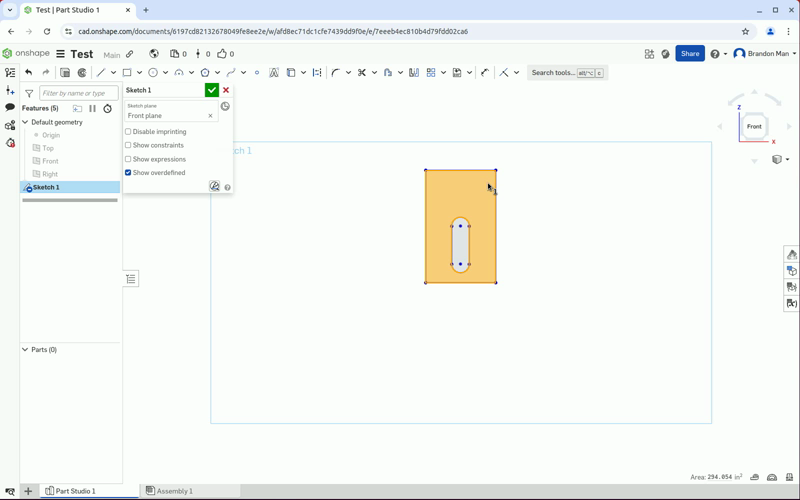
mouse_move(73, 352)
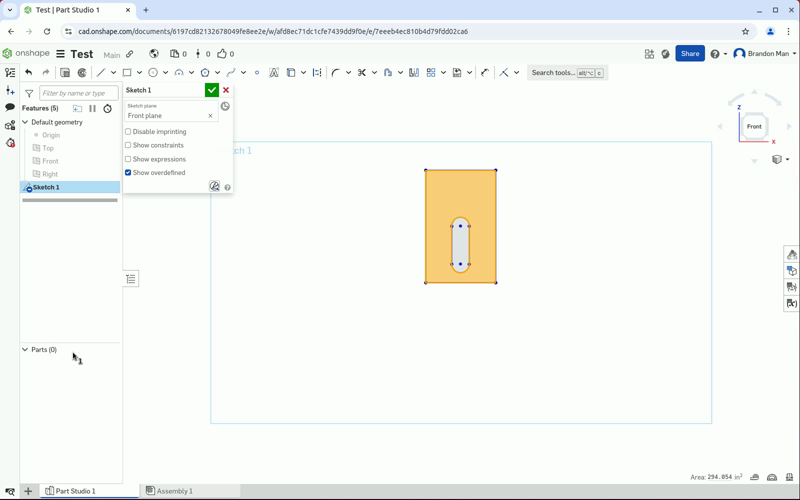
key(shift+y)
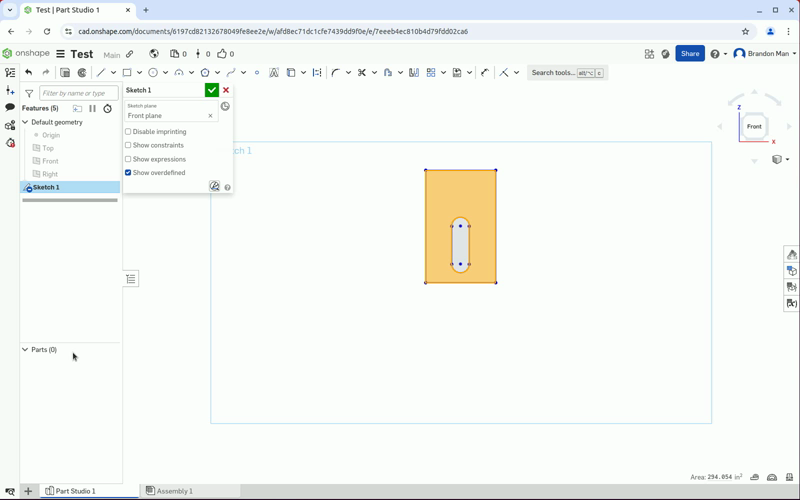
key(shift+e)
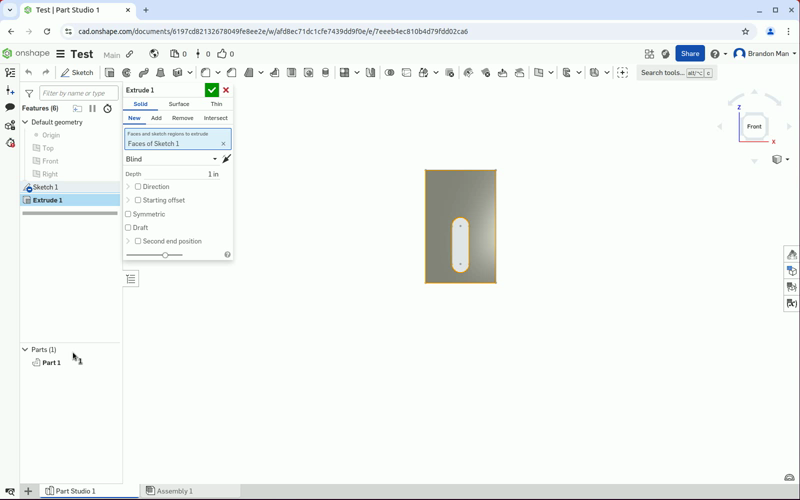
mouse_move(143, 106)
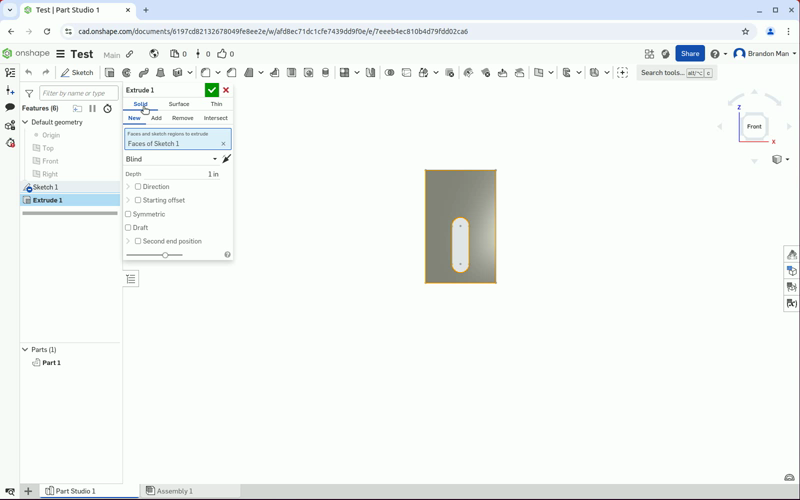
click(143, 106)
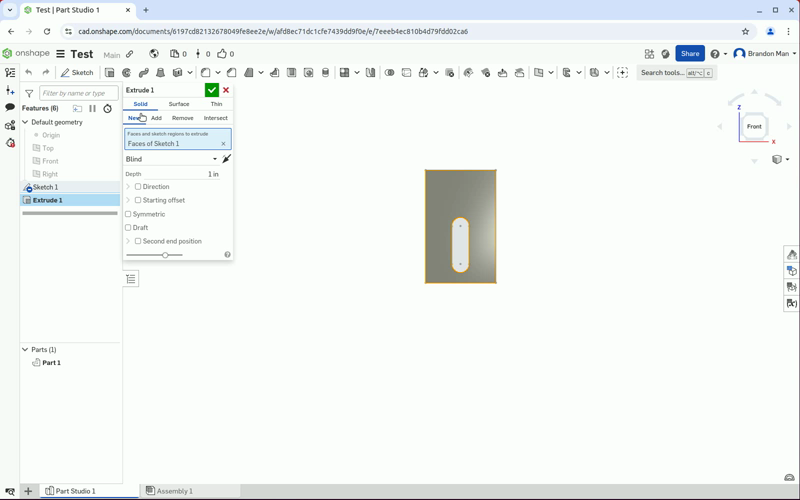
mouse_move(137, 120)
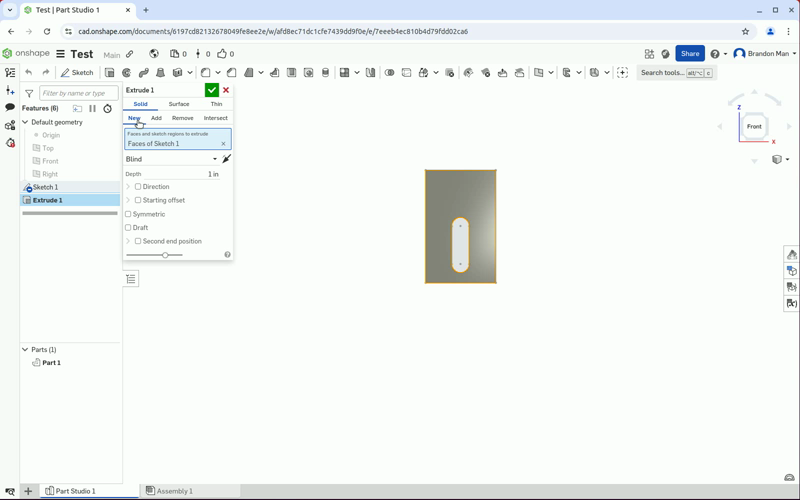
click(137, 120)
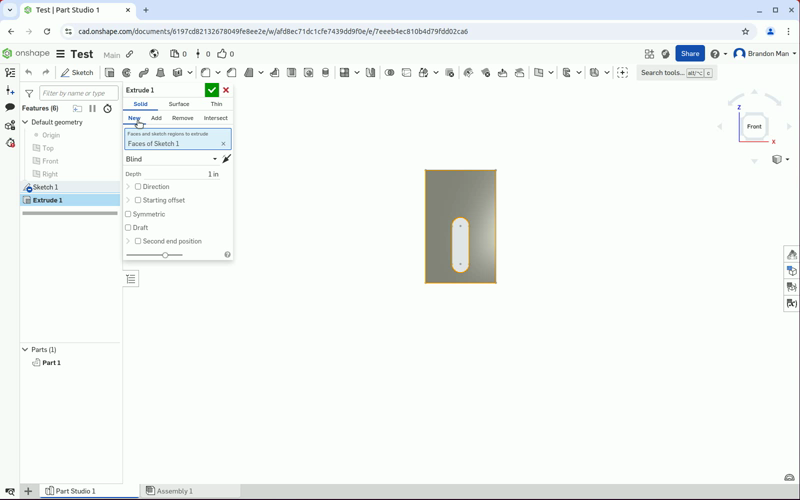
key(tab, 4)
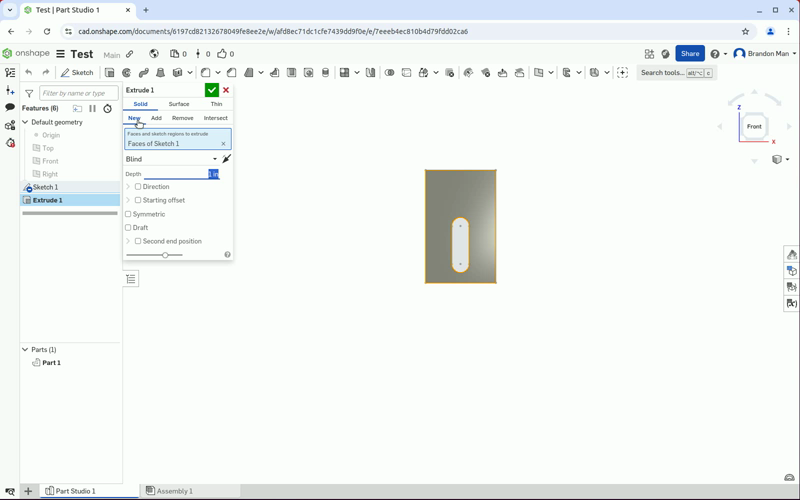
text(12.036)
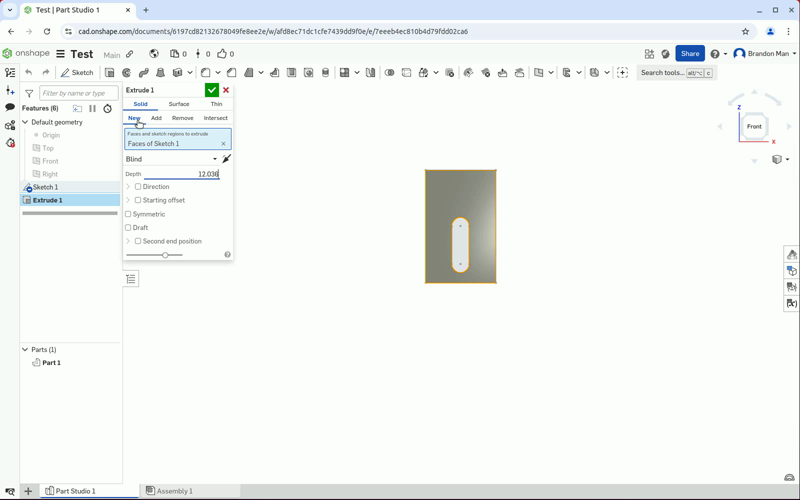
key(enter)
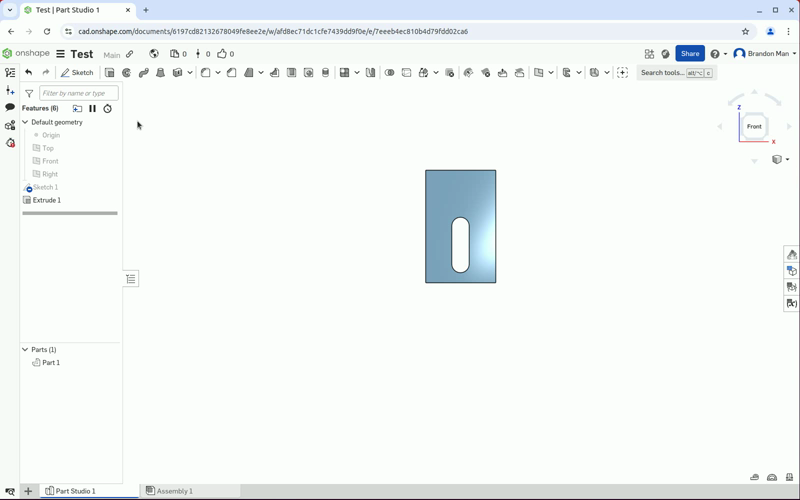
key(shift+h)
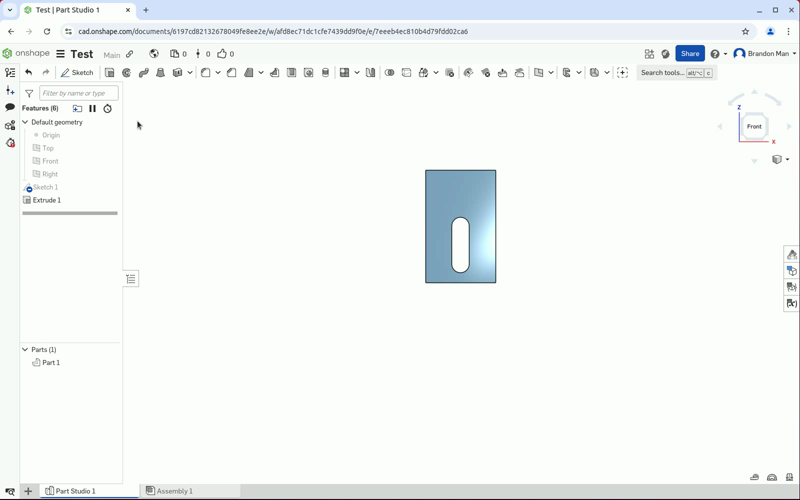
key(shift+h)
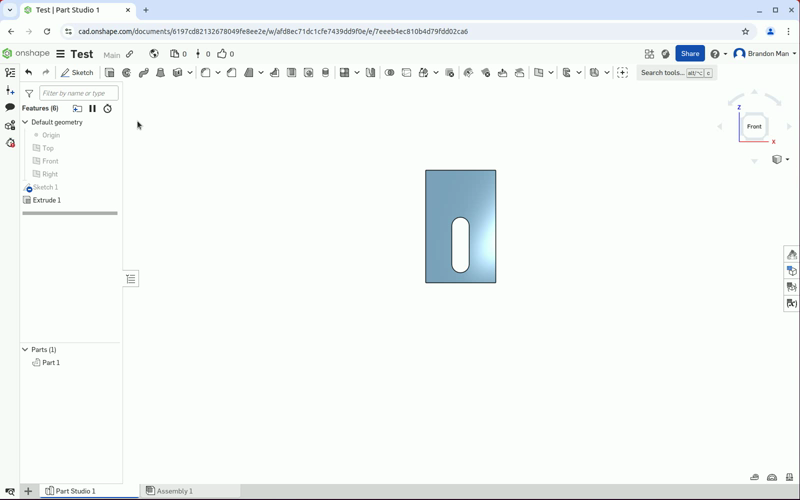
mouse_move(73, 189)
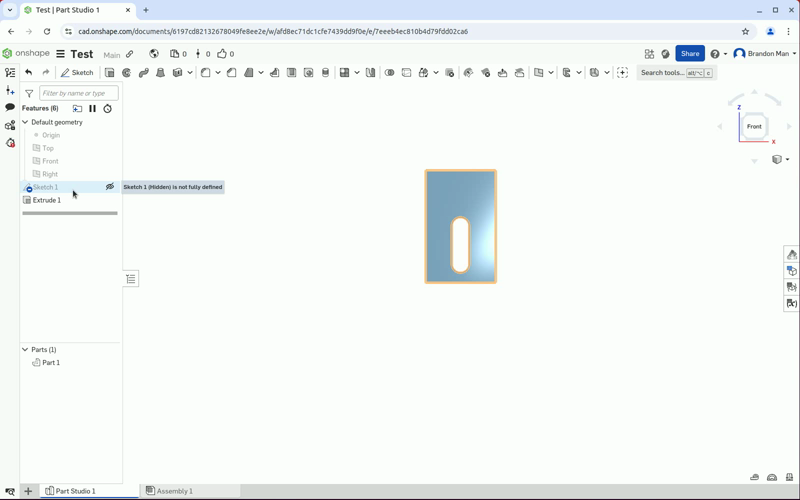
click(73, 189)
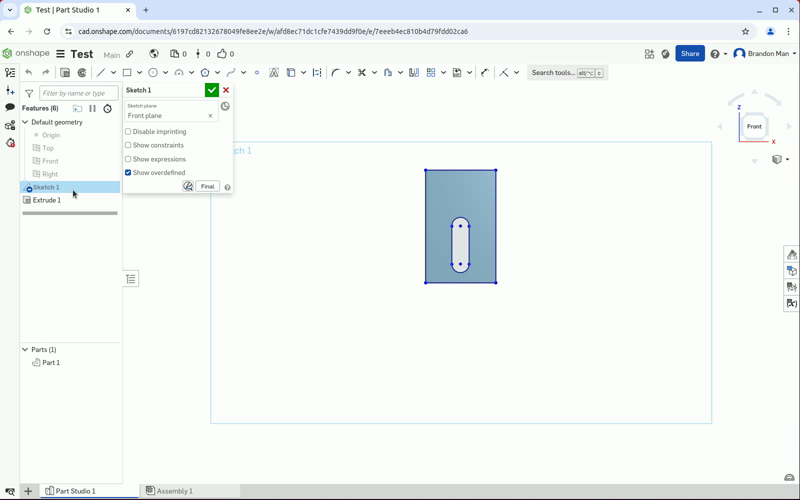
mouse_move(229, 92)
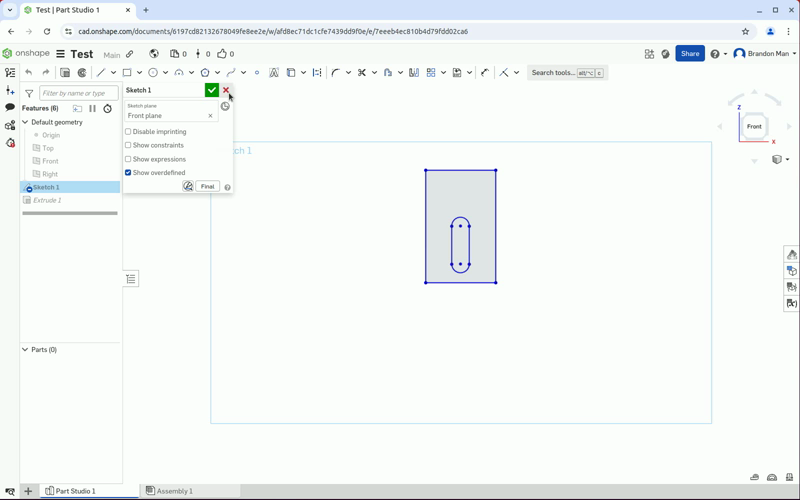
click(229, 92)
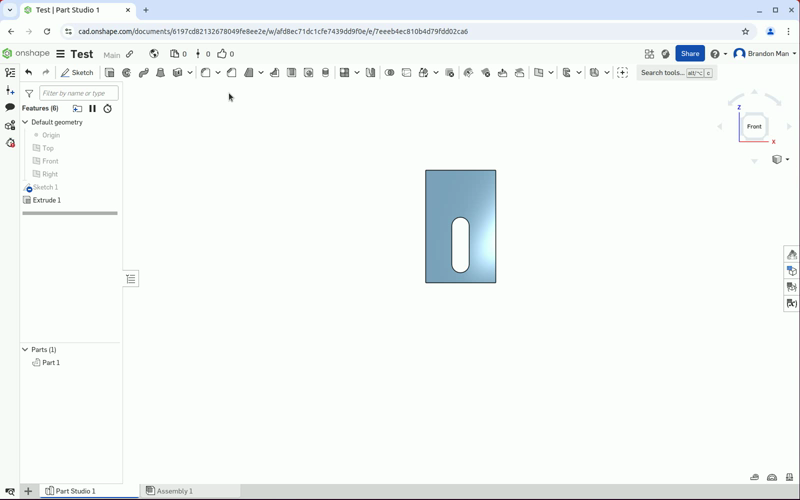
mouse_move(541, 75)
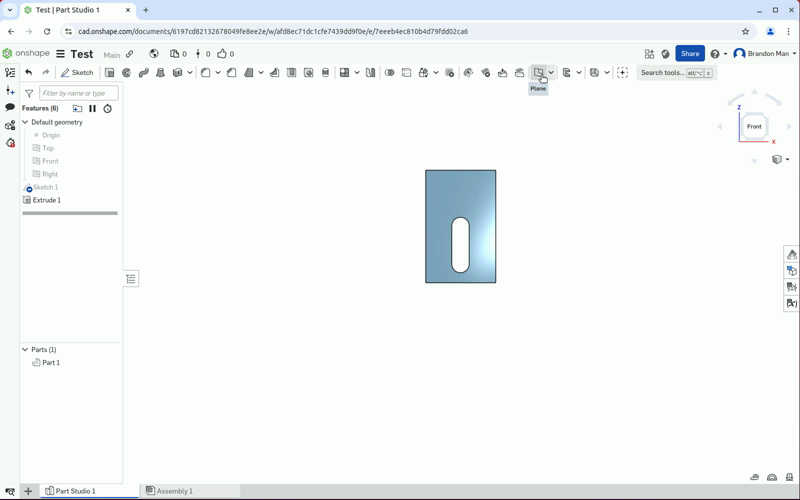
click(541, 75)
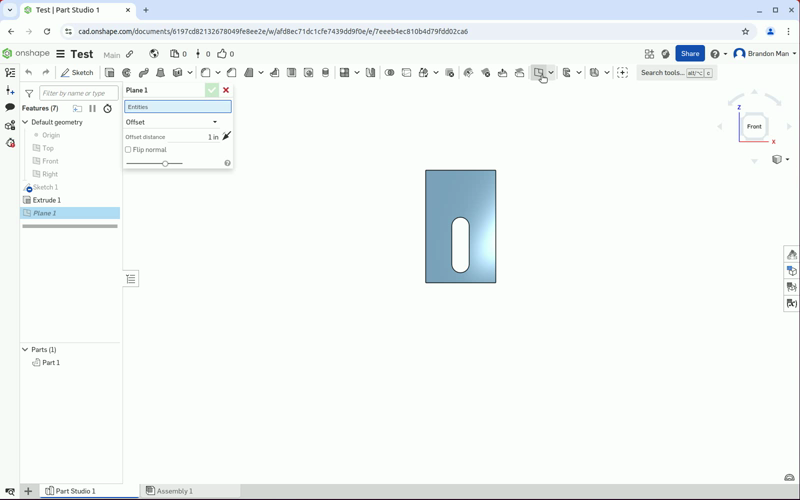
mouse_move(73, 163)
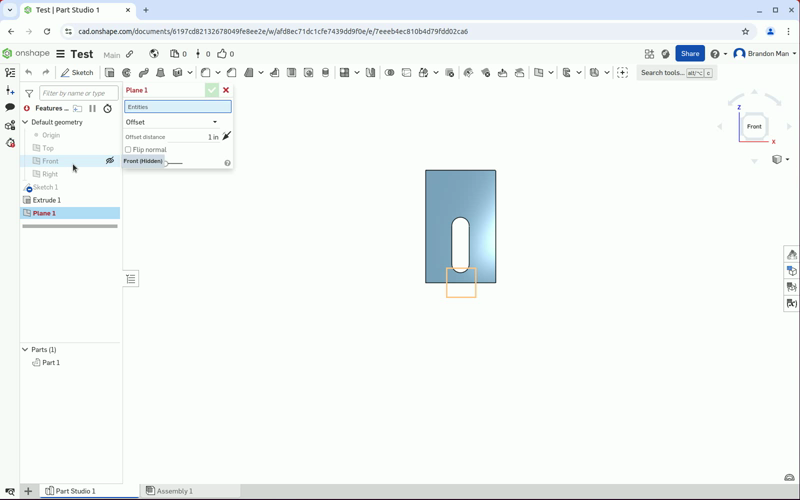
click(73, 163)
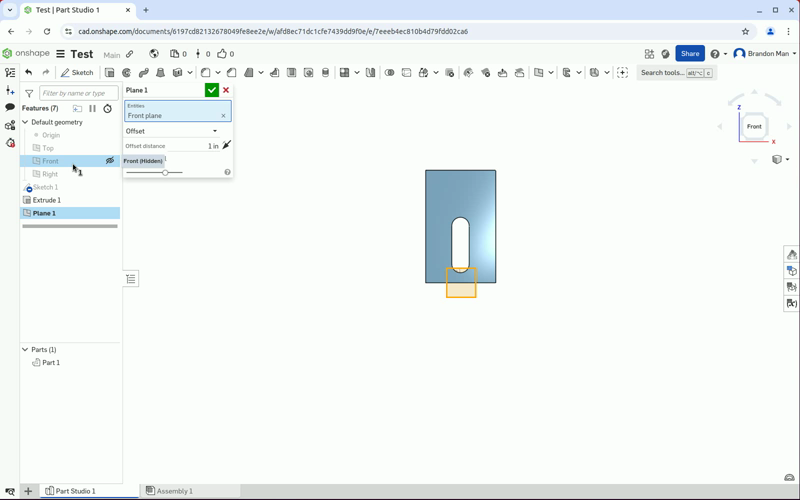
key(tab, 2)
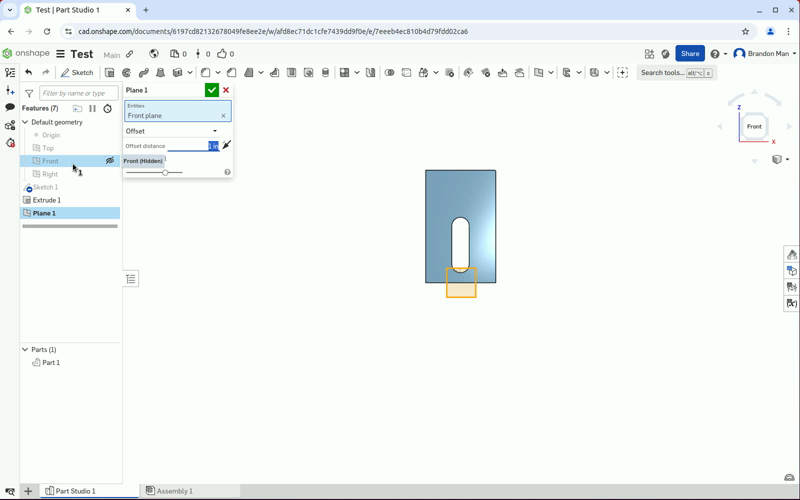
text(12.047)
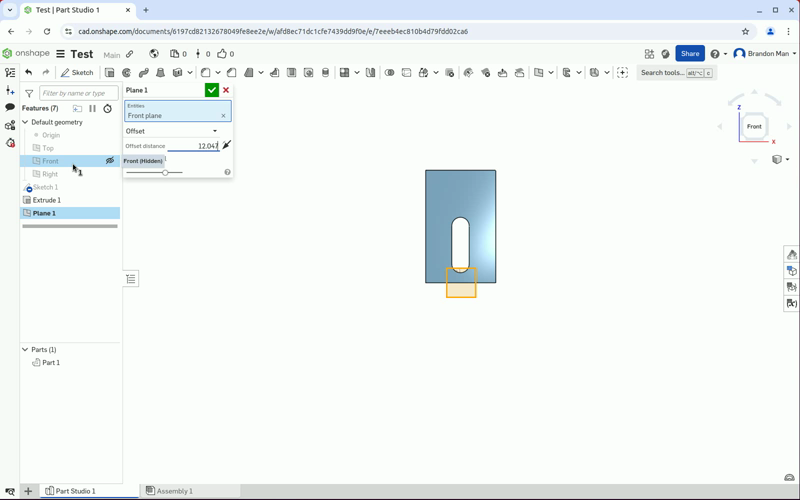
key(enter, 2)
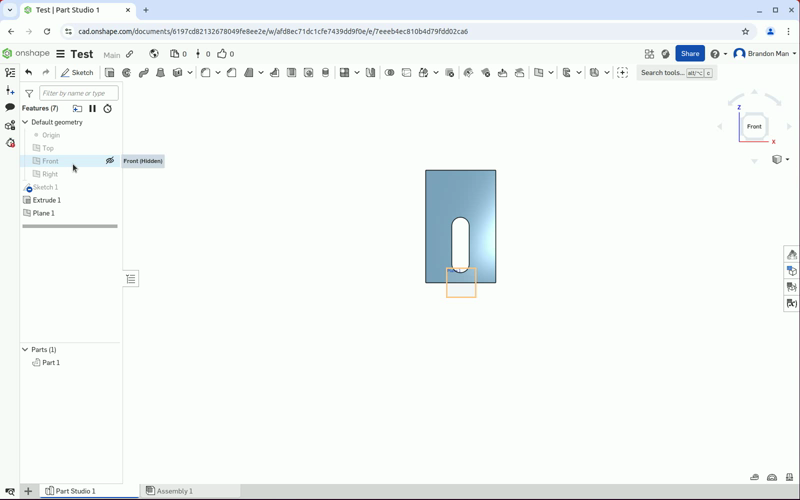
key(shift+s)
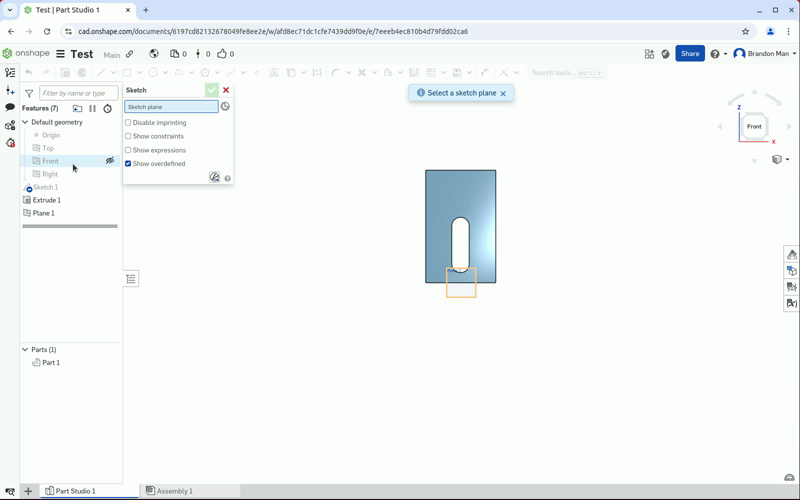
mouse_move(73, 215)
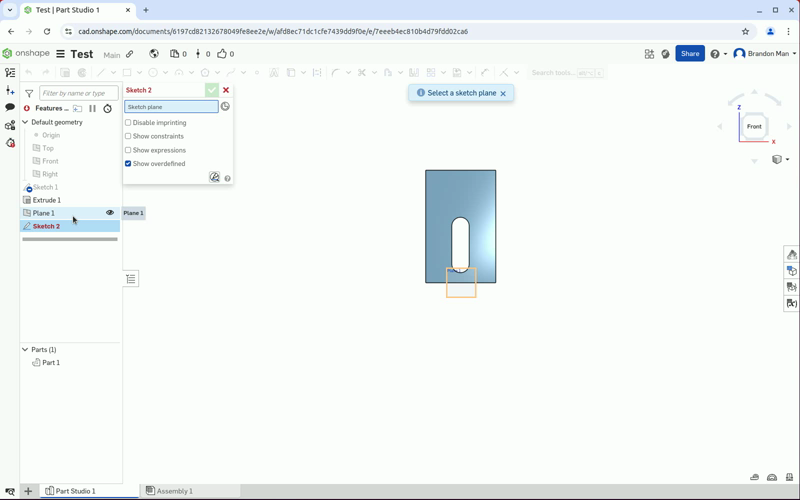
click(73, 215)
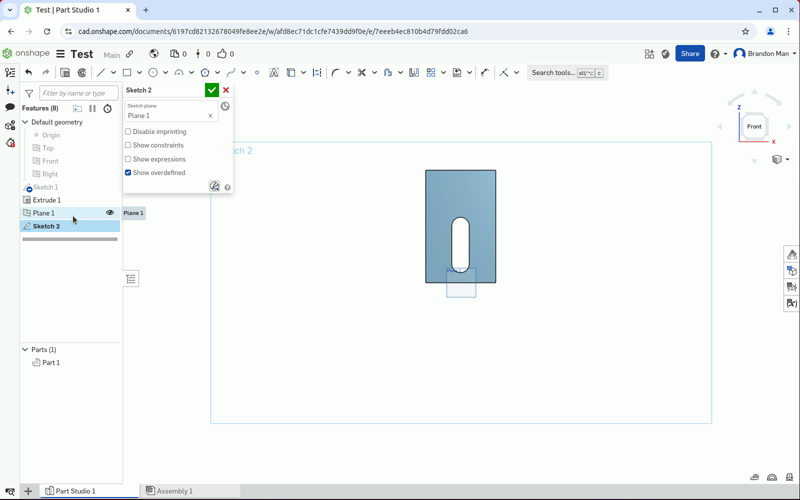
mouse_move(73, 352)
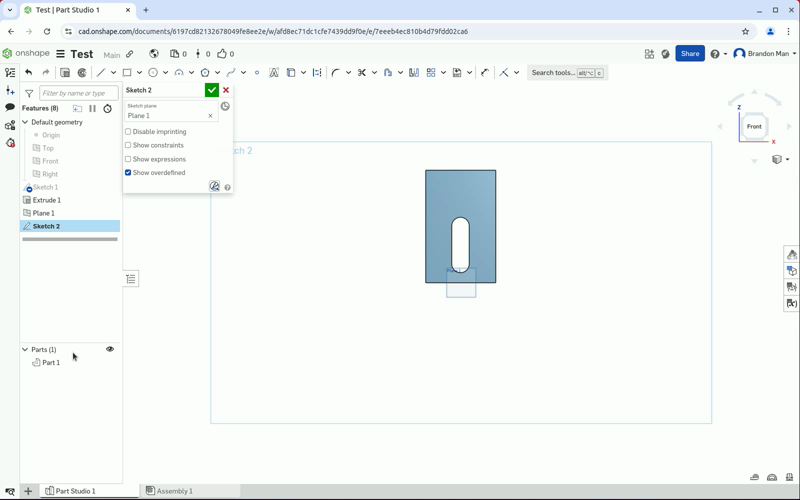
key(y)
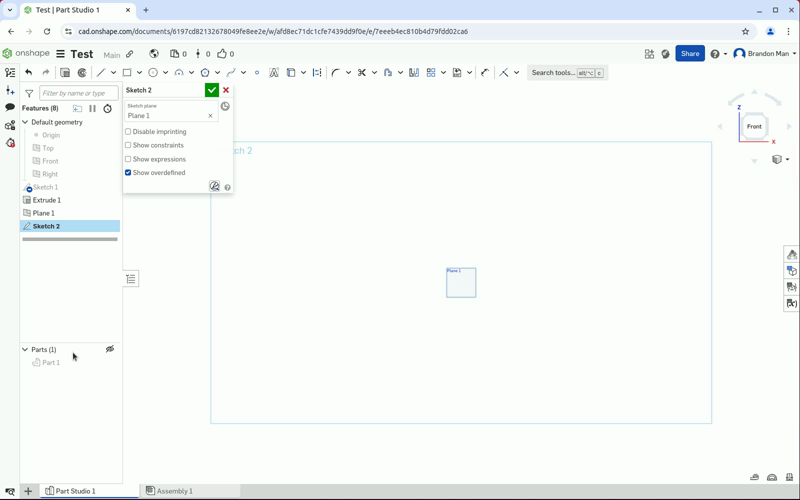
key(l)
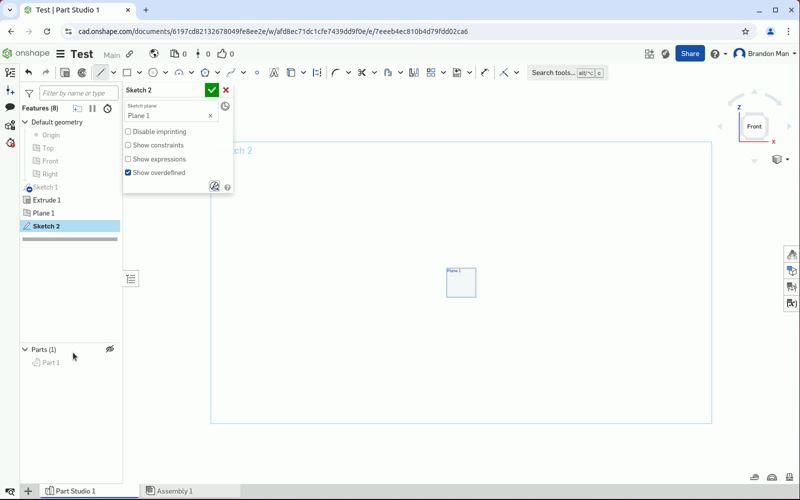
key_down(shift)
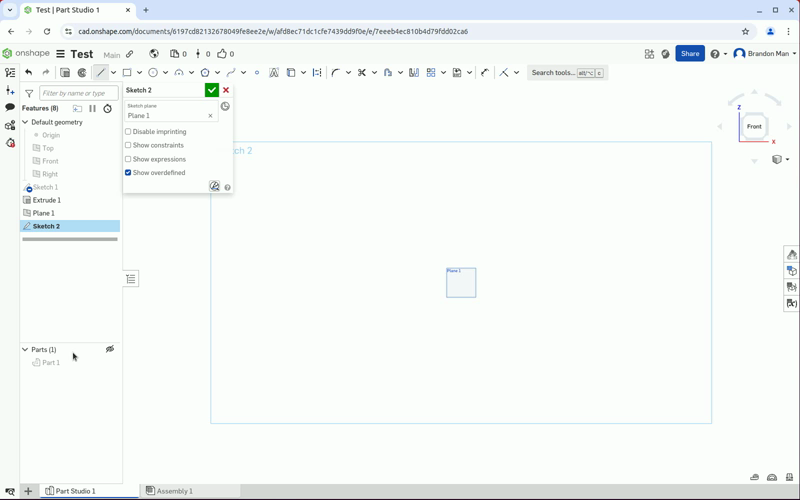
mouse_move(425, 282)
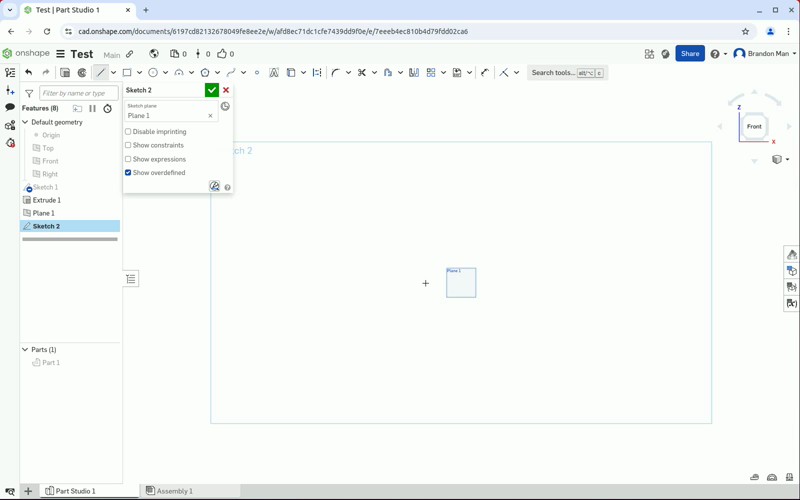
click(425, 282)
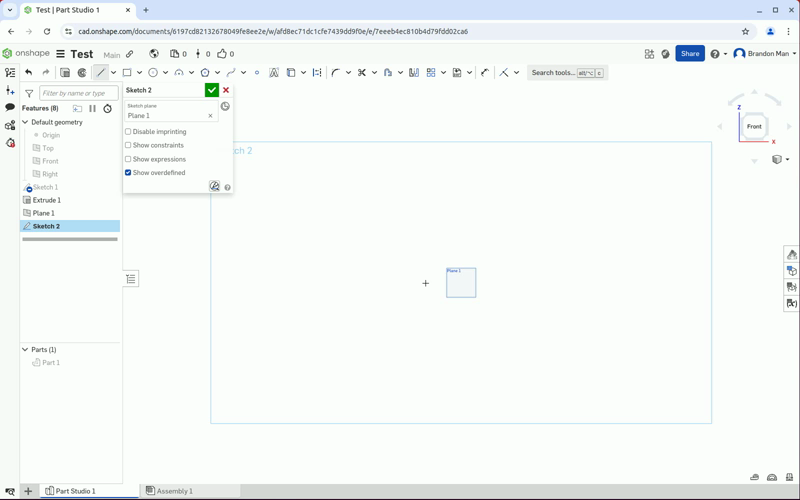
key_up(shift)
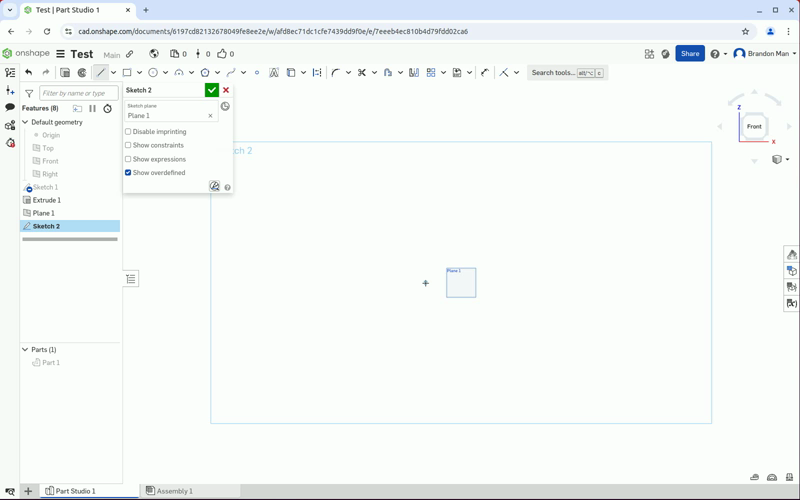
key_down(shift)
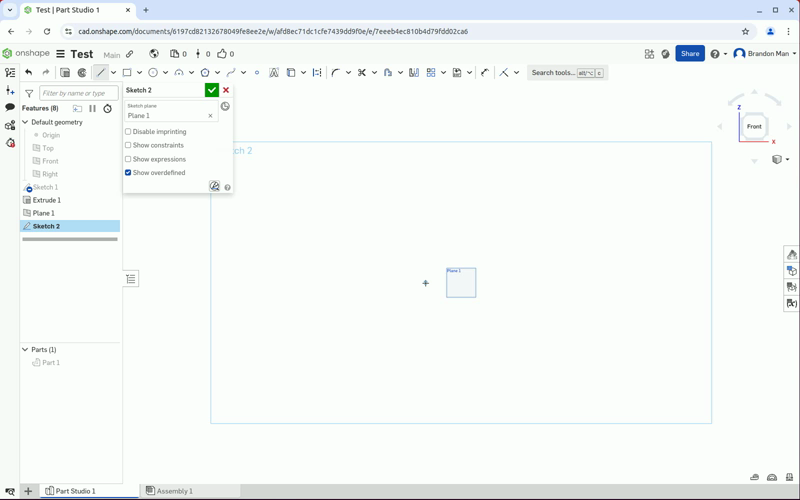
mouse_move(495, 282)
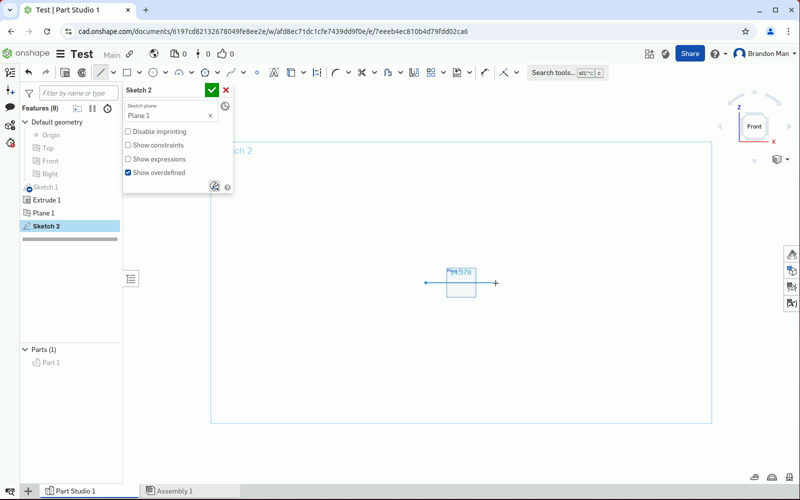
click(495, 282)
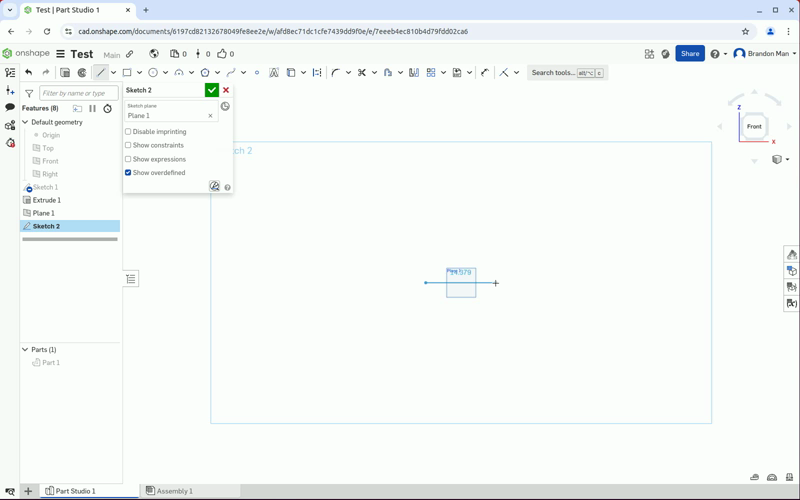
key_up(shift)
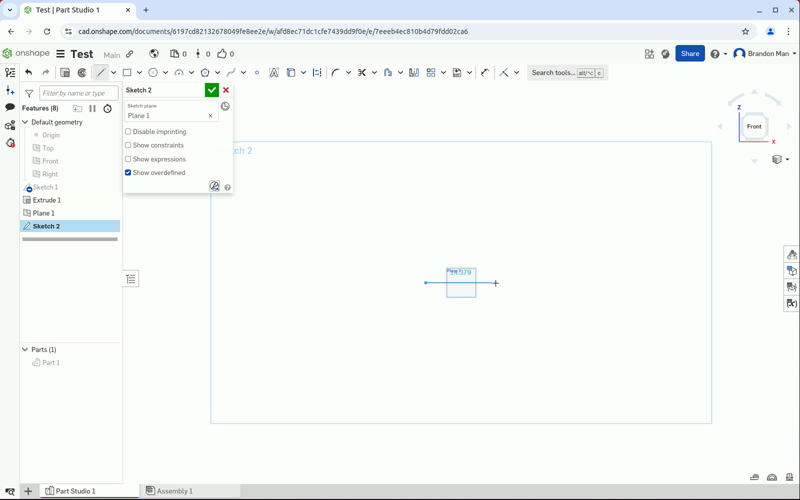
key_down(shift)
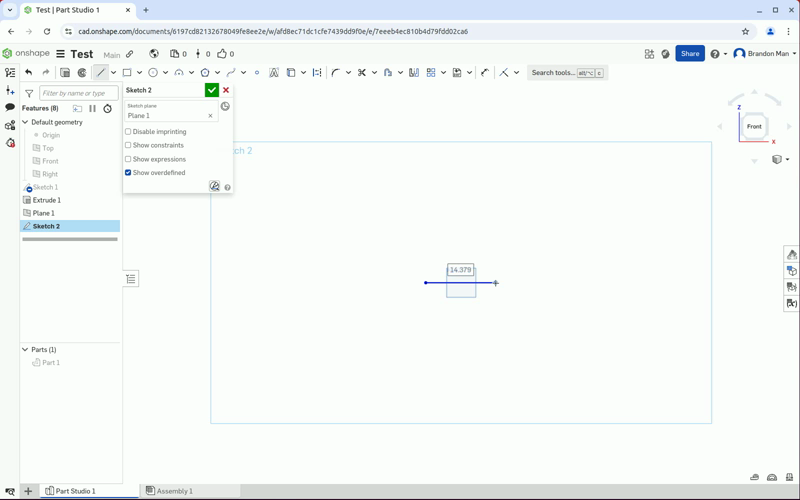
mouse_move(495, 207)
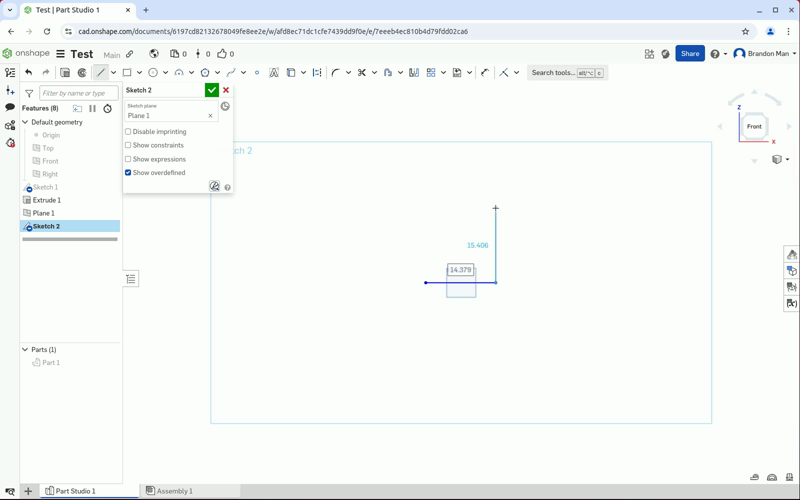
click(495, 207)
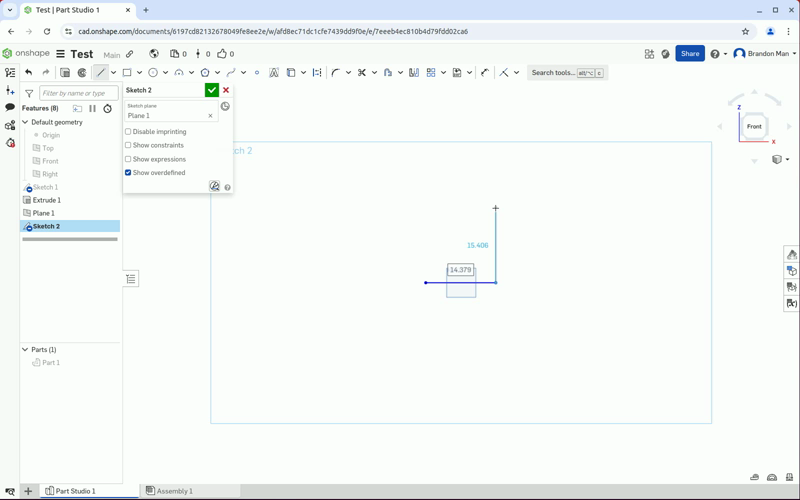
key_up(shift)
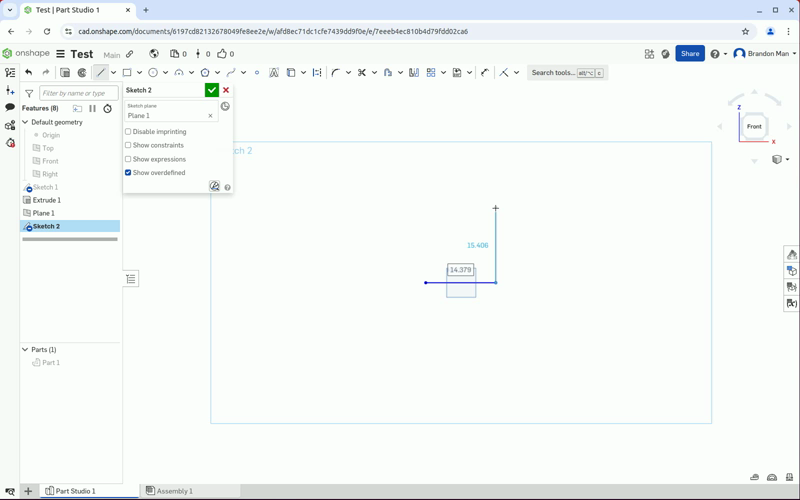
key_down(shift)
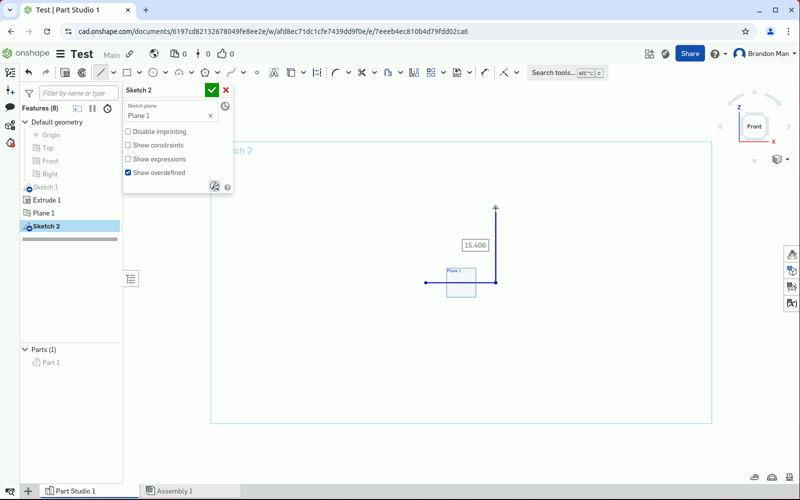
mouse_move(425, 207)
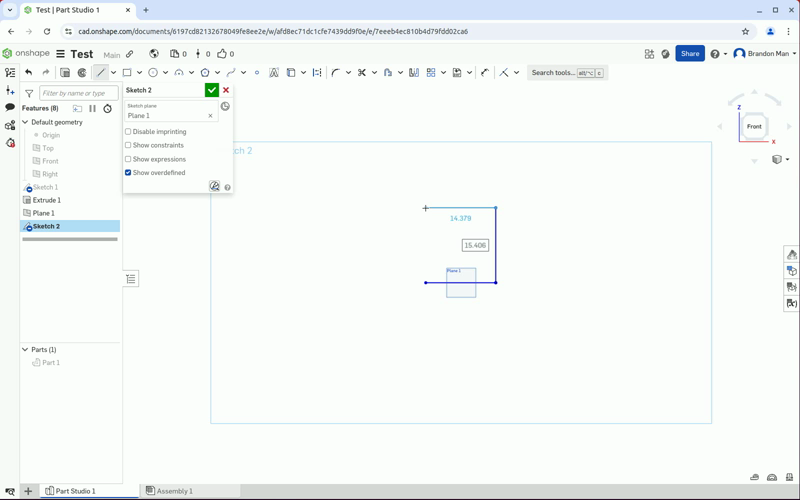
click(425, 207)
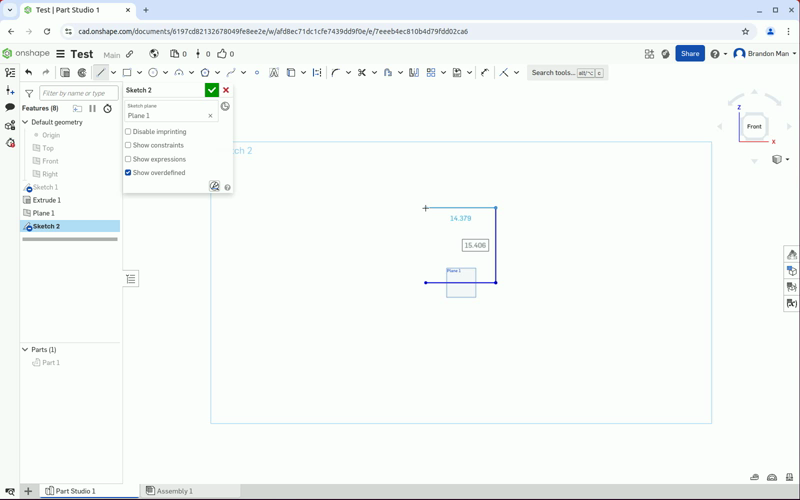
key_up(shift)
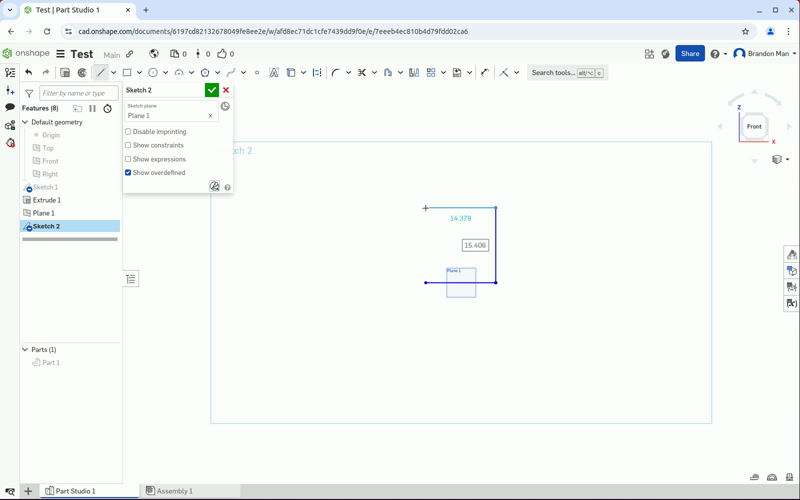
key_down(shift)
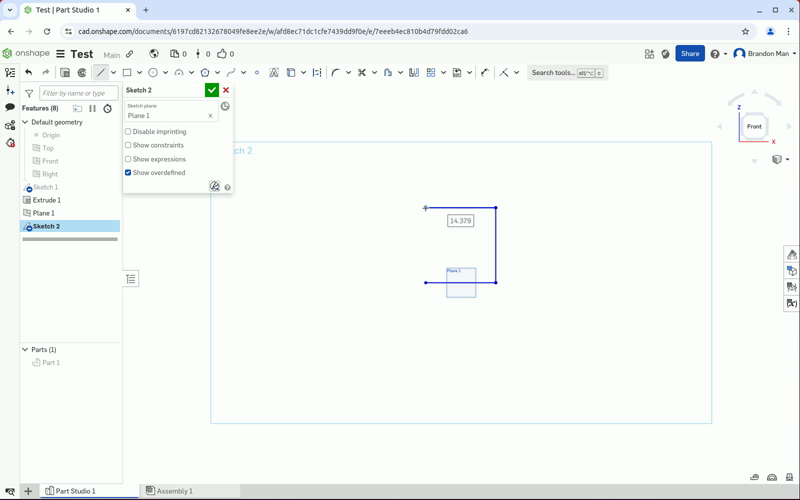
mouse_move(425, 282)
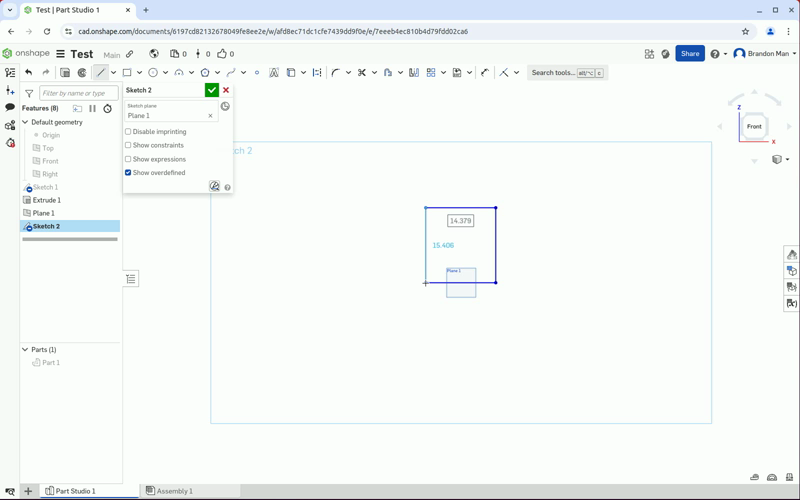
key_up(shift)
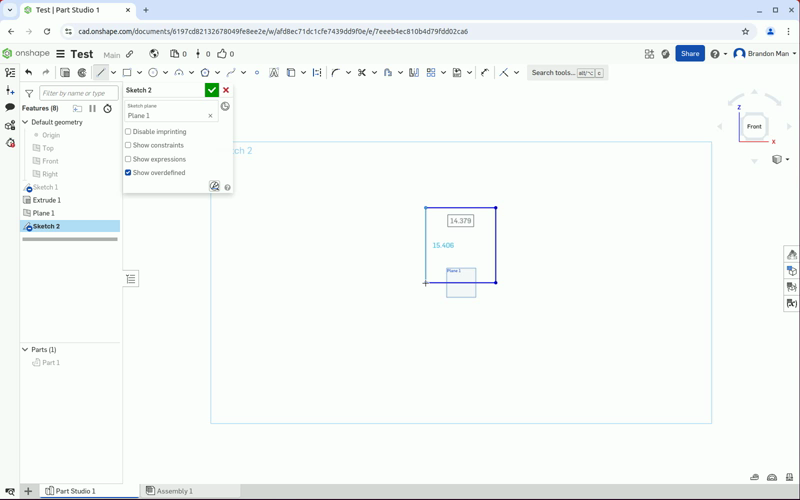
click(425, 282)
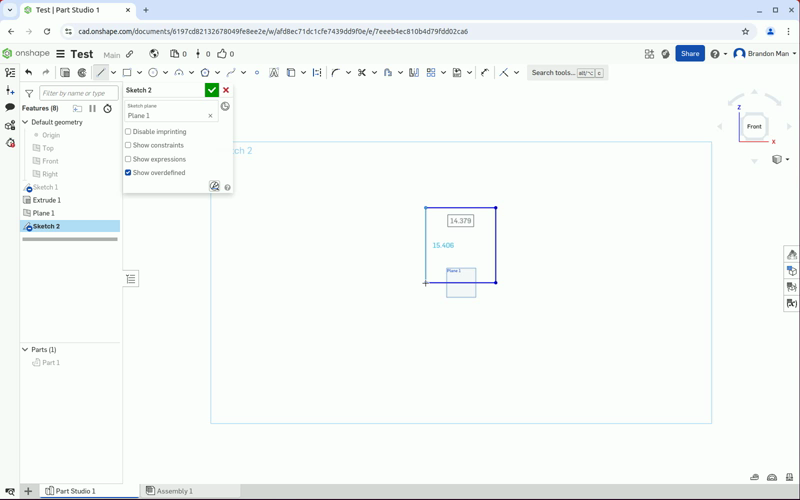
key(esc)
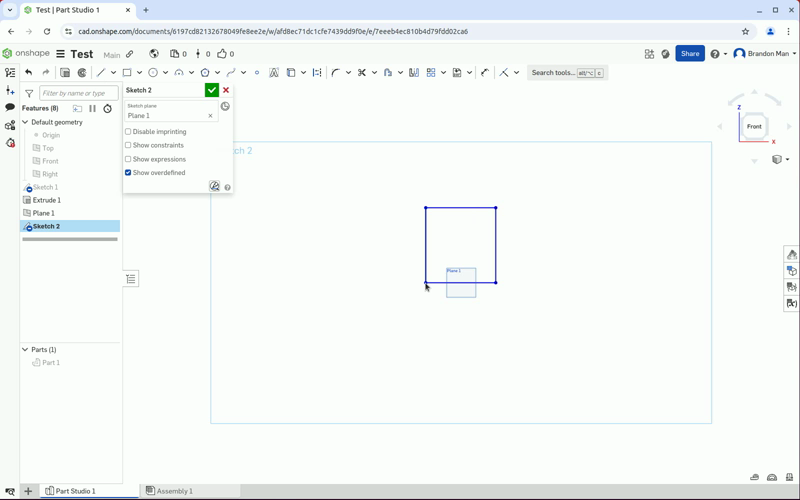
key(a)
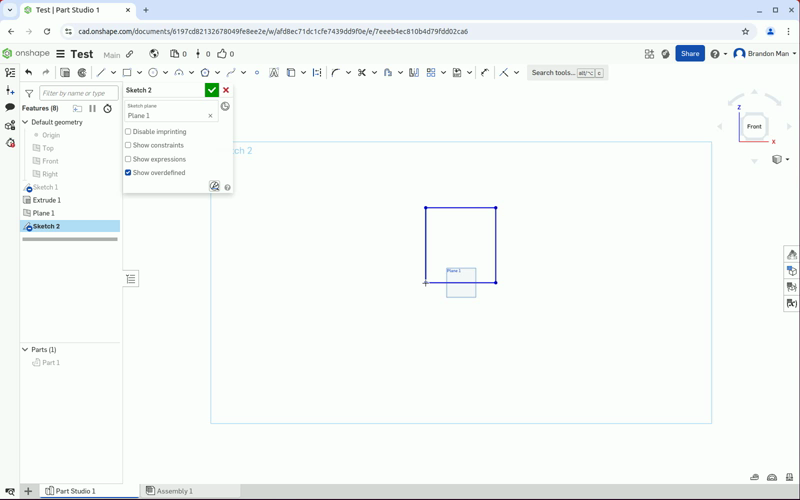
key_down(shift)
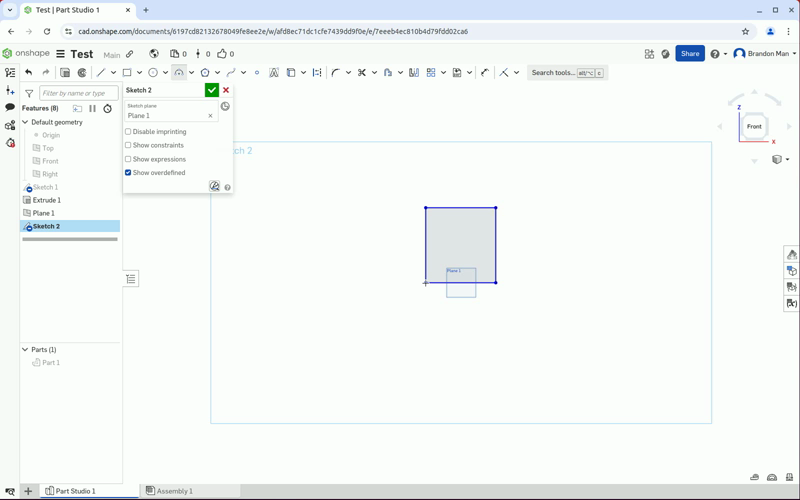
mouse_move(451, 264)
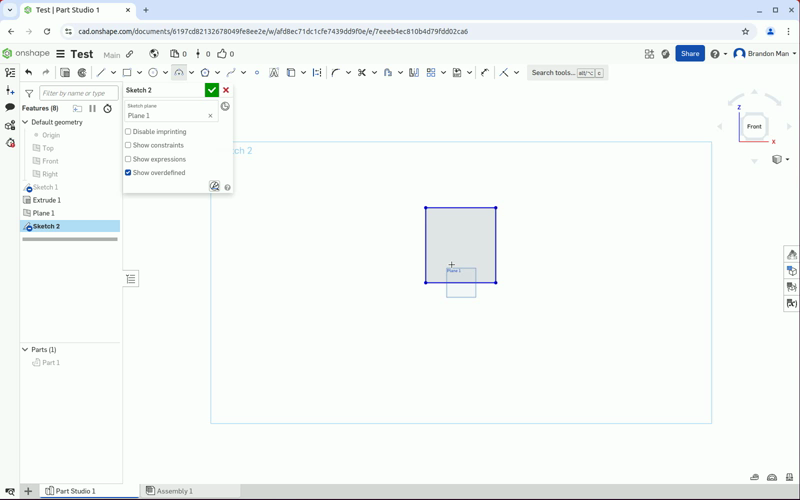
click(451, 264)
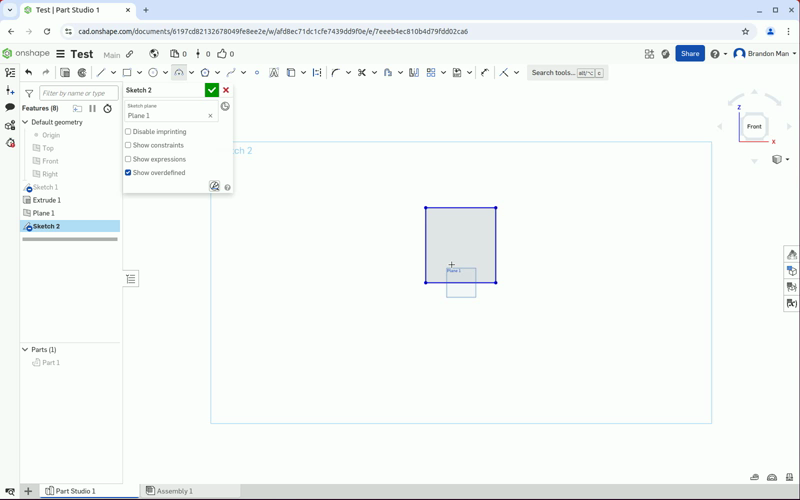
key_up(shift)
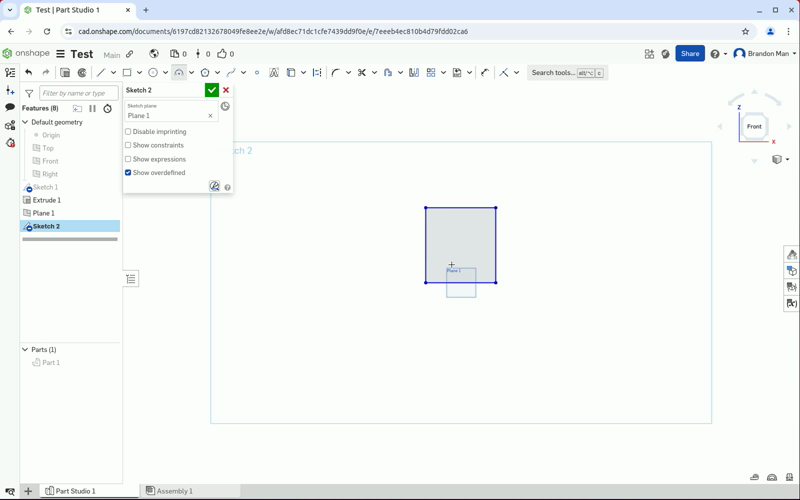
key_down(shift)
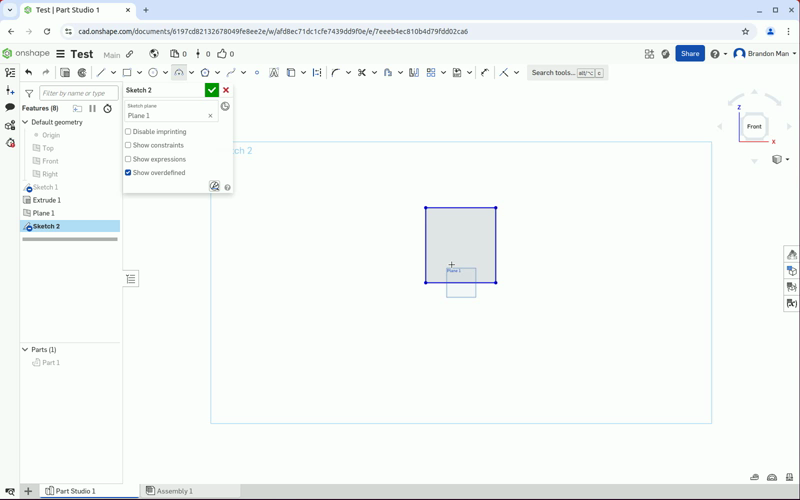
mouse_move(469, 264)
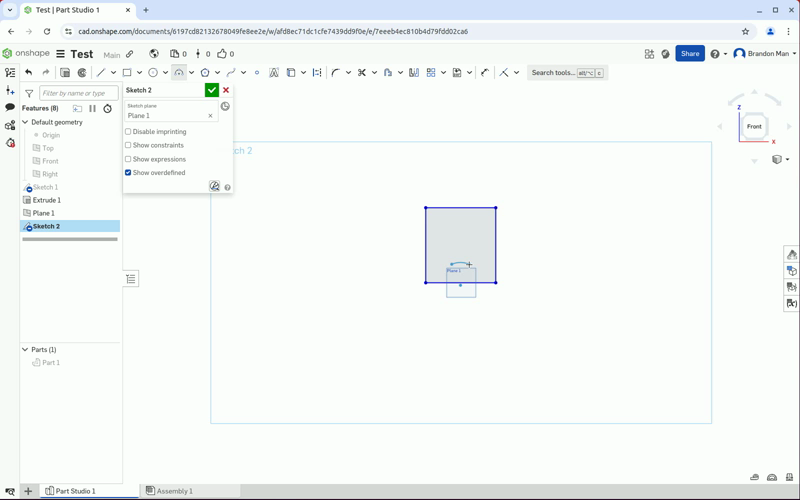
click(469, 264)
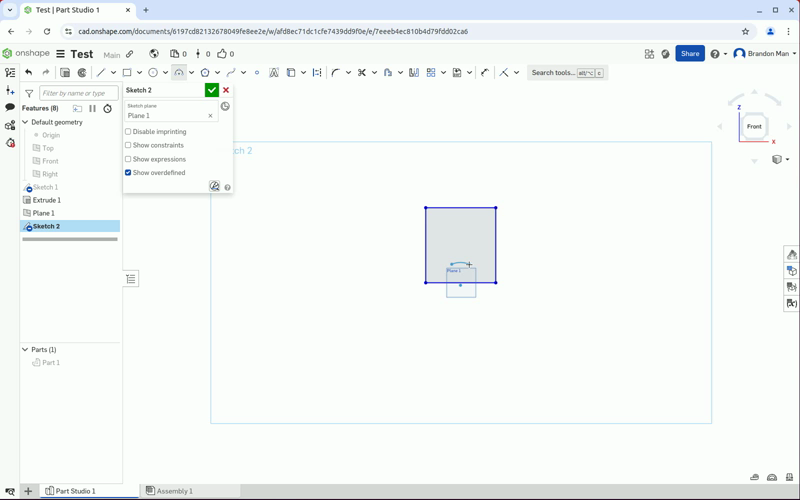
mouse_move(460, 272)
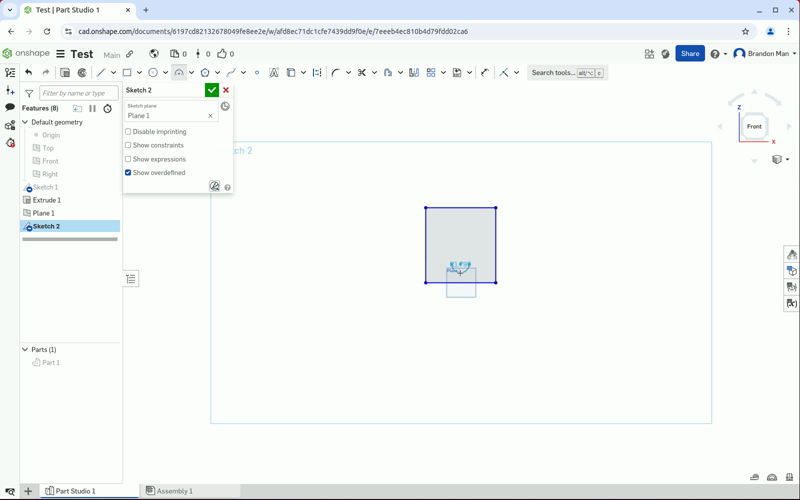
click(460, 272)
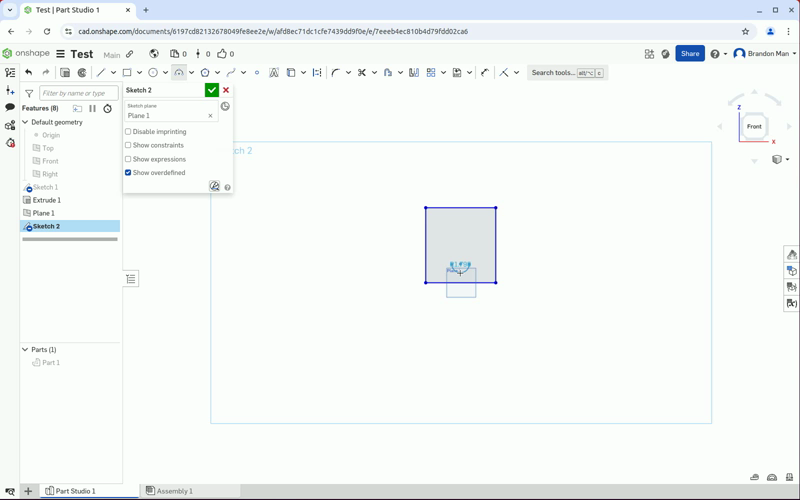
key_up(shift)
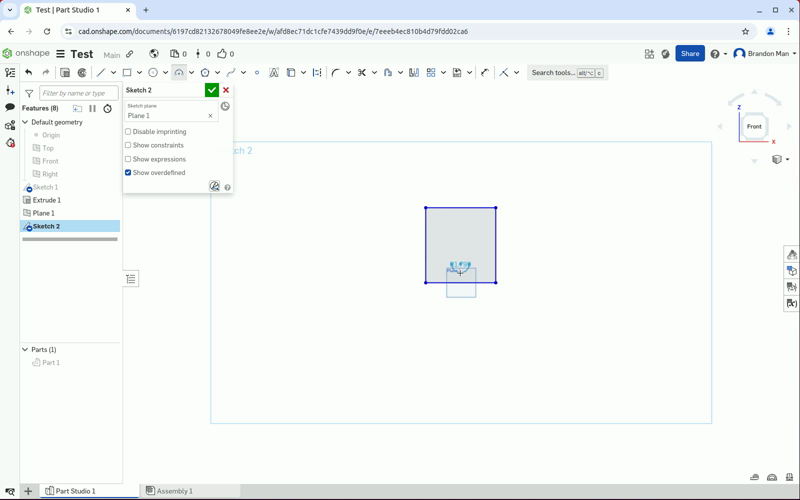
key(esc)
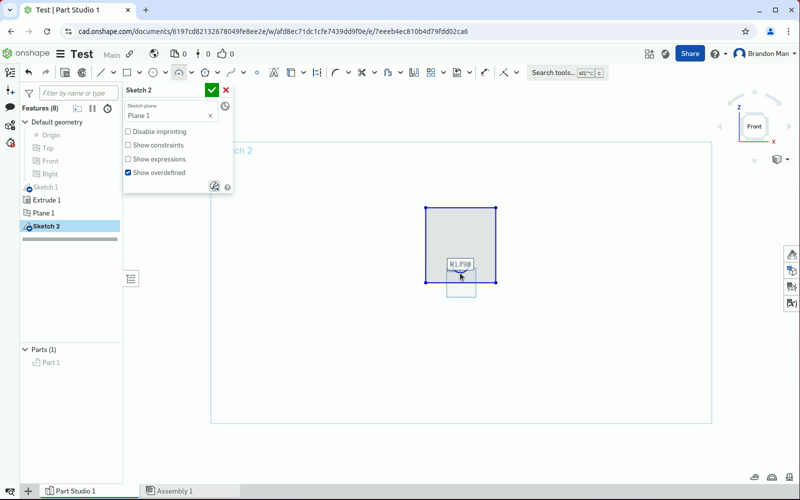
key(l)
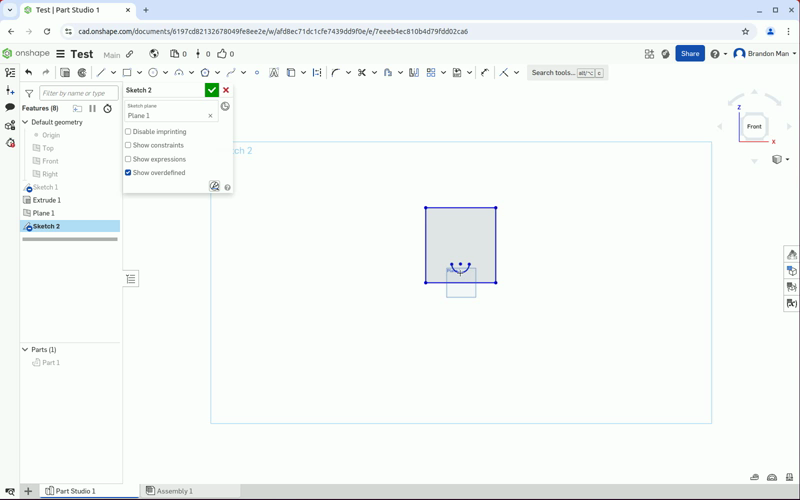
mouse_move(469, 264)
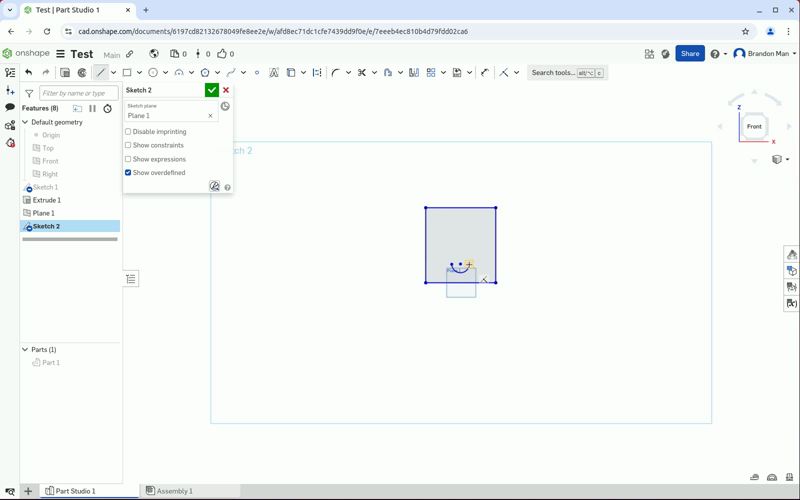
click(469, 264)
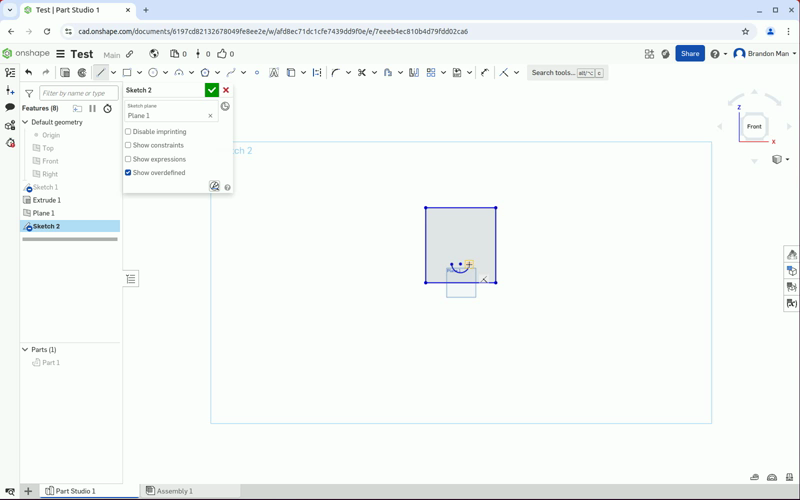
key_down(shift)
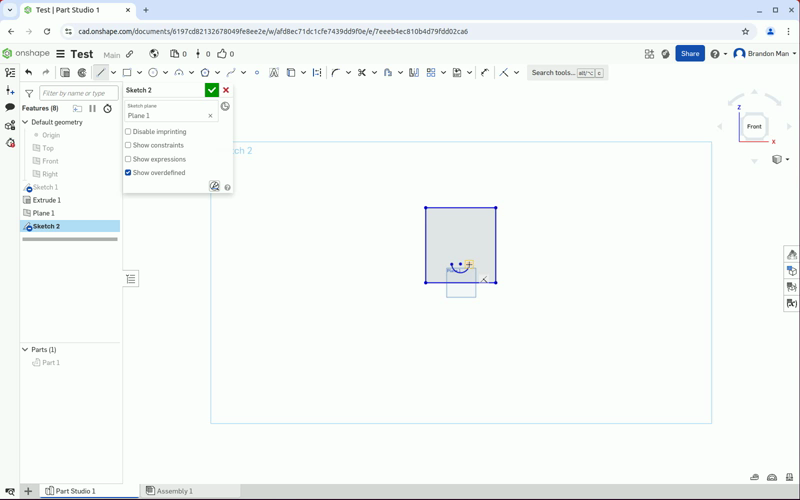
mouse_move(499, 264)
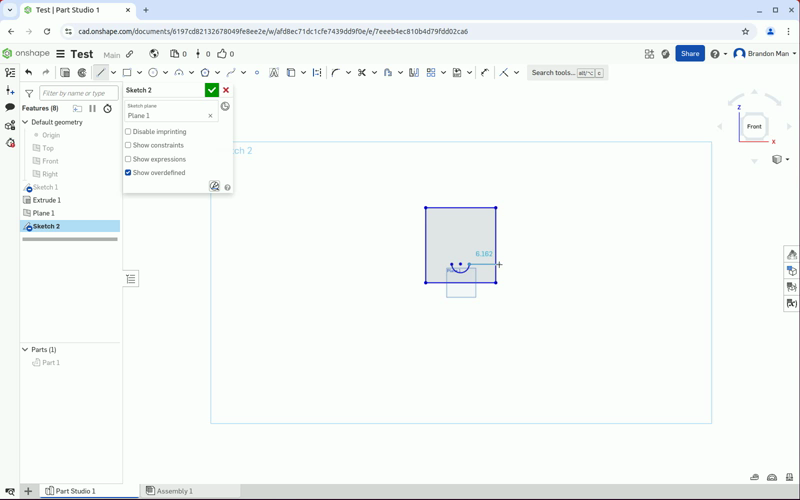
mouse_move(469, 225)
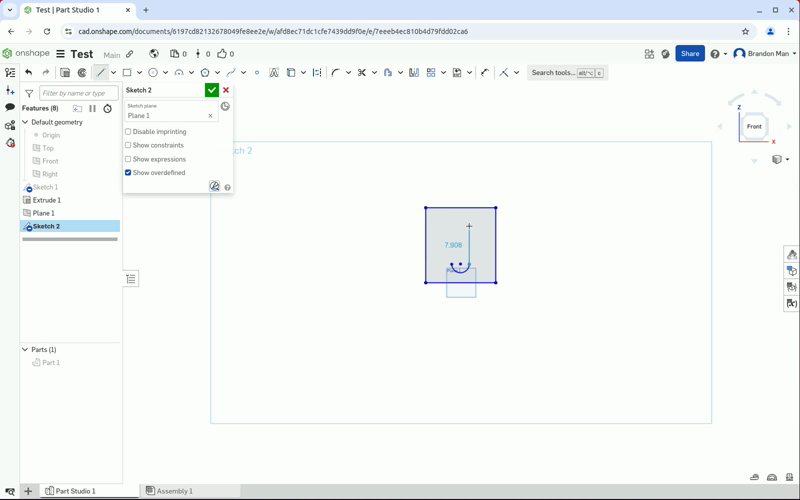
click(469, 225)
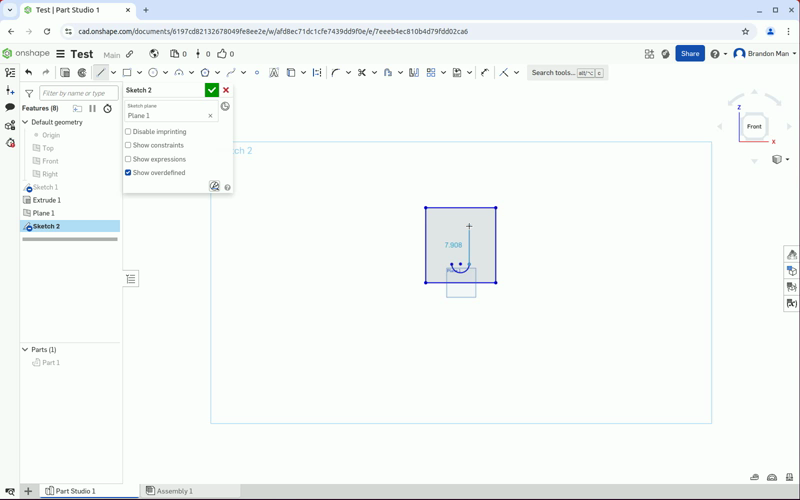
key_up(shift)
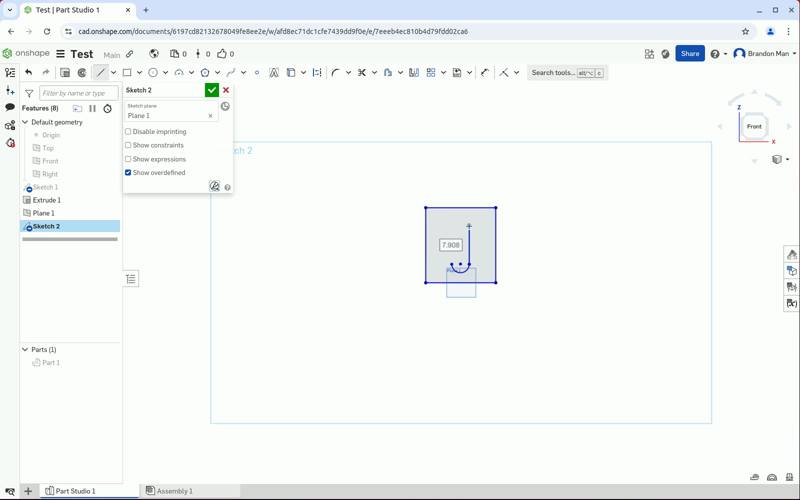
key(esc)
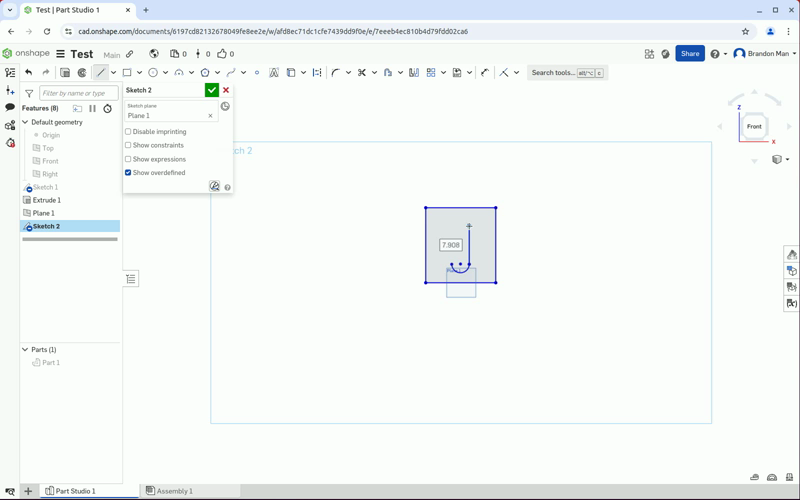
key(a)
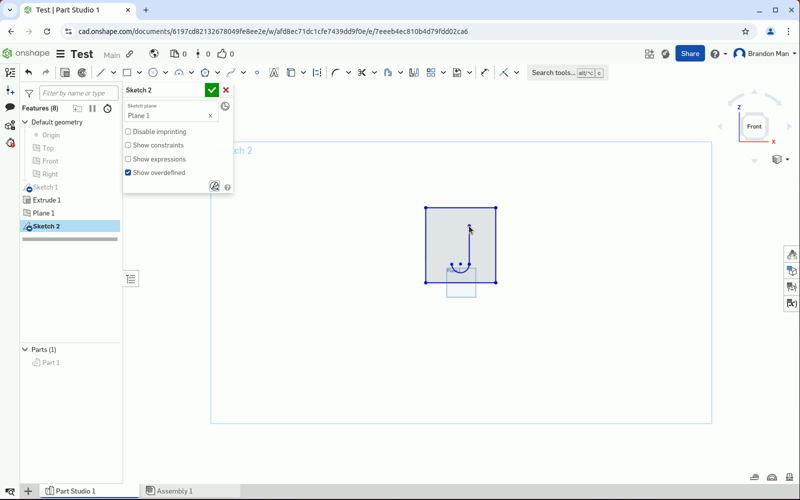
mouse_move(469, 225)
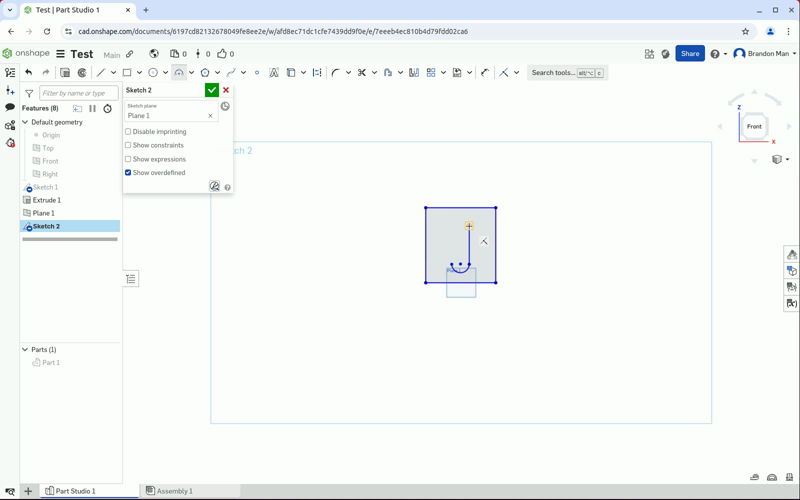
click(469, 225)
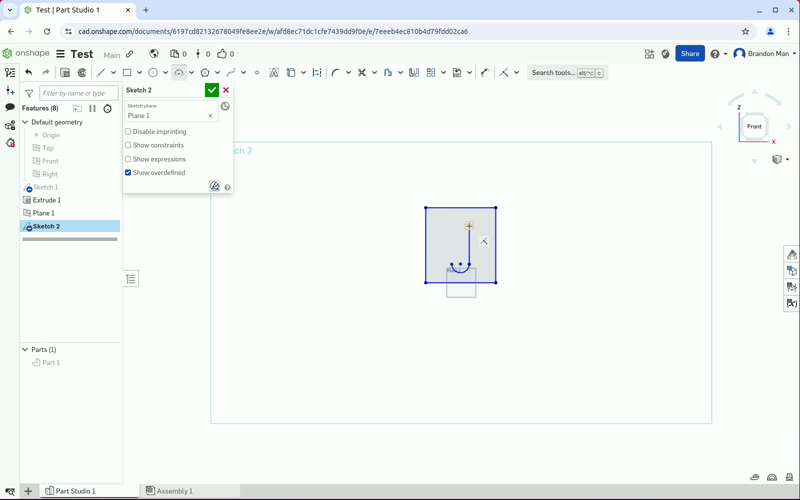
key_down(shift)
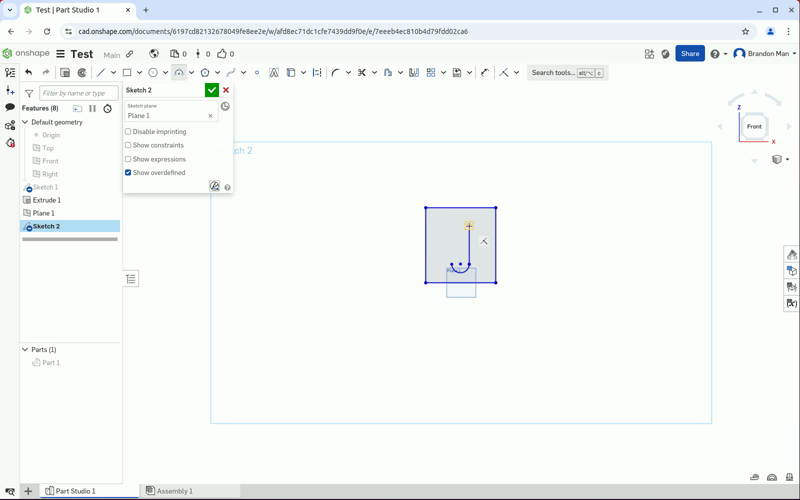
mouse_move(451, 225)
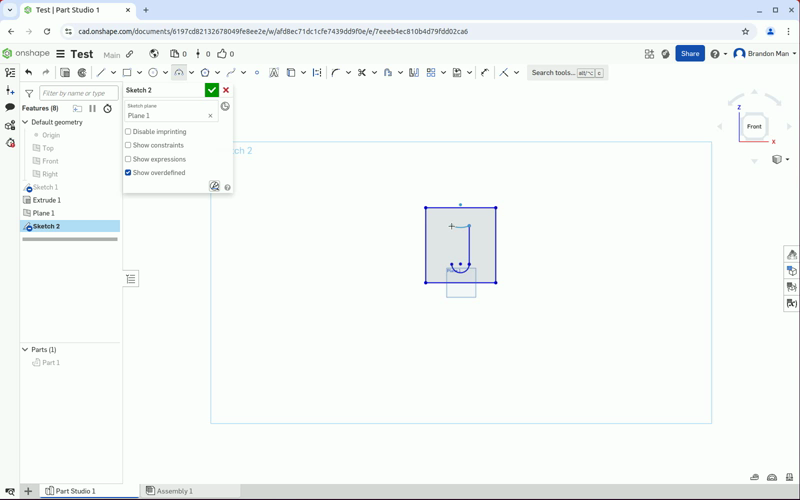
click(451, 225)
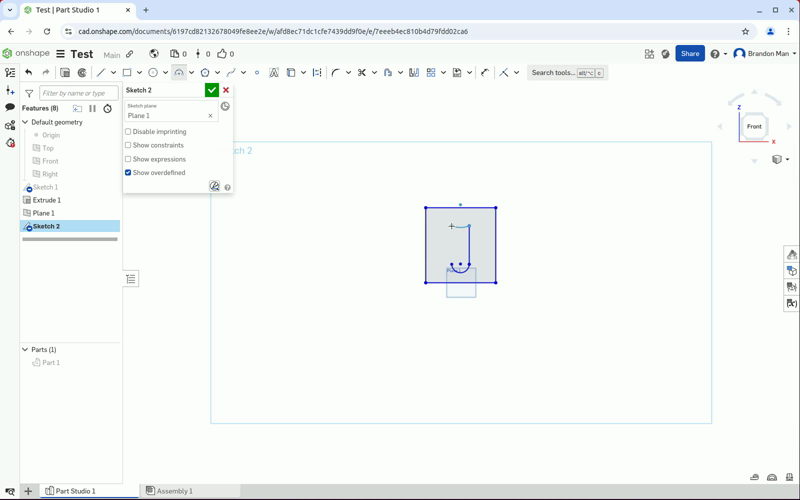
mouse_move(460, 216)
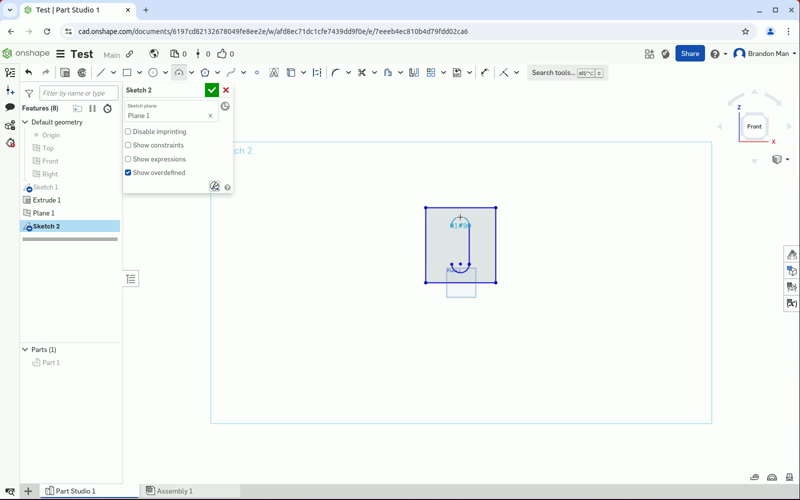
click(460, 216)
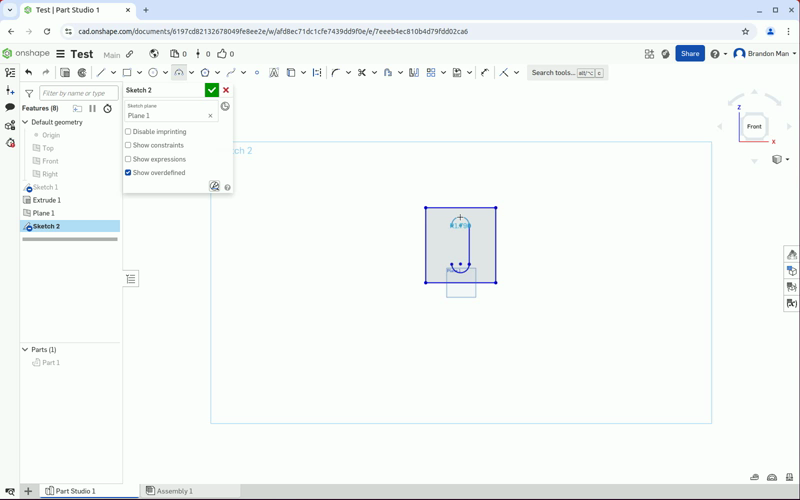
key_up(shift)
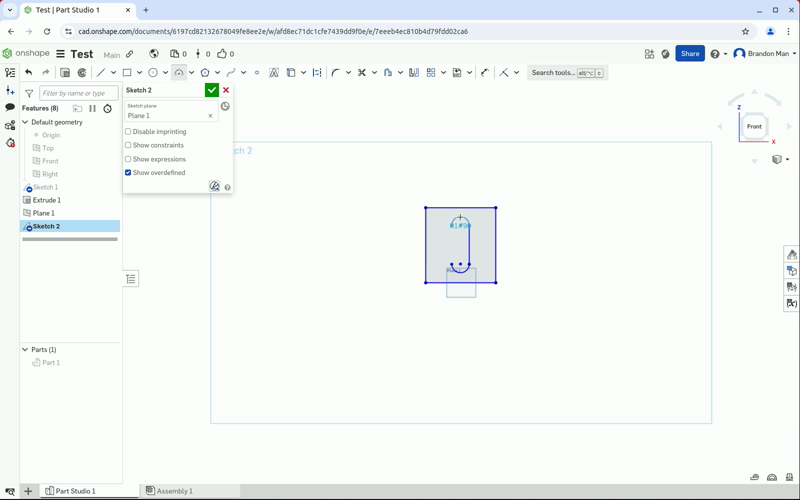
key(esc)
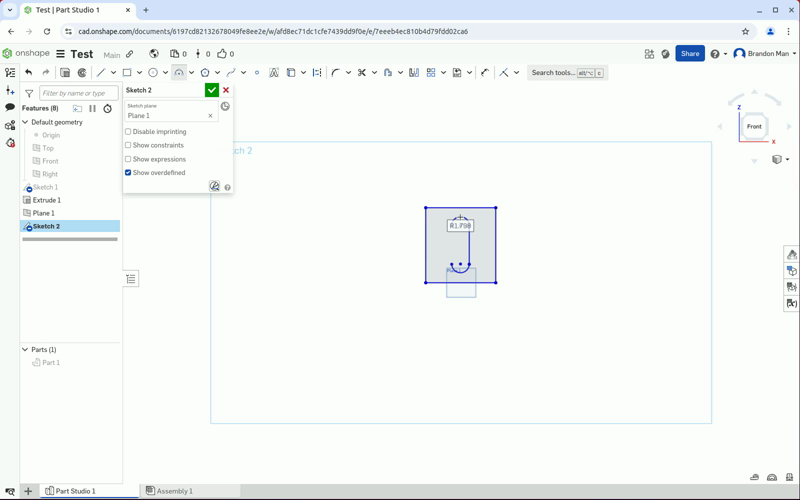
key(l)
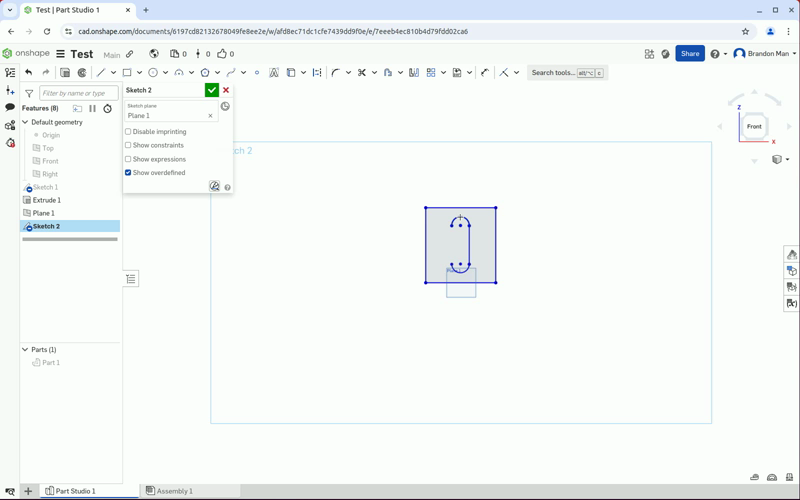
mouse_move(451, 225)
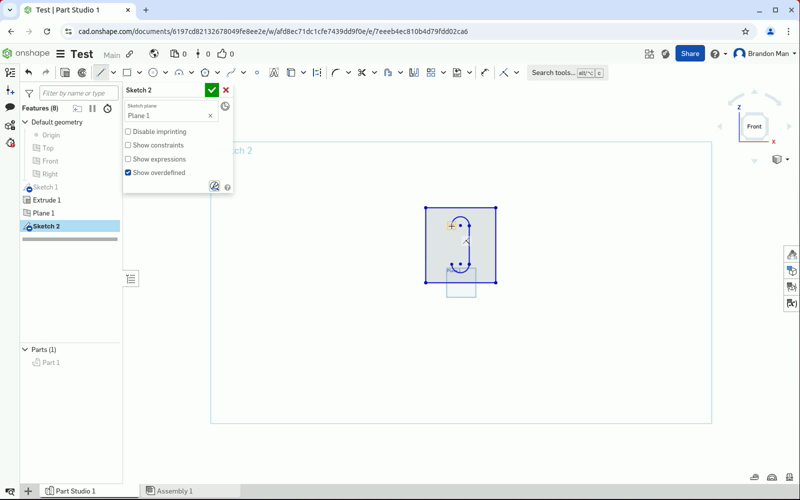
click(451, 225)
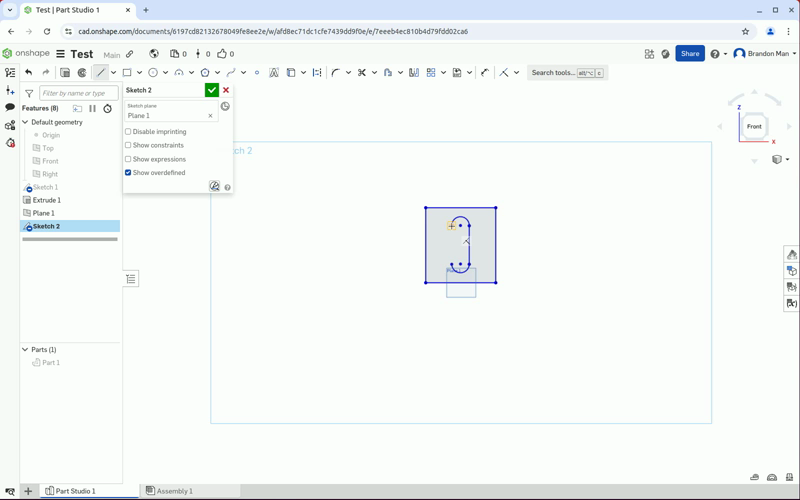
mouse_move(481, 225)
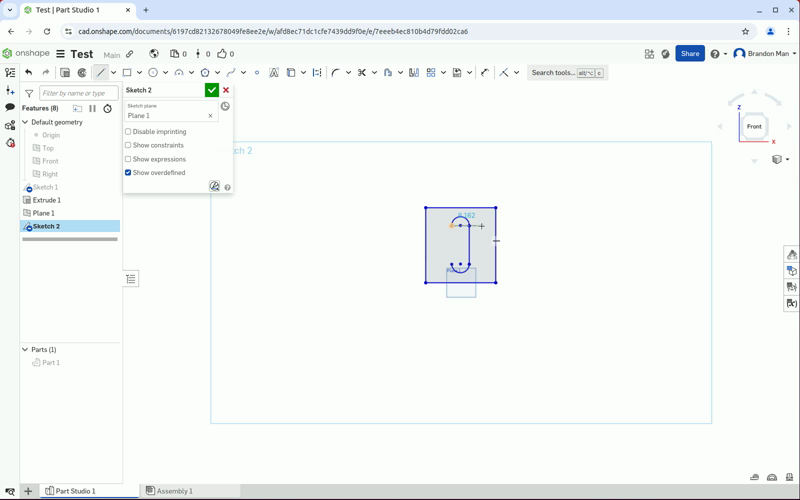
key_down(shift)
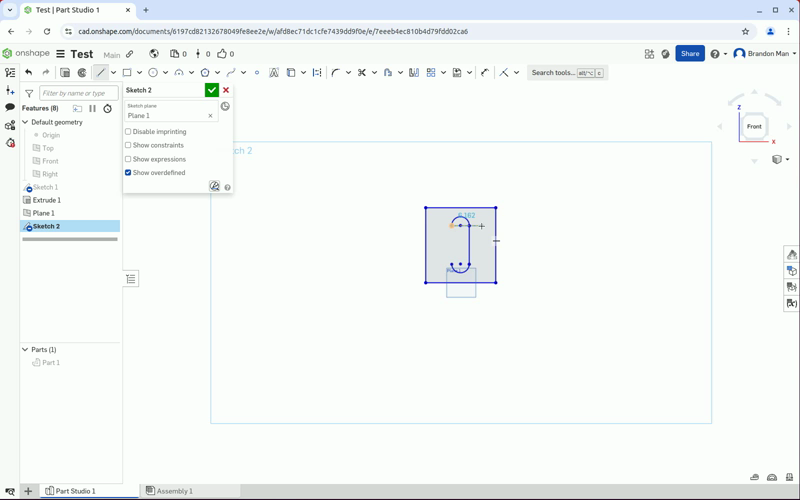
mouse_move(451, 264)
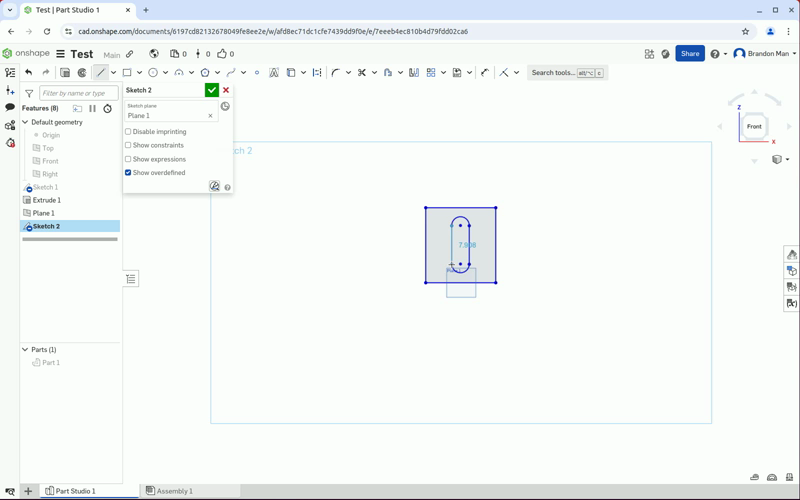
key_up(shift)
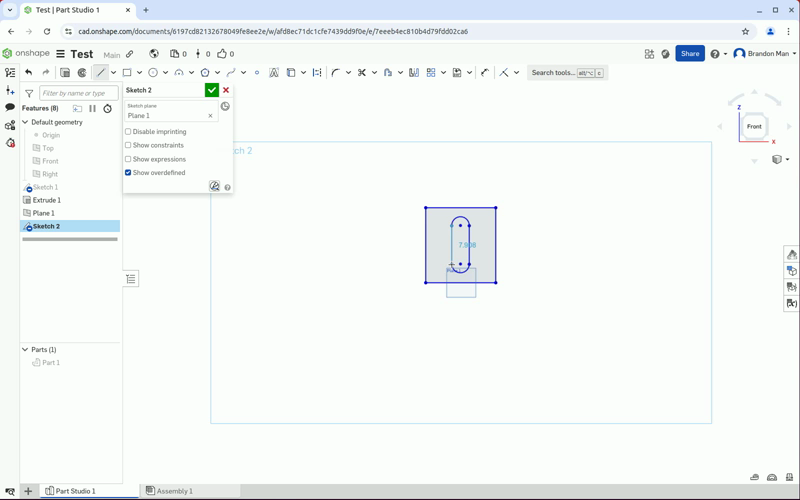
click(451, 264)
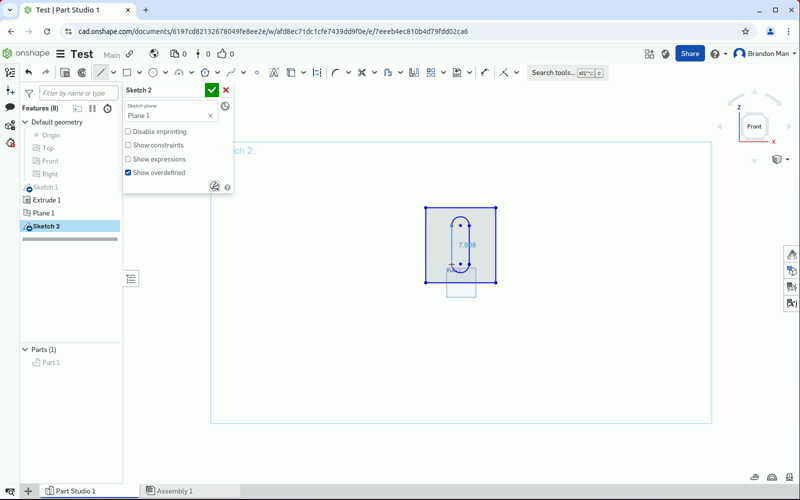
key(esc)
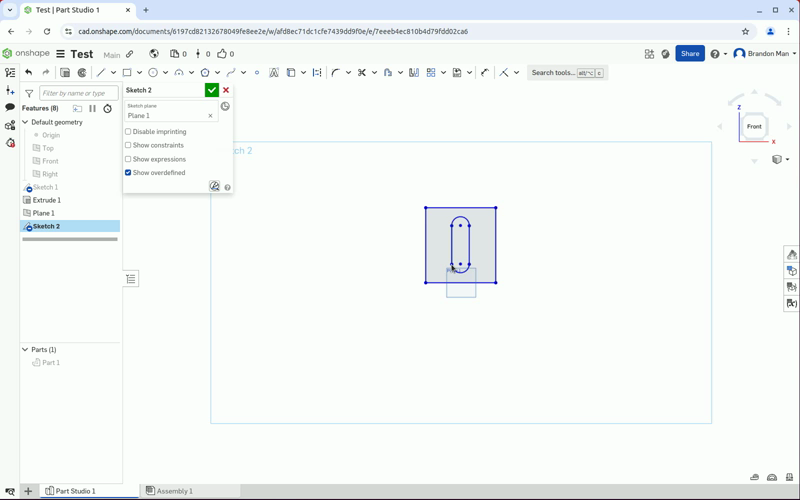
mouse_move(491, 222)
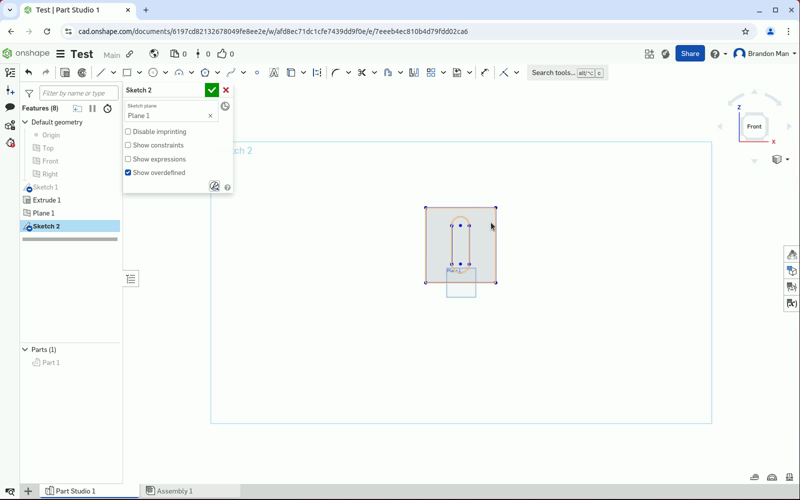
click(491, 222)
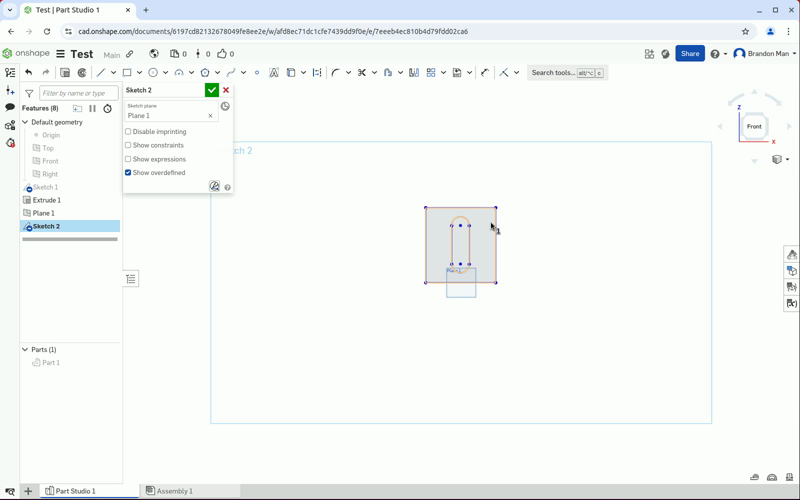
mouse_move(73, 352)
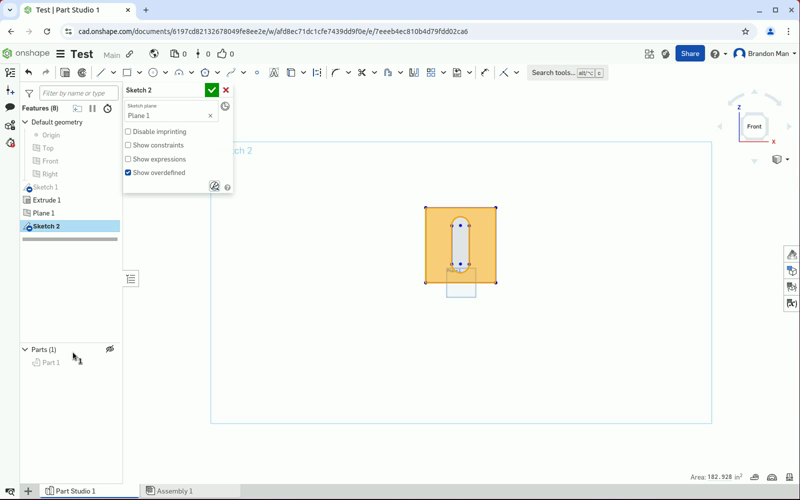
key(shift+y)
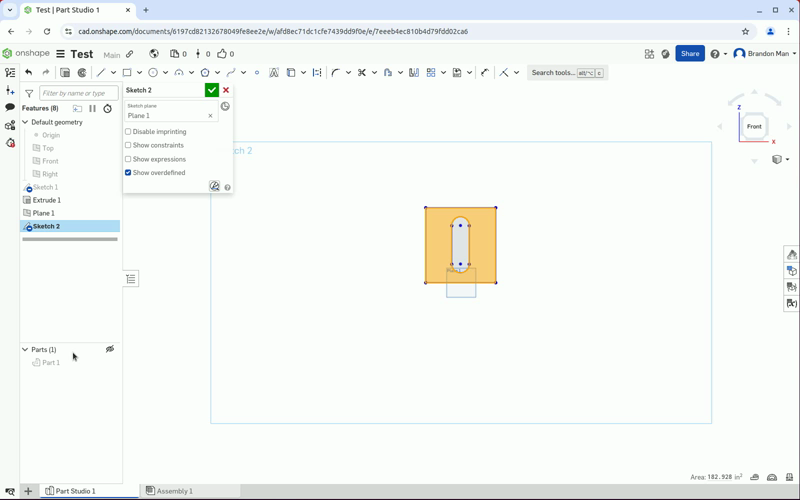
key(shift+e)
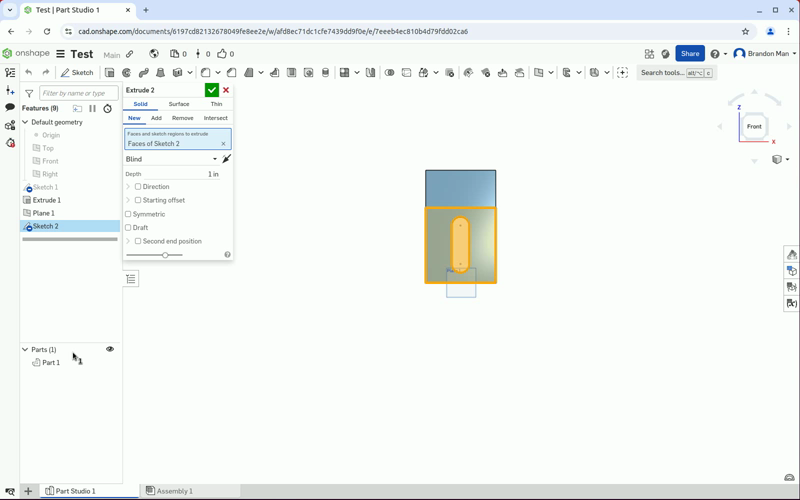
mouse_move(143, 106)
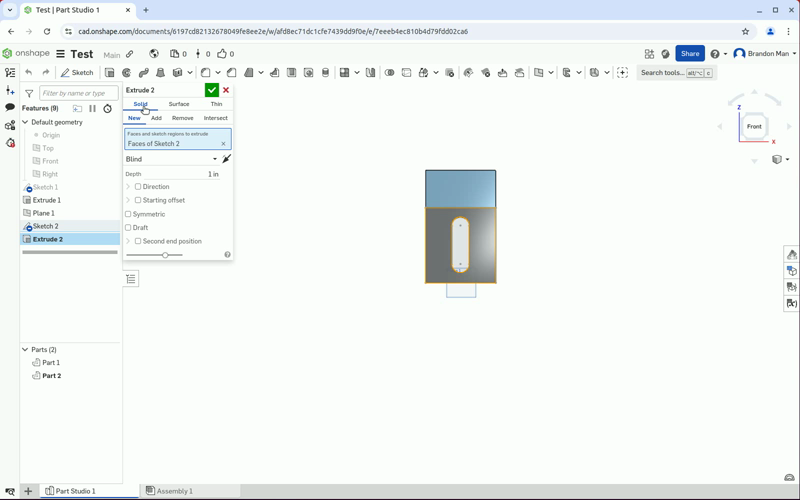
click(143, 106)
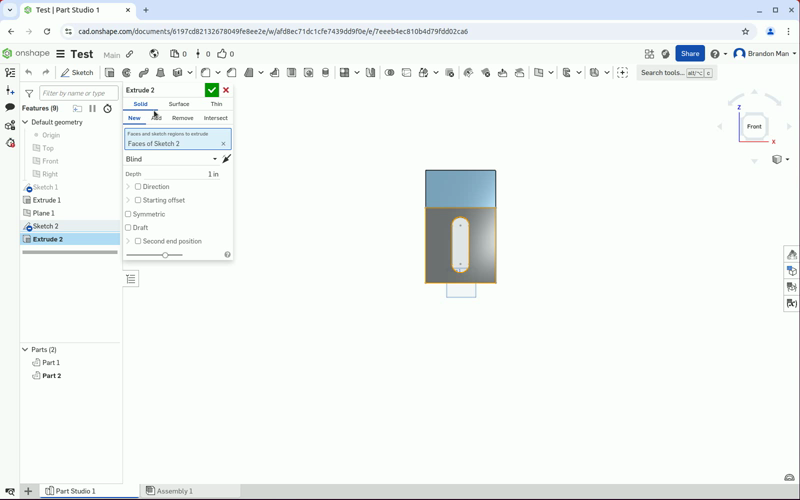
mouse_move(186, 120)
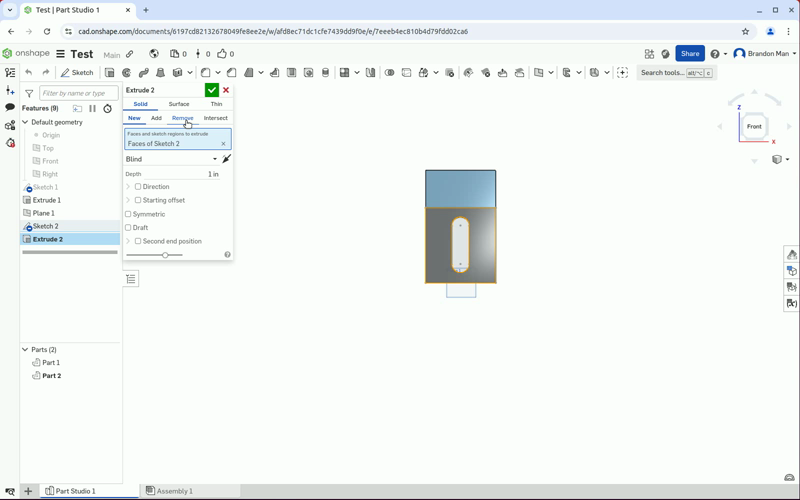
click(186, 120)
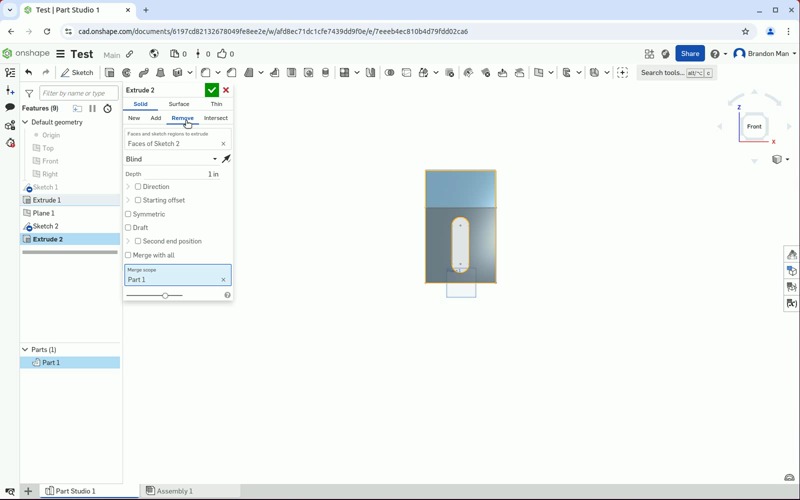
key(tab, 4)
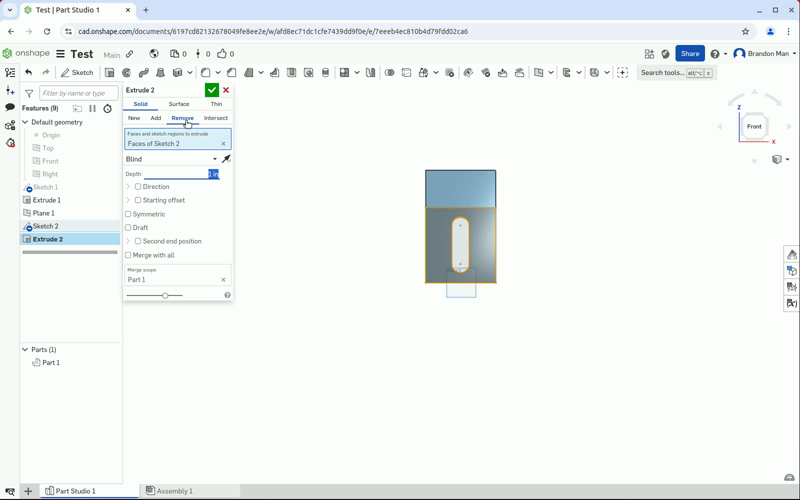
text(8.906)
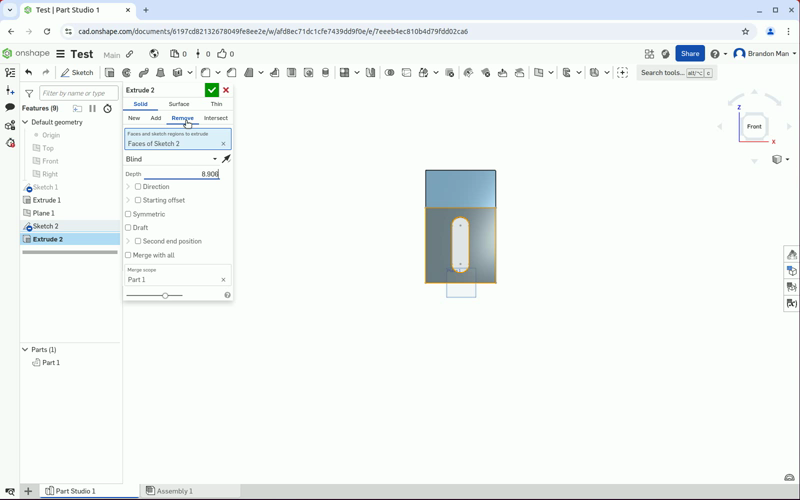
key(tab, 6)
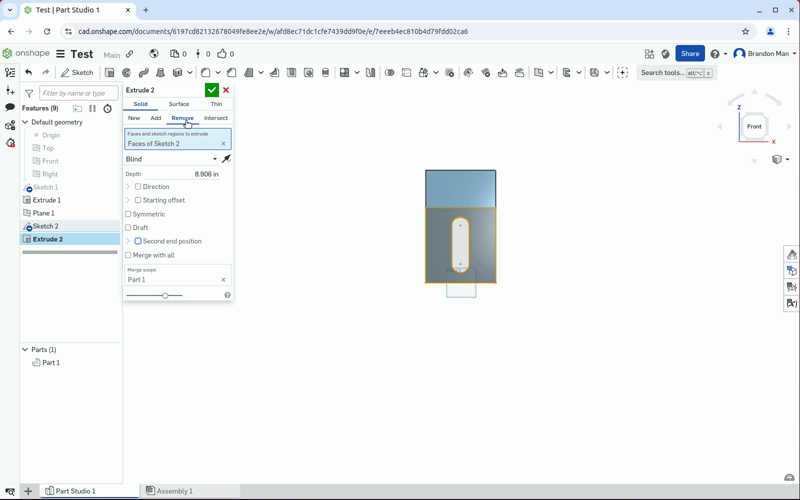
key(space)
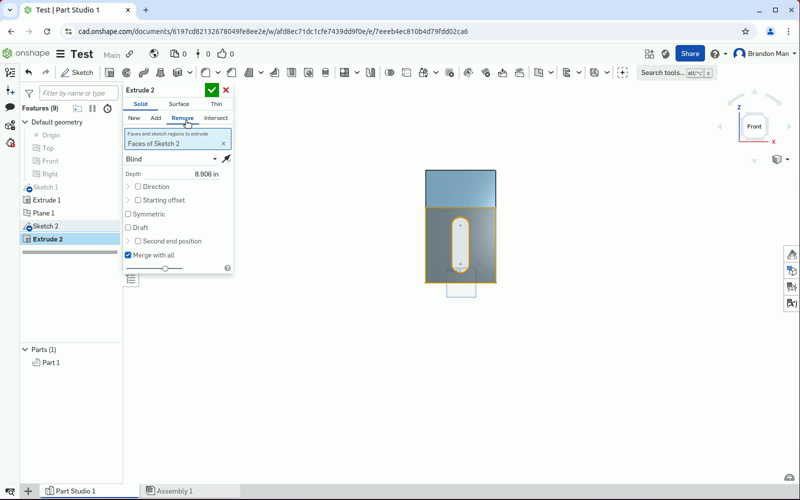
key(enter)
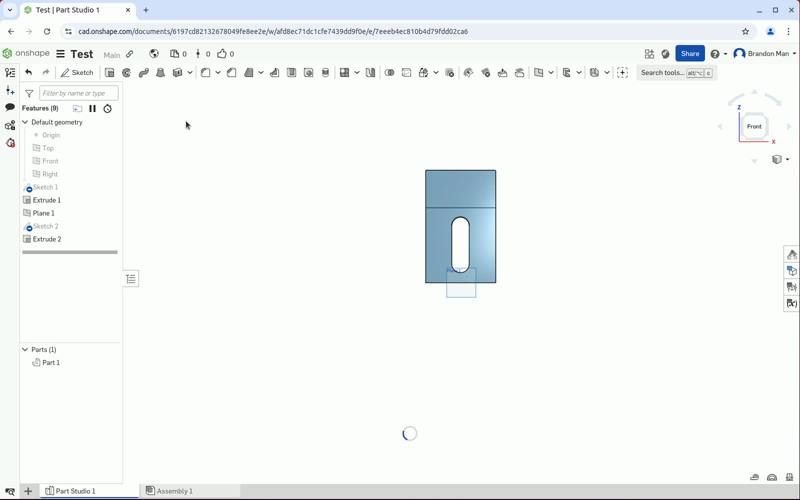
key(shift+h)
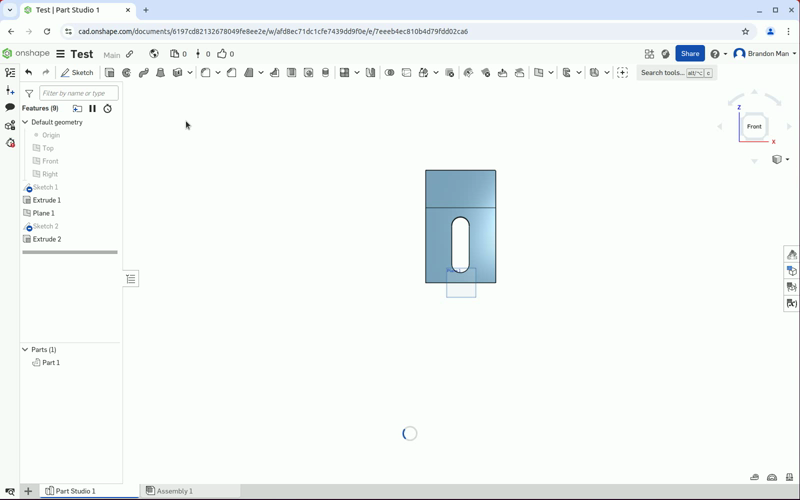
key(shift+h)
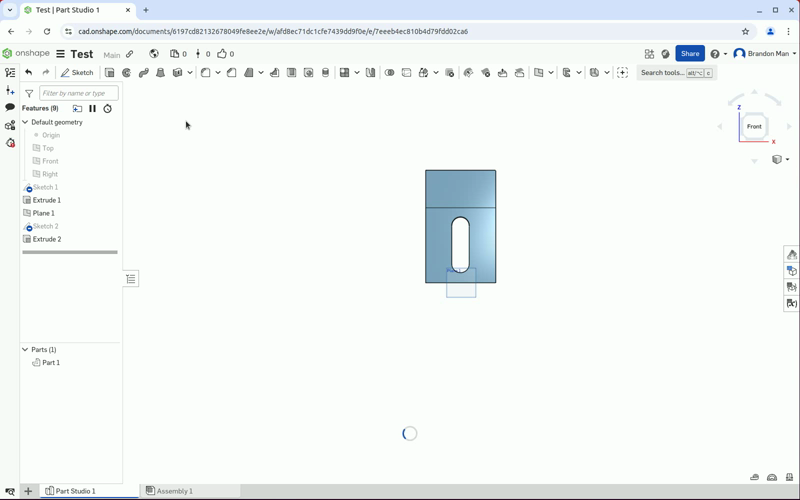
key(shift+7)
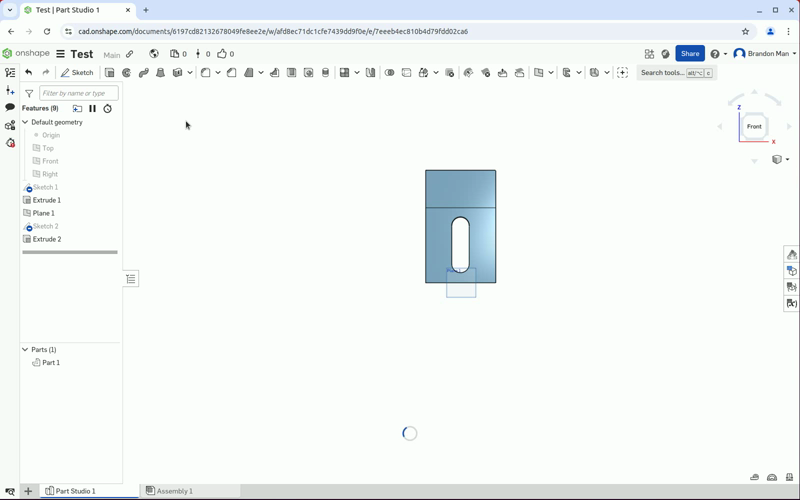
key(left, 2)
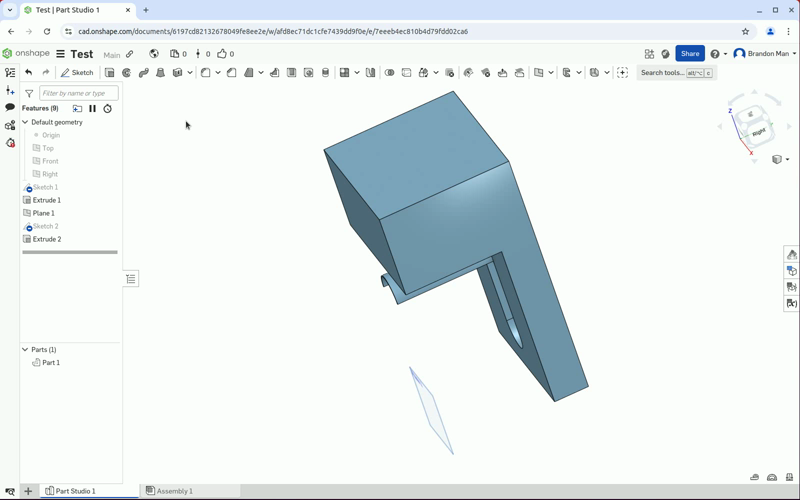
key(down, 2)
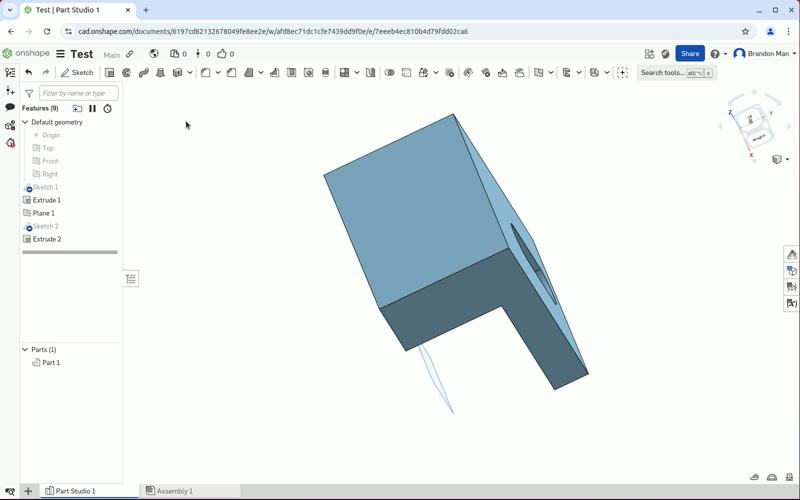
key(up, 2)
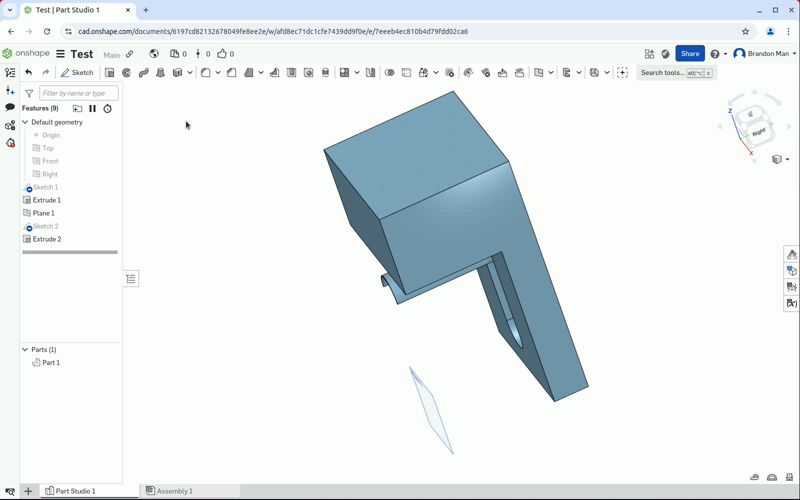
key(right, 2)
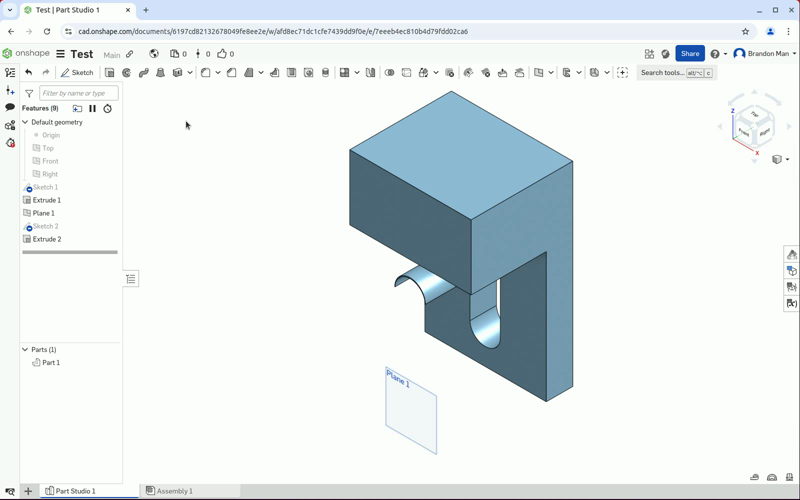
mouse_move(73, 189)
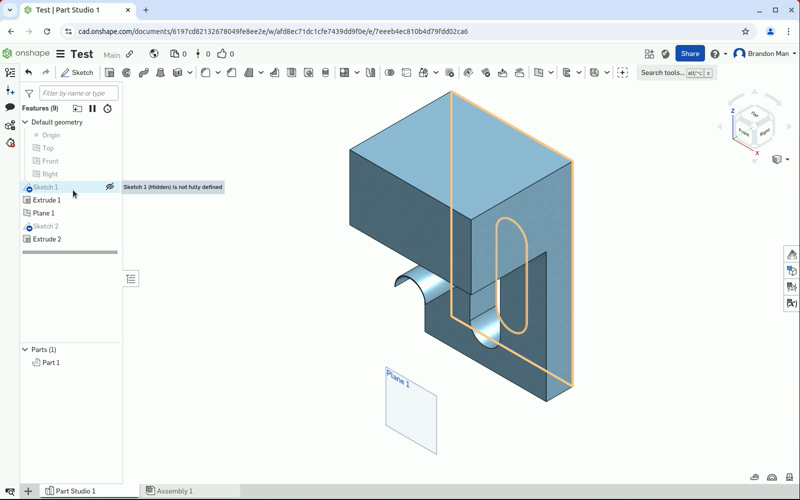
click(73, 189)